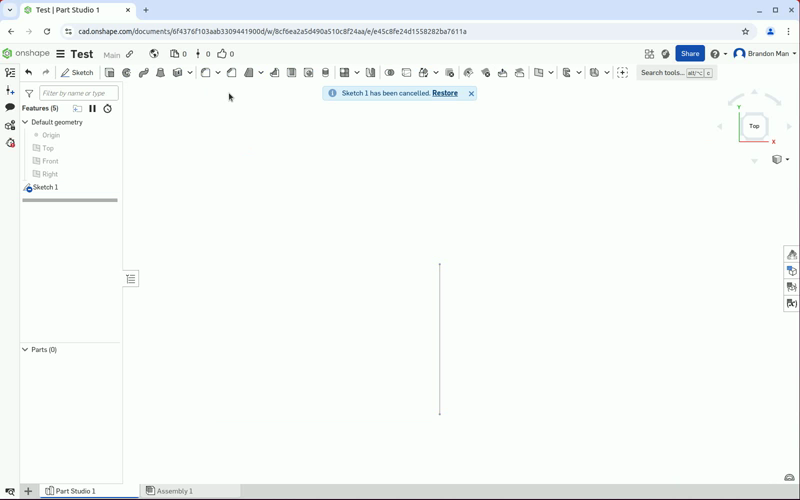
key(shift+h)
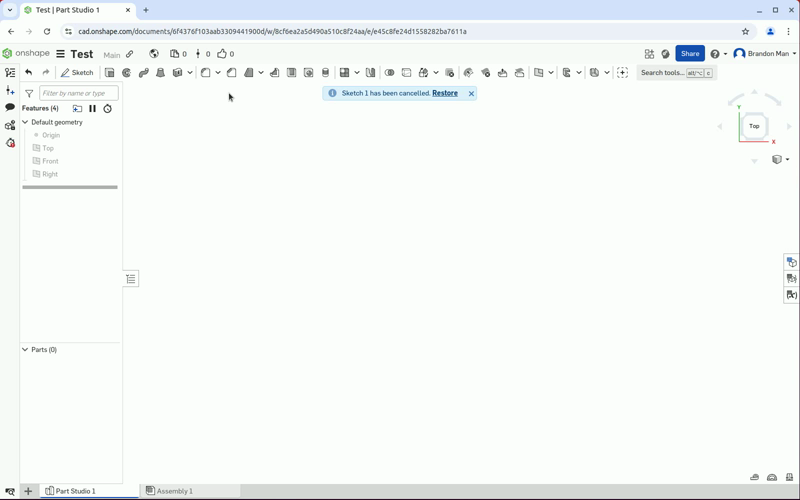
mouse_move(73, 352)
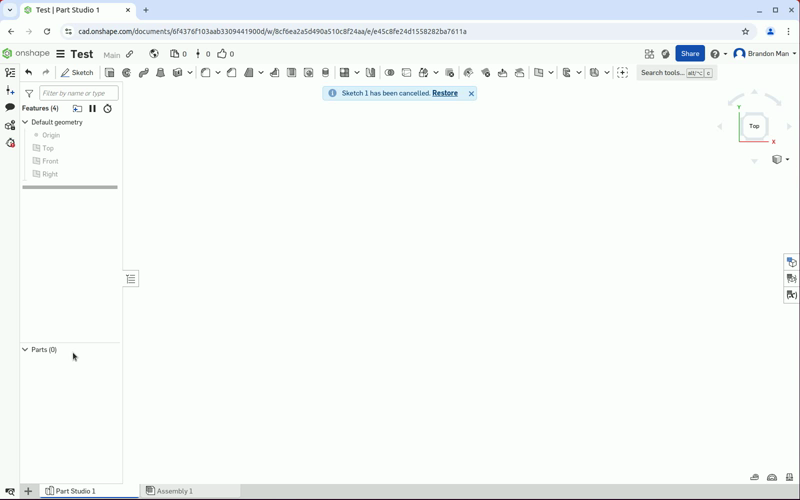
key(y)
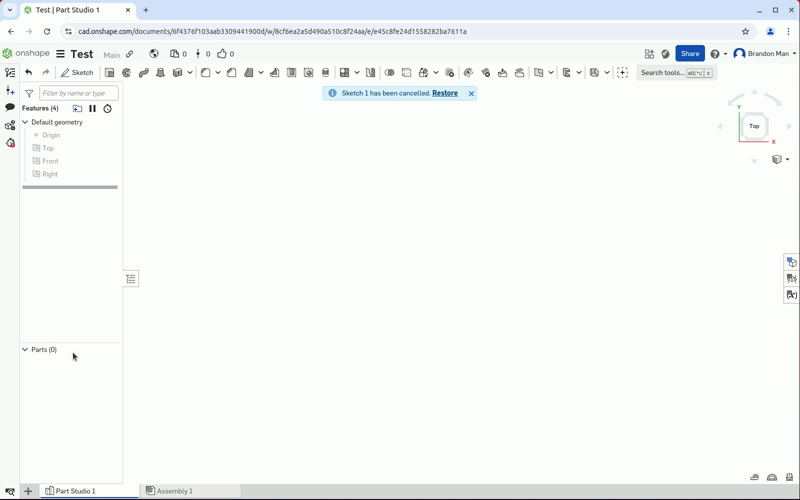
key(shift+p)
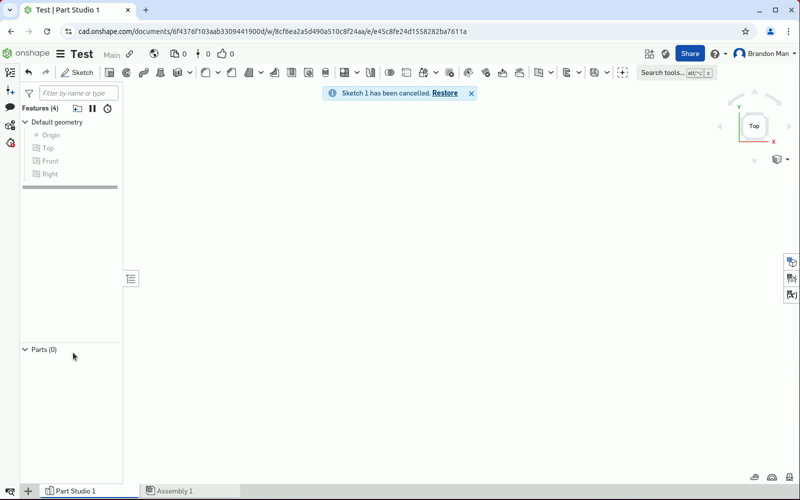
key(space)
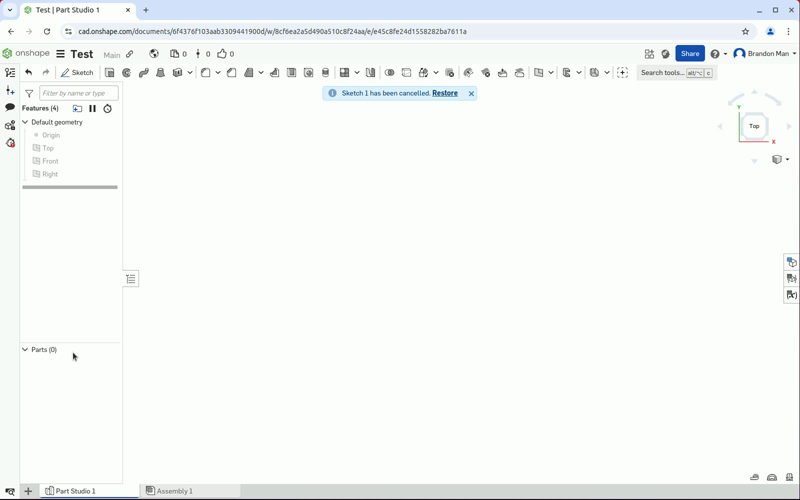
key_down(shift)
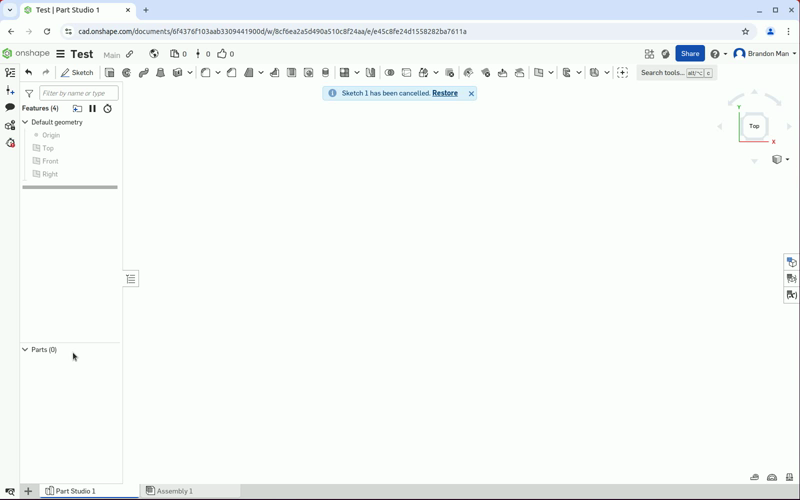
key(up)
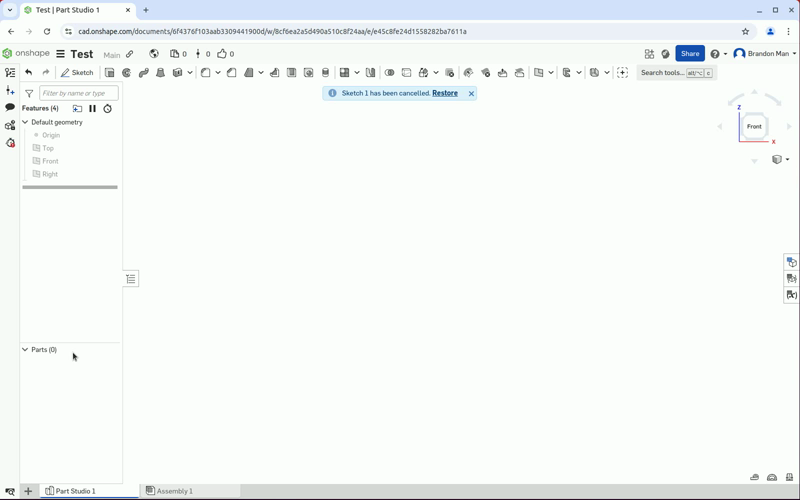
key_up(shift)
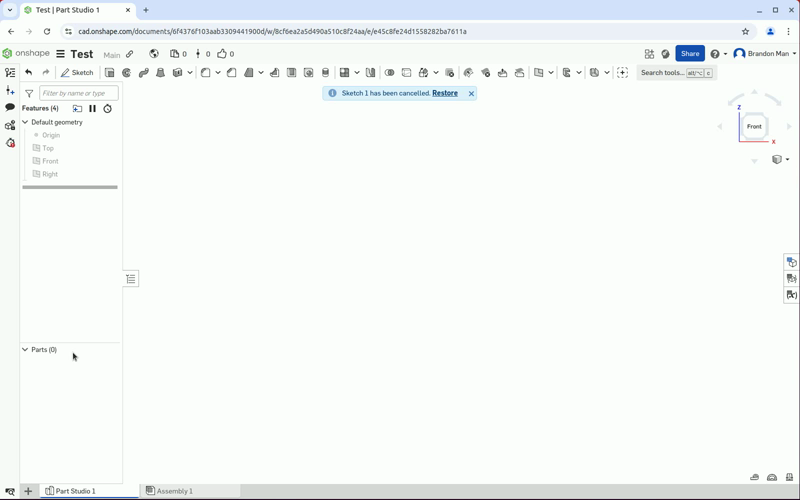
mouse_move(73, 352)
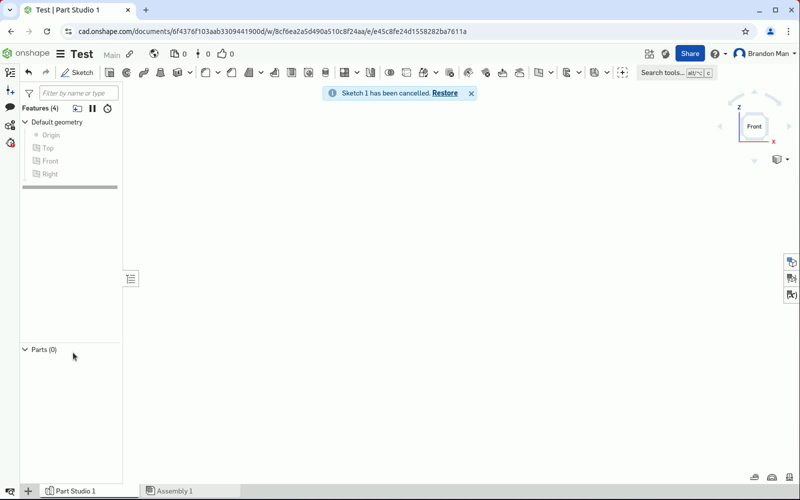
key(shift+y)
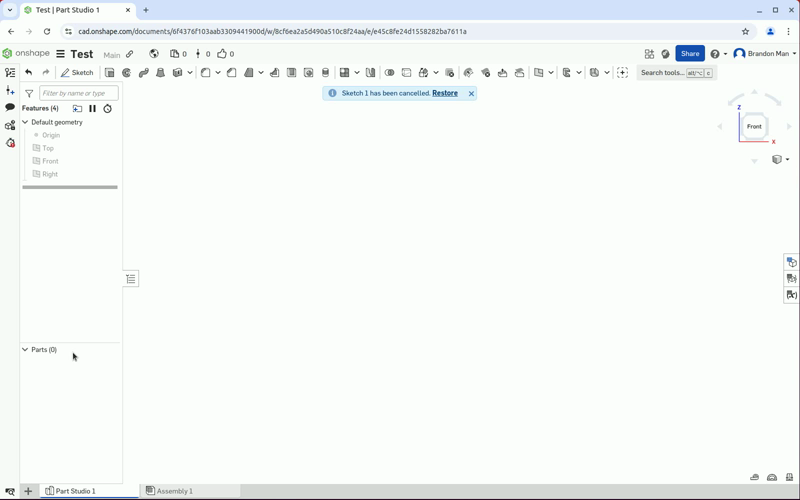
key(shift+s)
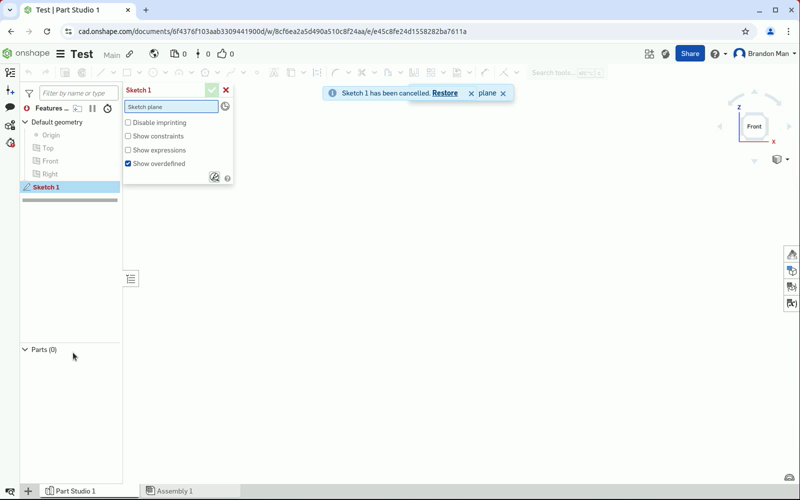
mouse_move(73, 163)
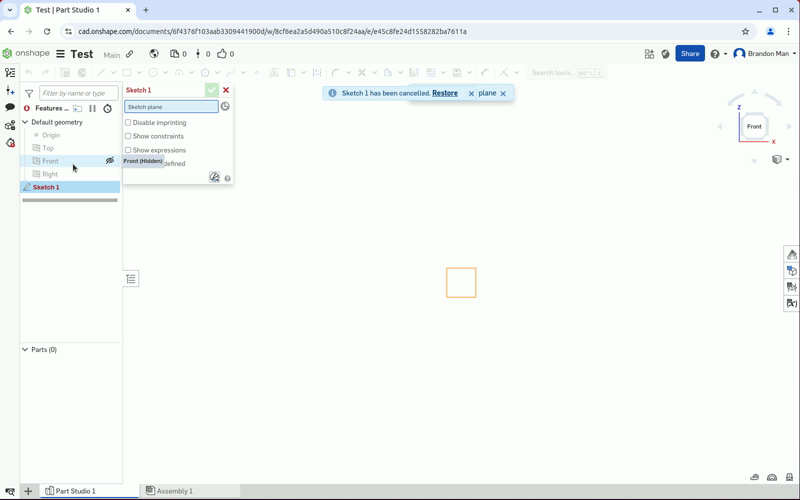
click(73, 163)
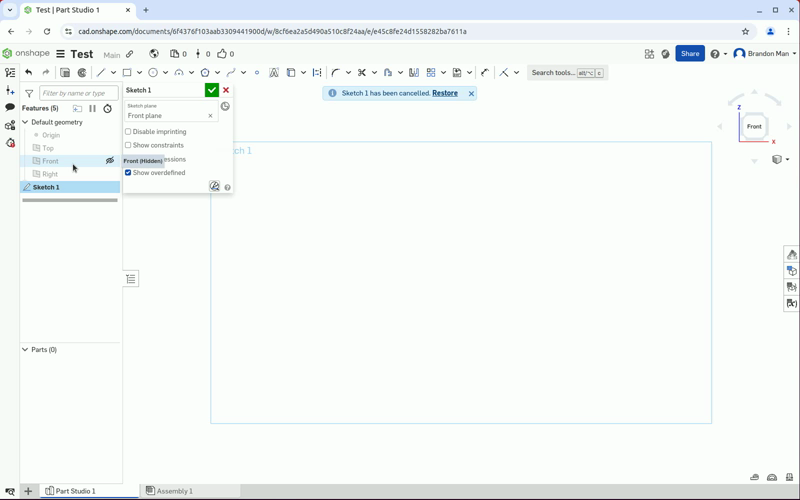
mouse_move(73, 352)
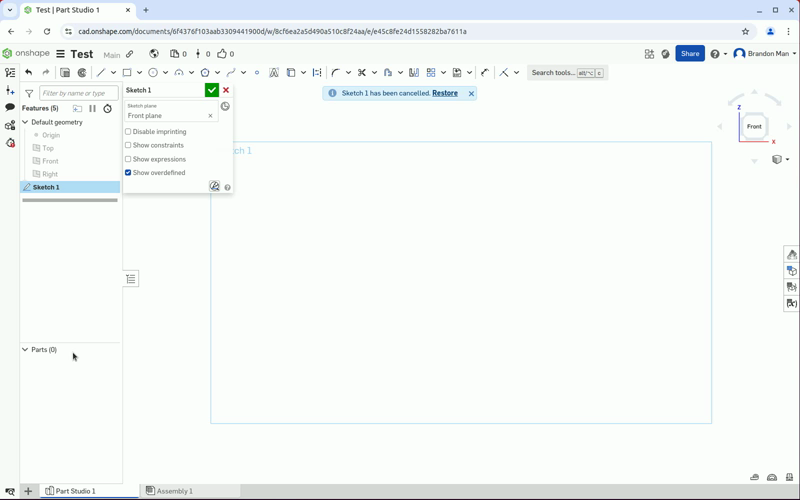
key(y)
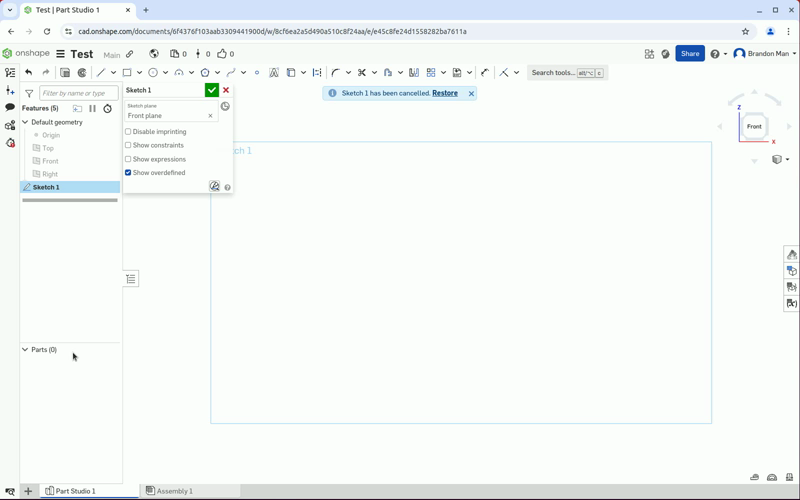
key(l)
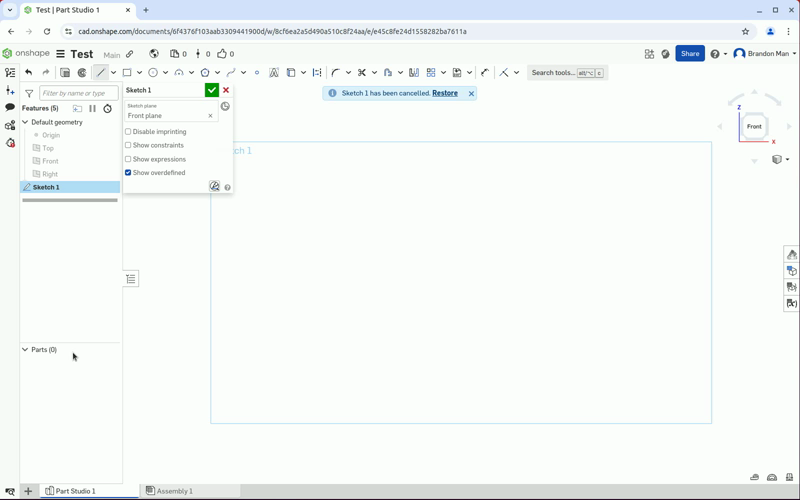
key_down(shift)
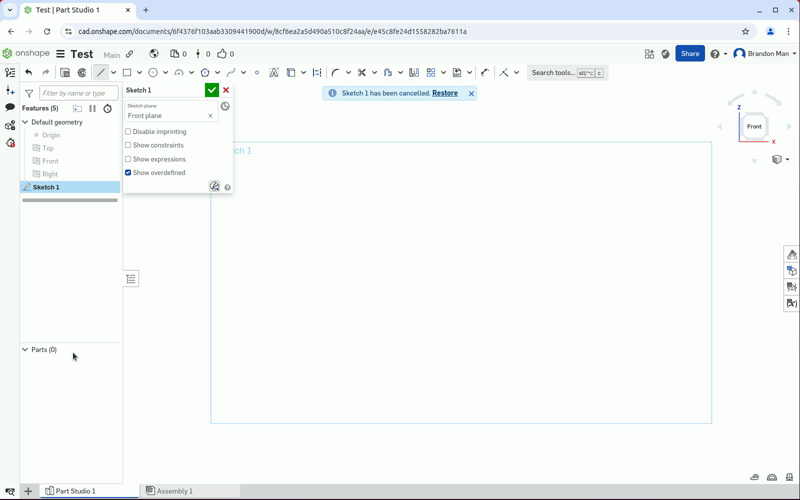
mouse_move(406, 325)
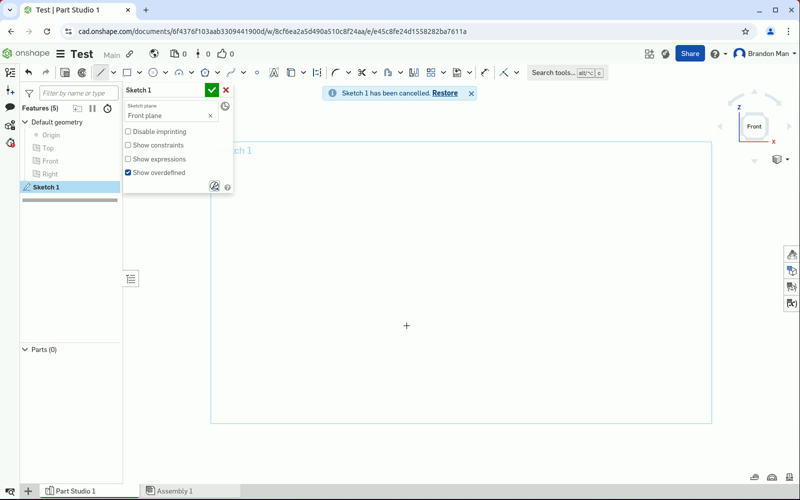
click(406, 325)
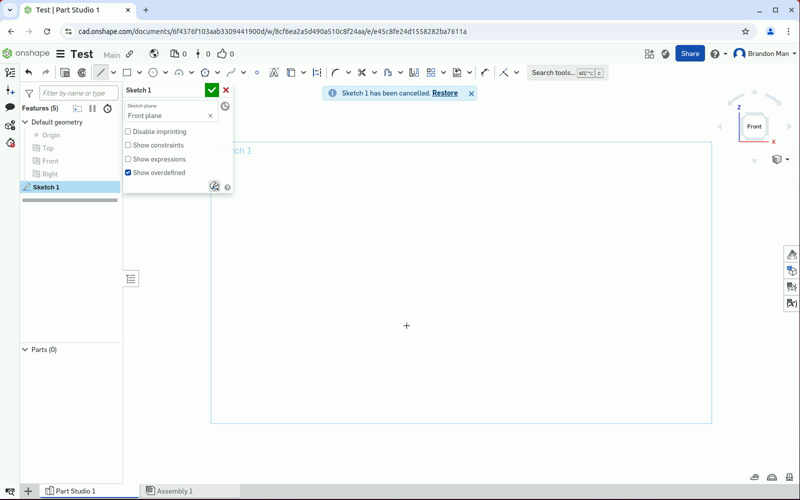
key_up(shift)
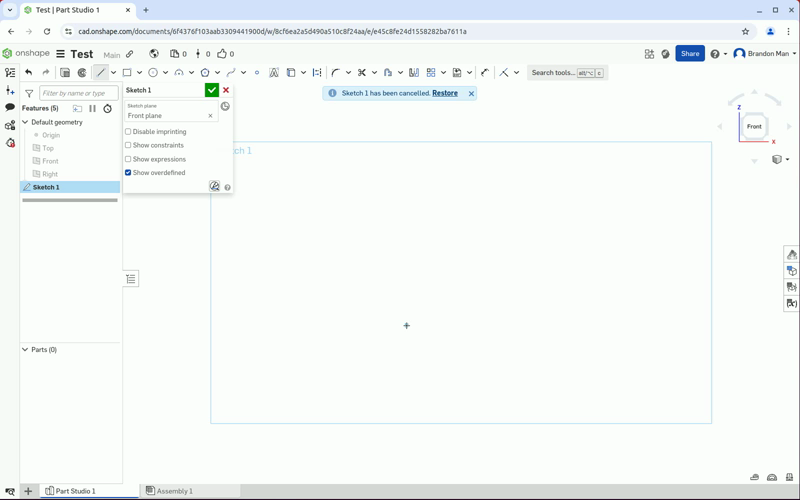
key_down(shift)
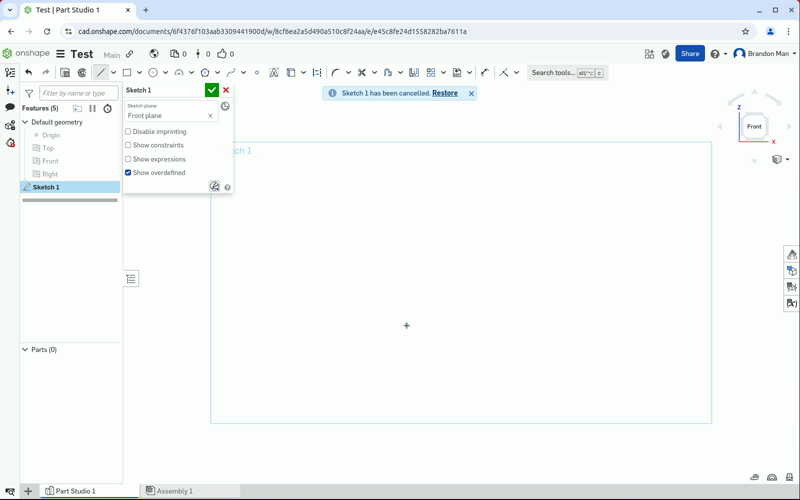
mouse_move(529, 325)
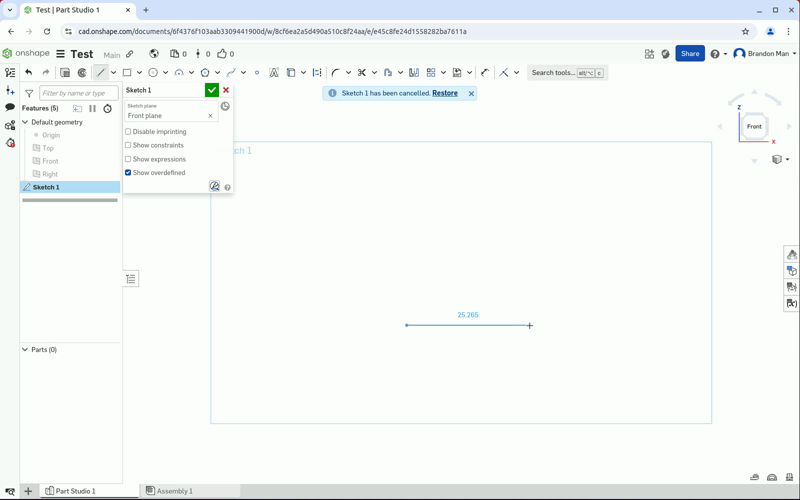
click(529, 325)
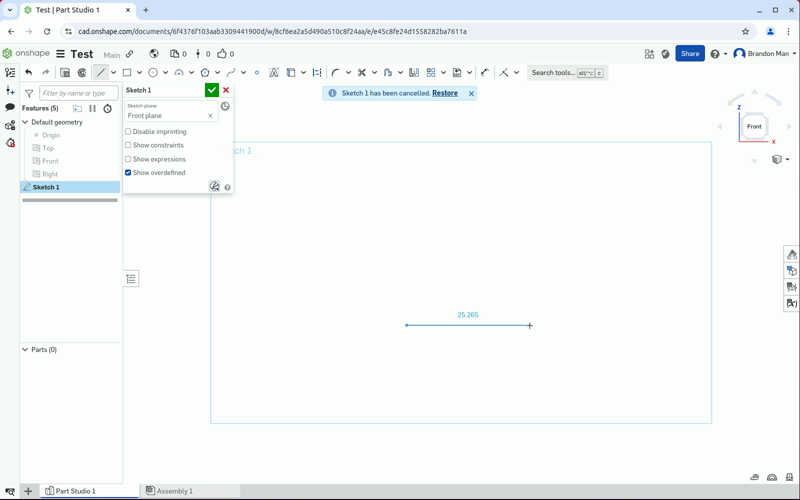
key_up(shift)
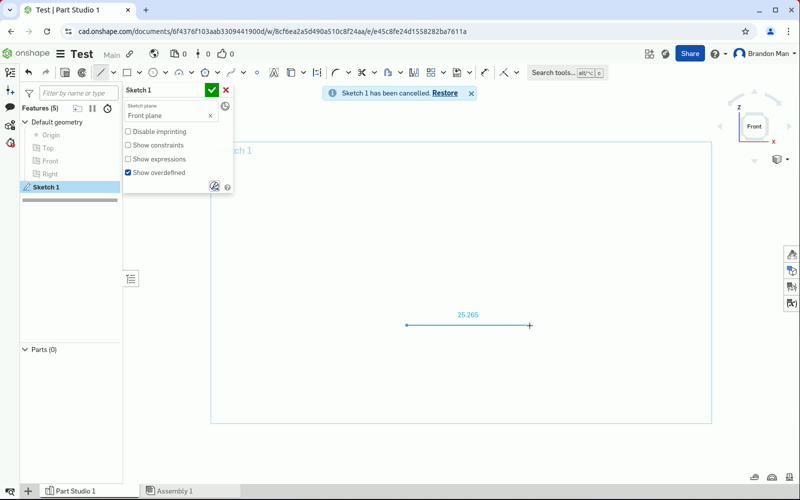
key_down(shift)
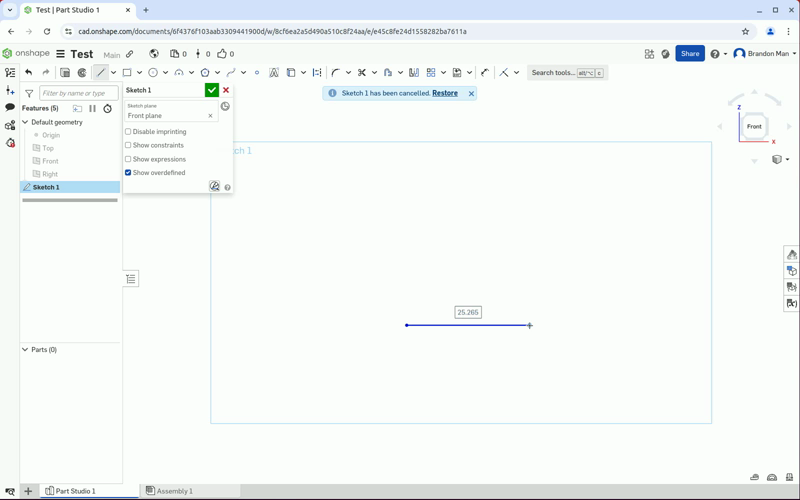
mouse_move(529, 201)
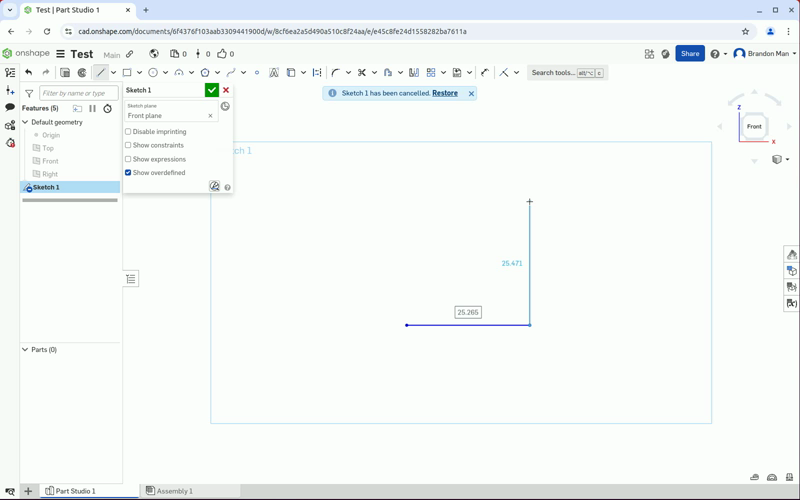
click(529, 201)
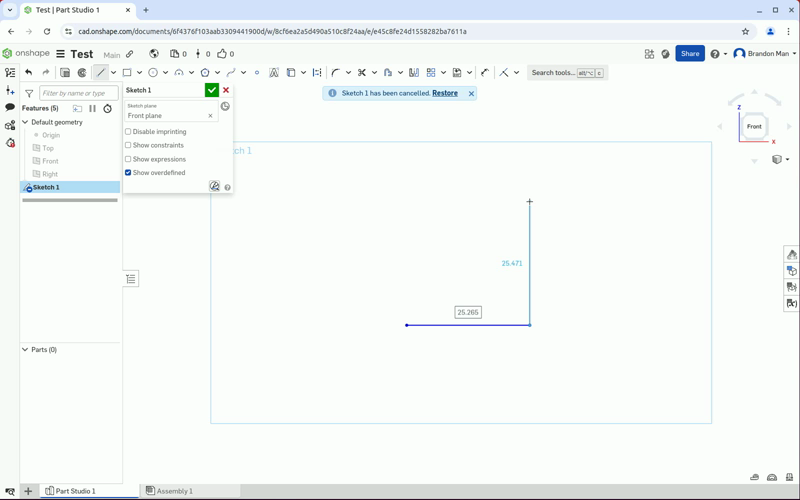
key_up(shift)
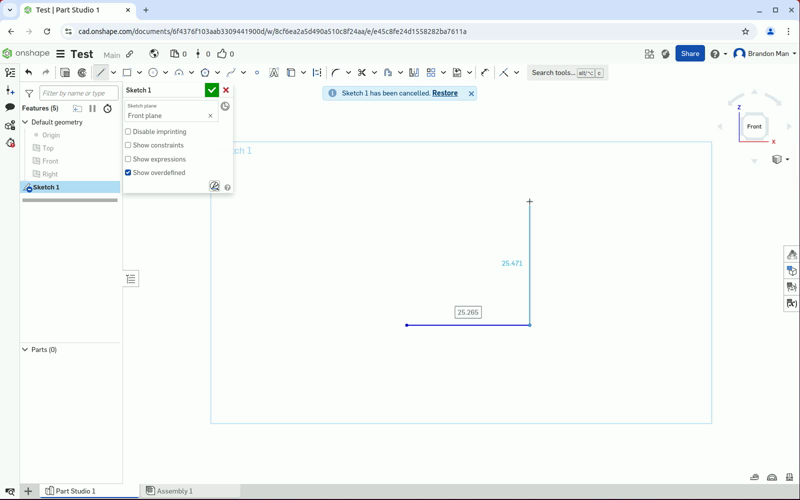
key_down(shift)
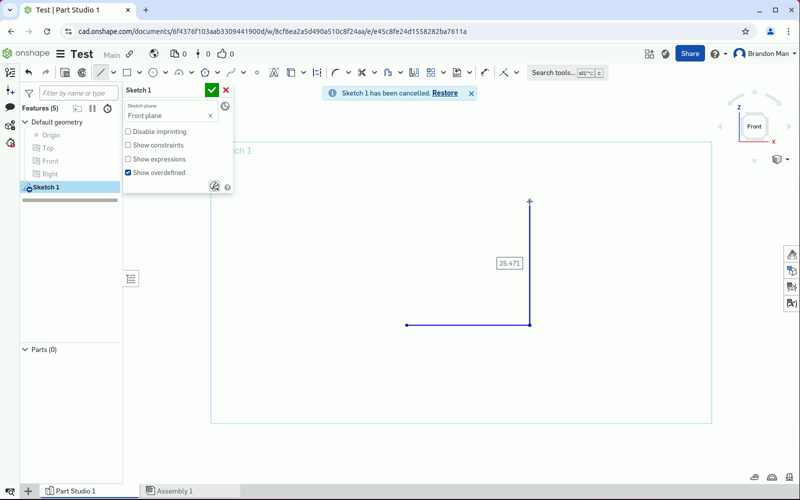
mouse_move(406, 201)
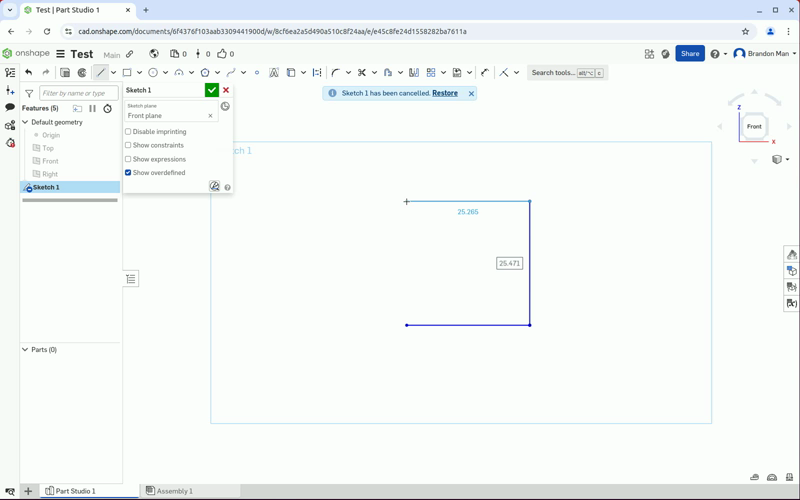
click(406, 201)
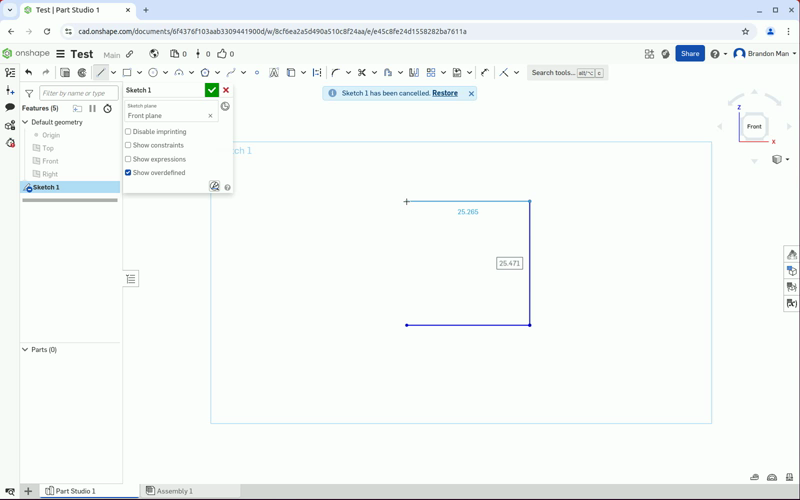
key_up(shift)
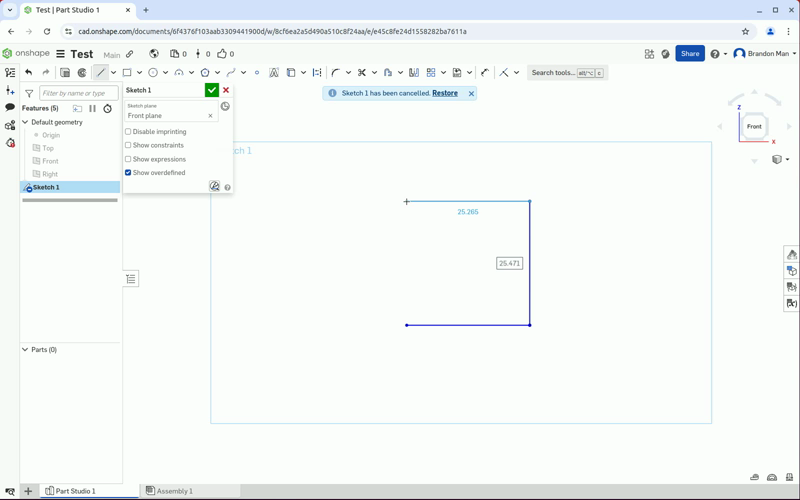
key_down(shift)
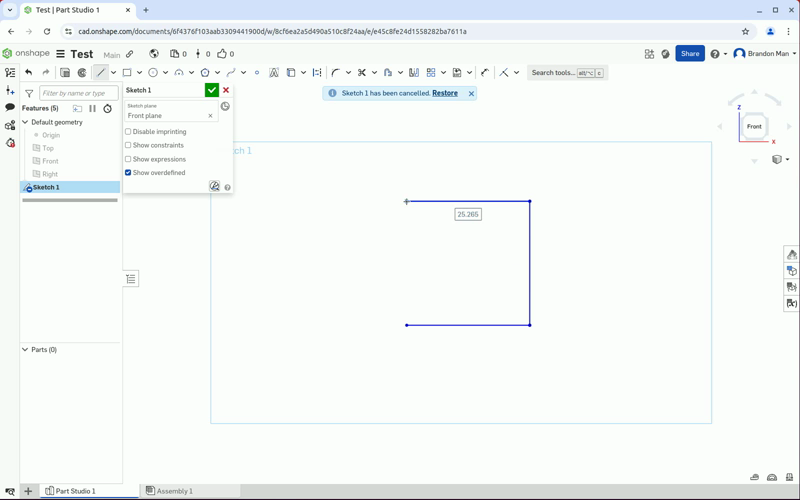
mouse_move(406, 325)
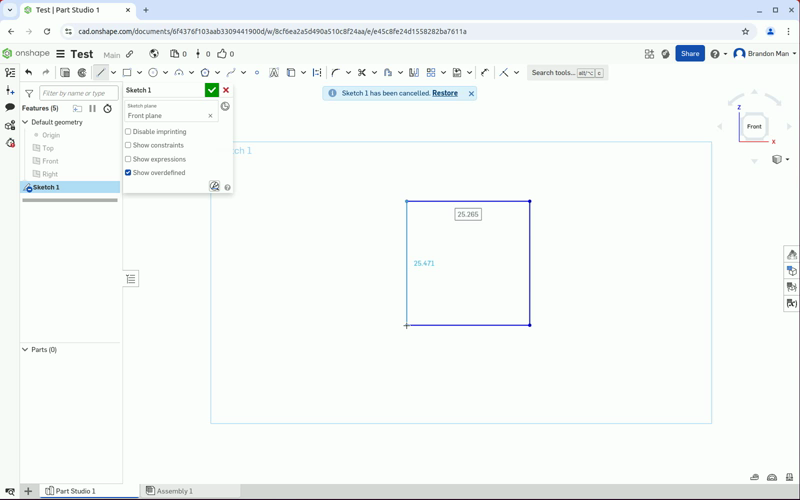
key_up(shift)
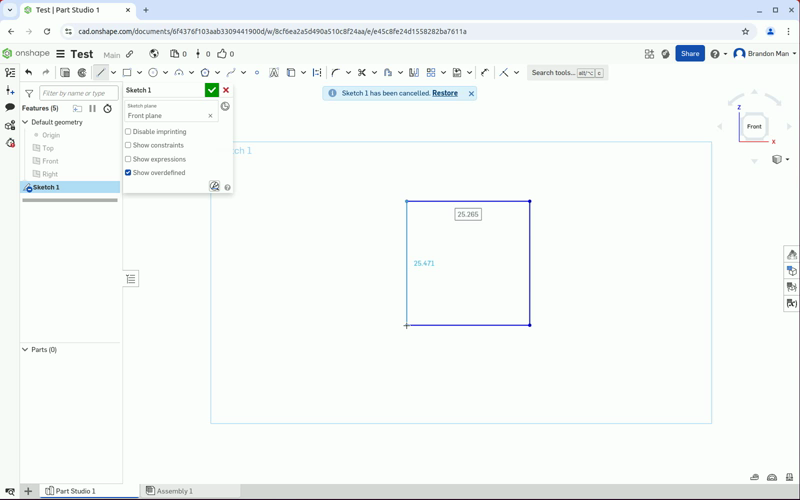
click(406, 325)
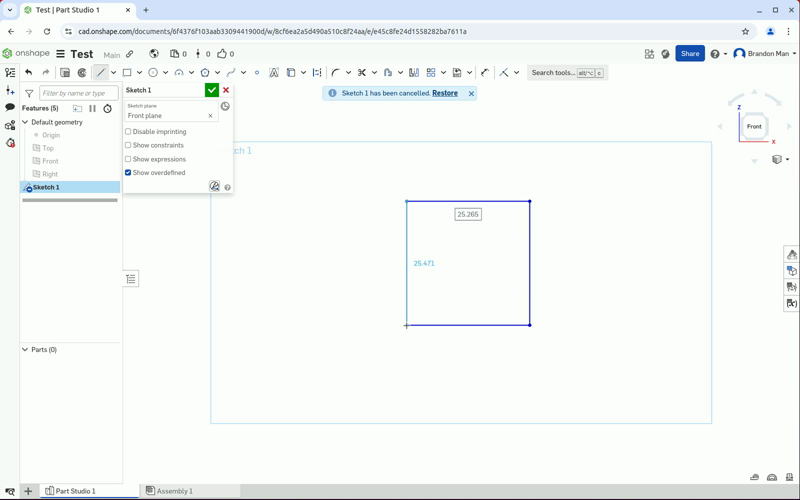
key(esc)
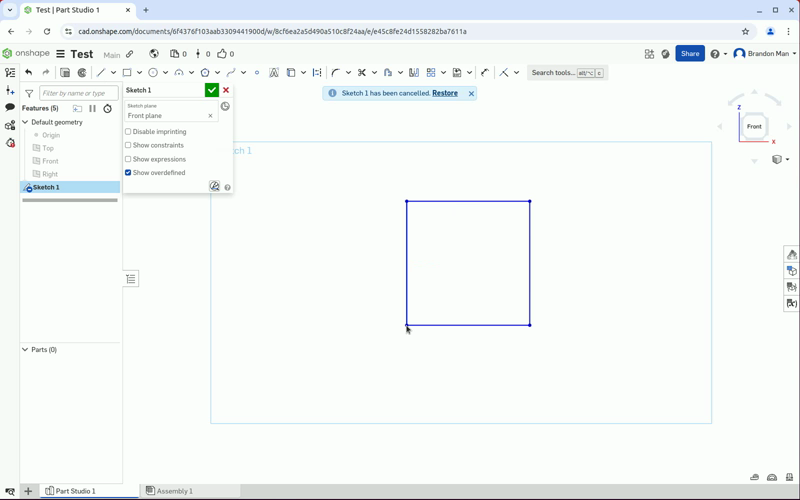
mouse_move(438, 309)
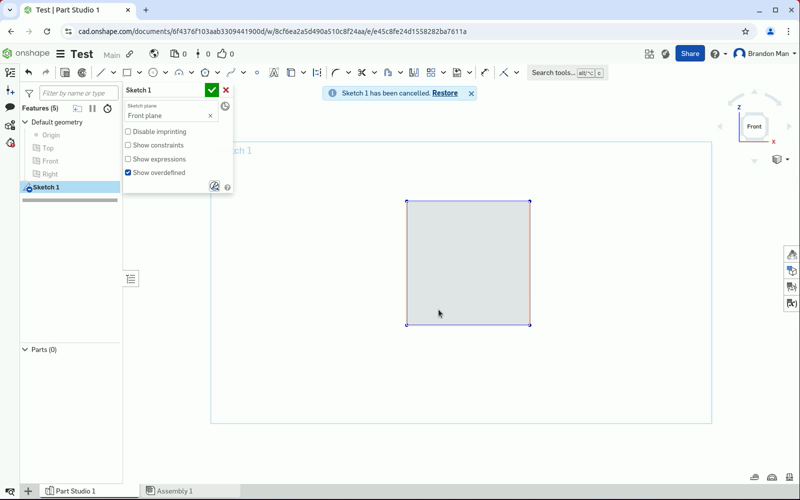
click(438, 309)
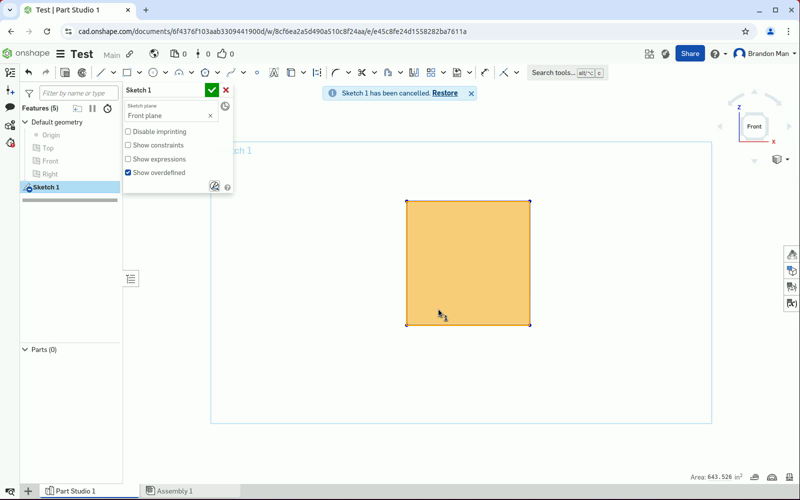
mouse_move(73, 352)
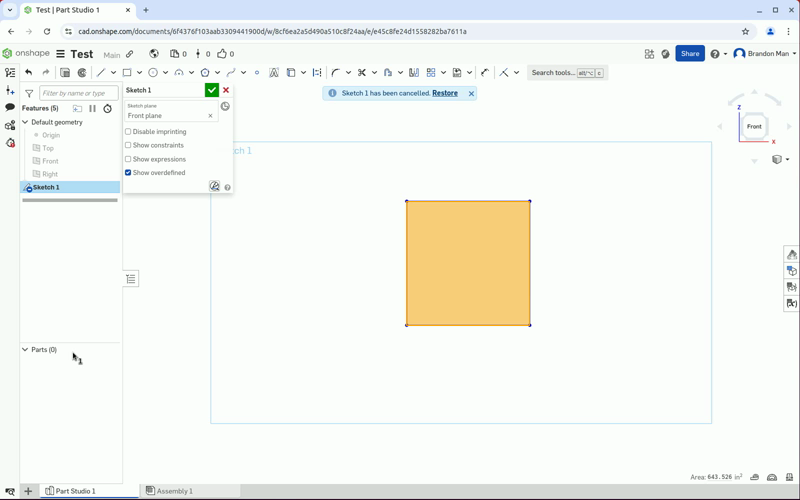
key(shift+y)
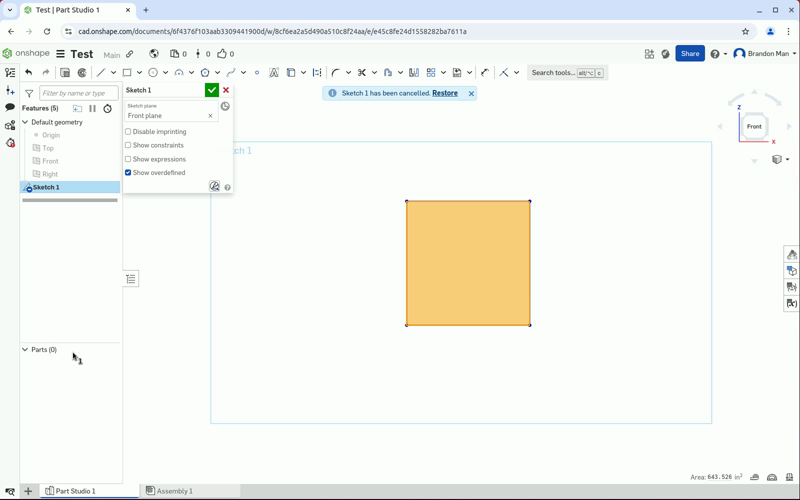
key(shift+e)
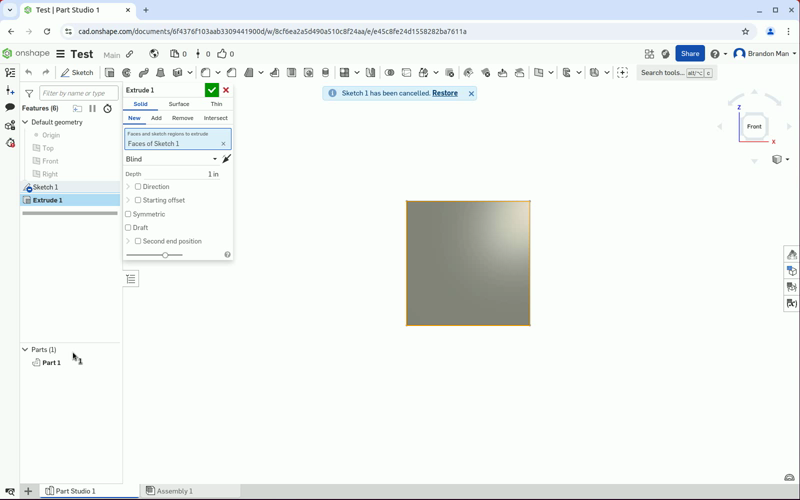
mouse_move(143, 106)
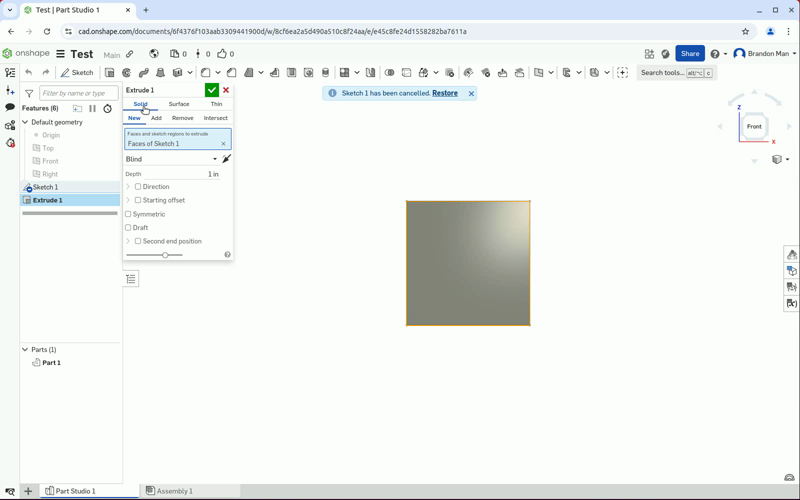
click(143, 106)
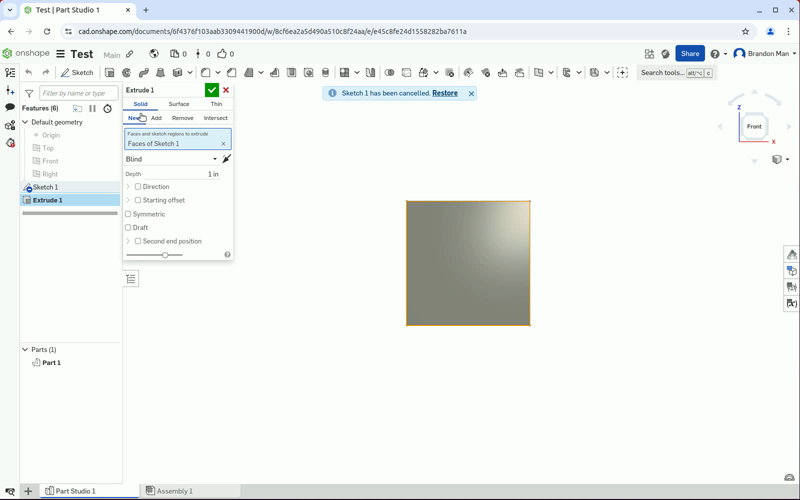
mouse_move(137, 120)
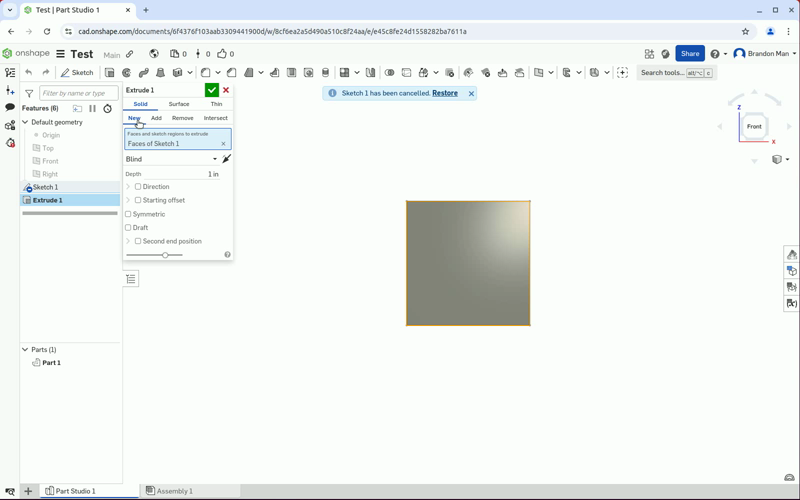
click(137, 120)
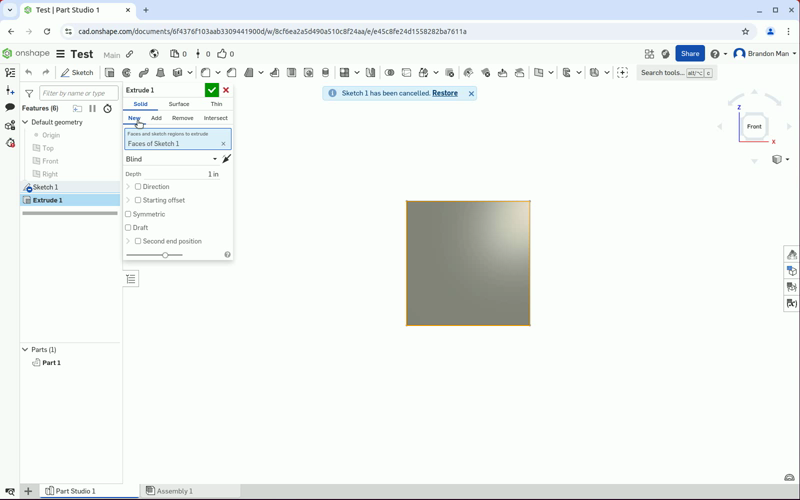
key(tab, 4)
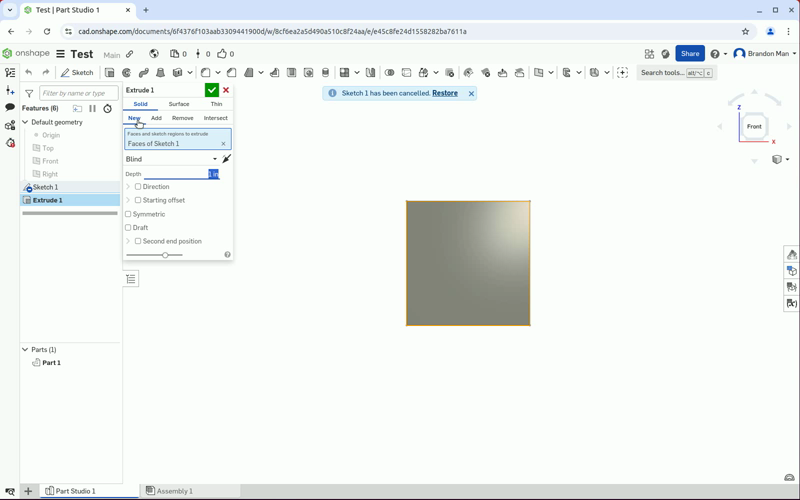
text(13.961)
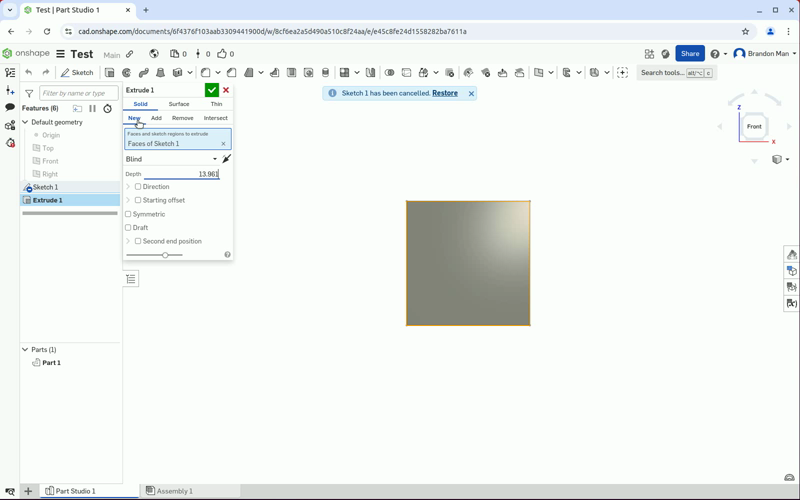
key(enter)
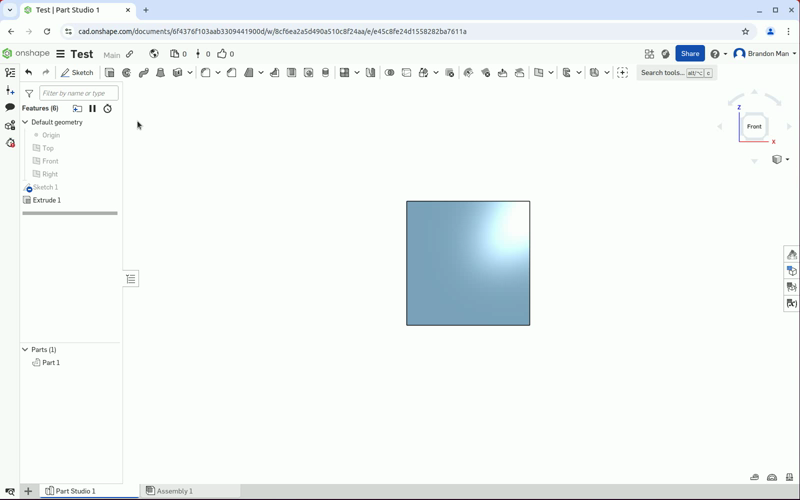
key(shift+h)
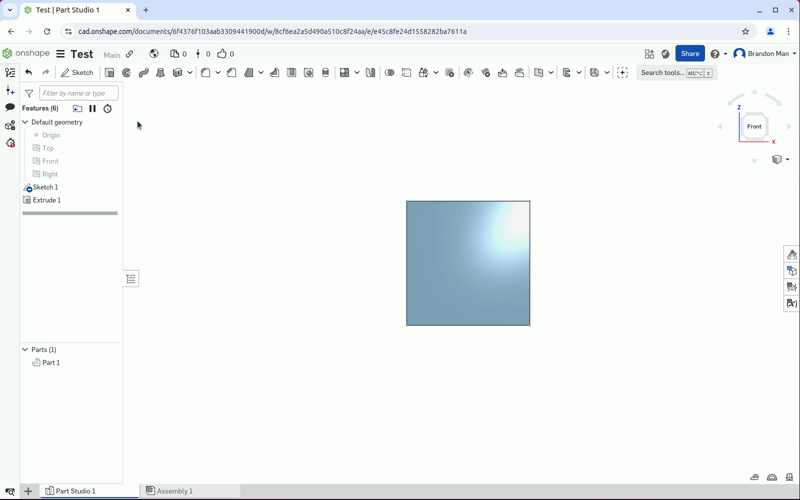
key(shift+h)
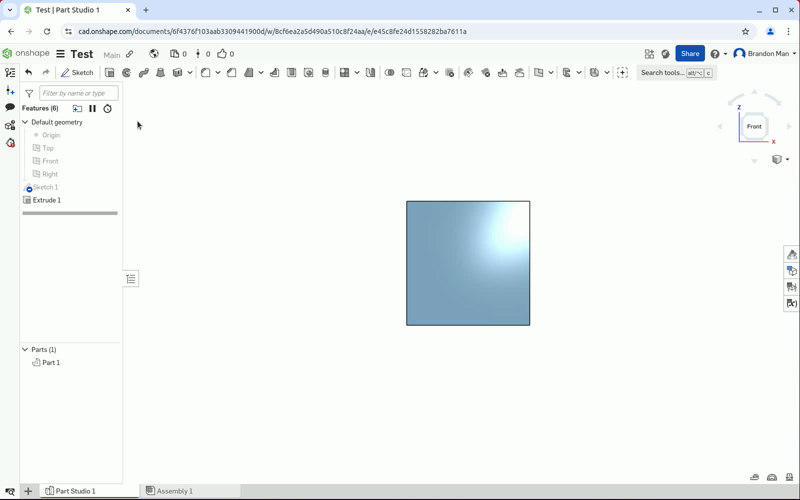
mouse_move(73, 189)
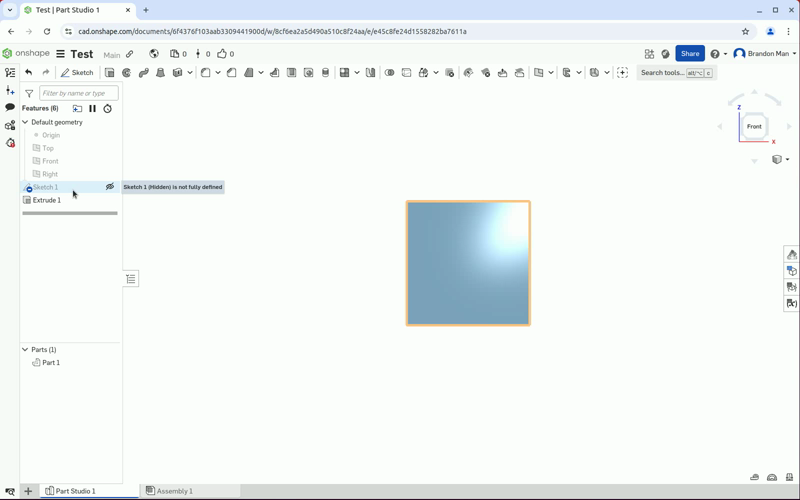
click(73, 189)
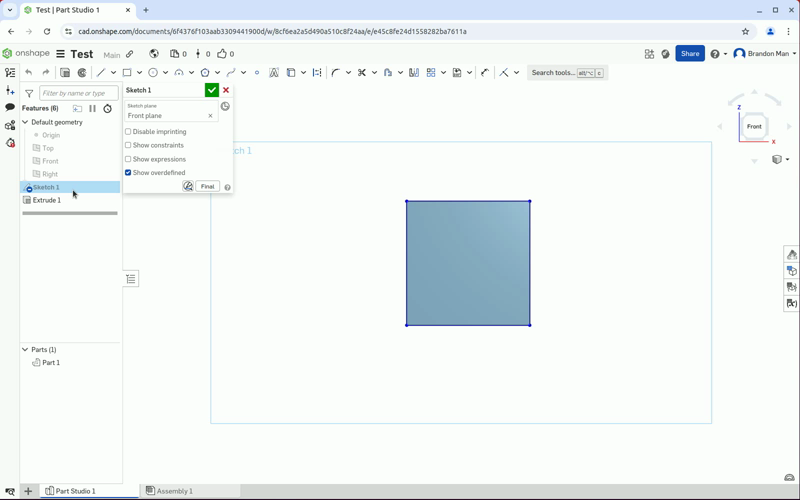
mouse_move(229, 92)
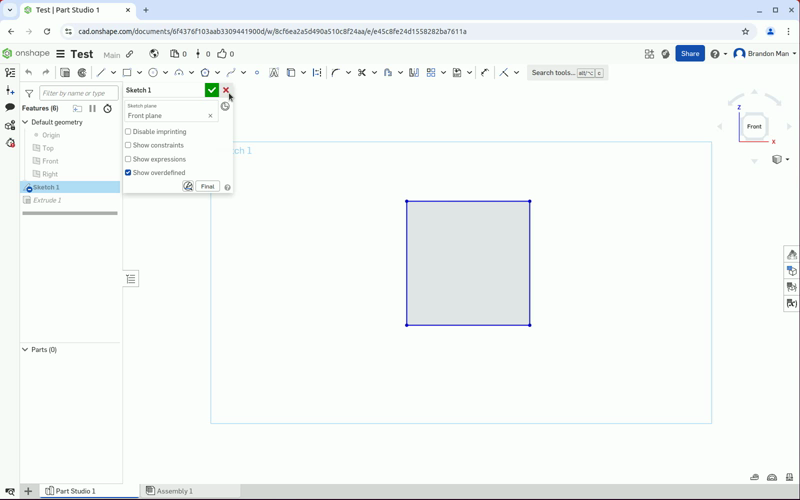
click(229, 92)
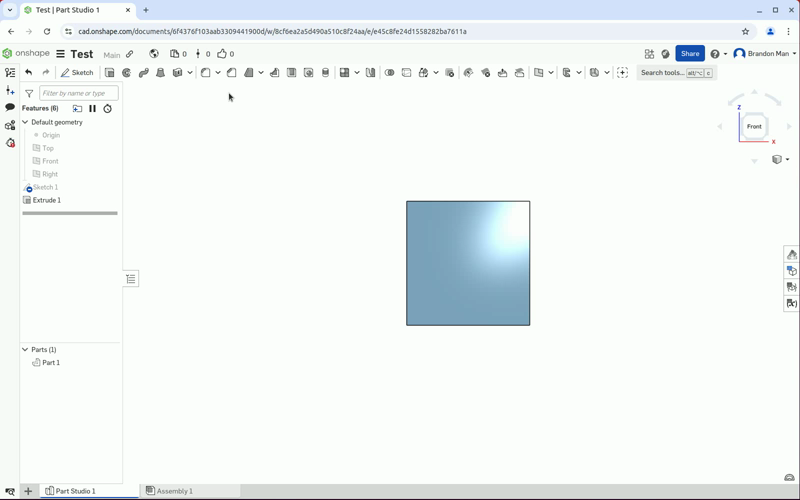
mouse_move(541, 75)
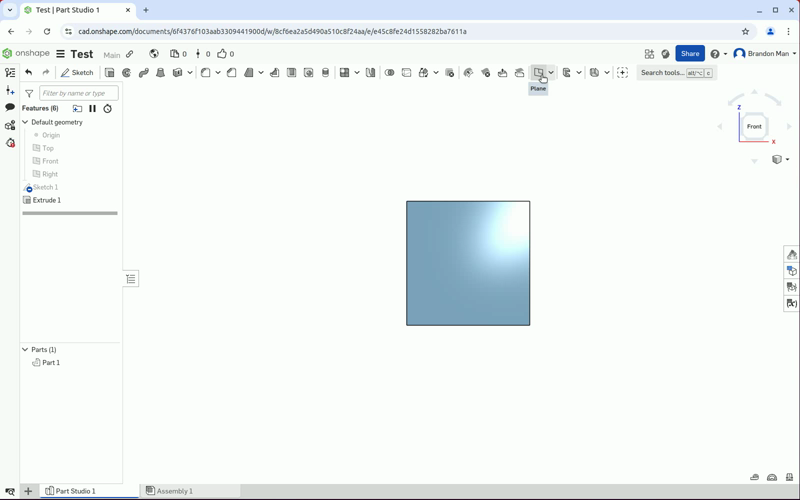
click(541, 75)
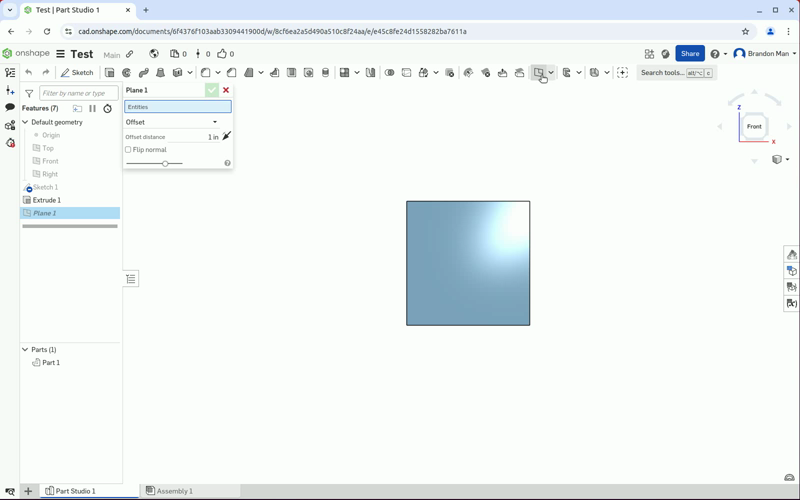
mouse_move(73, 163)
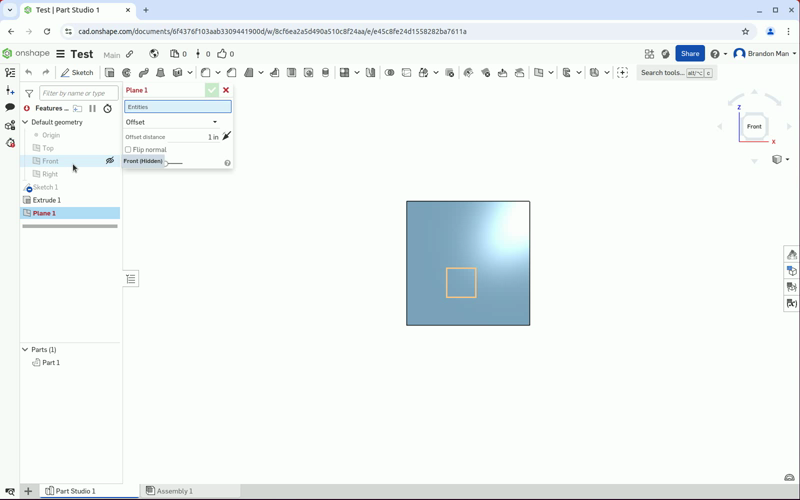
click(73, 163)
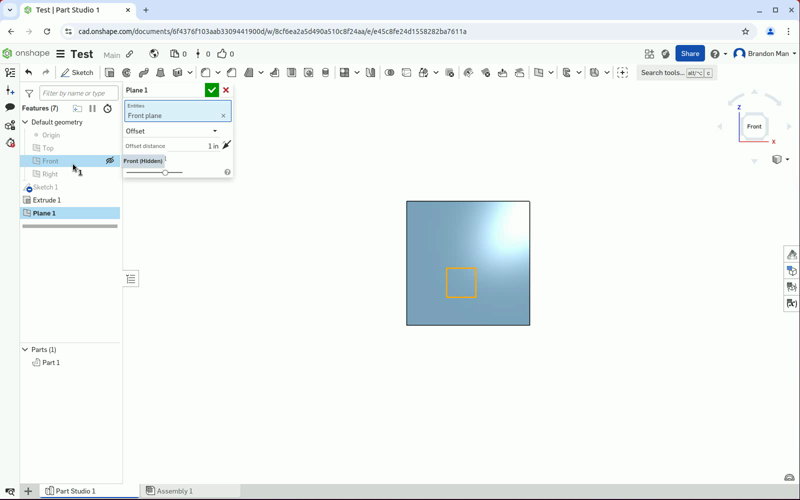
key(tab, 2)
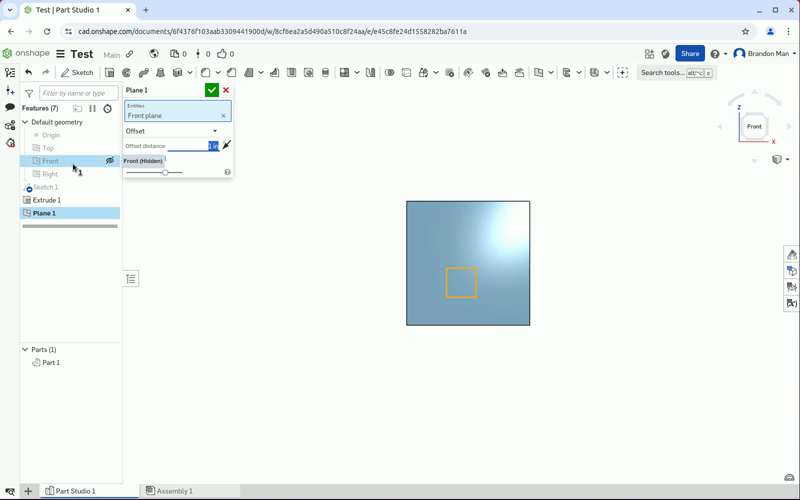
text(13.957)
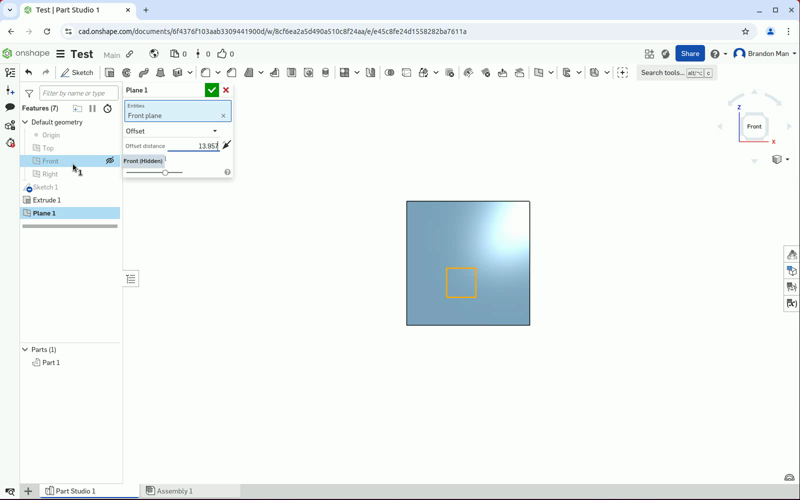
key(enter, 2)
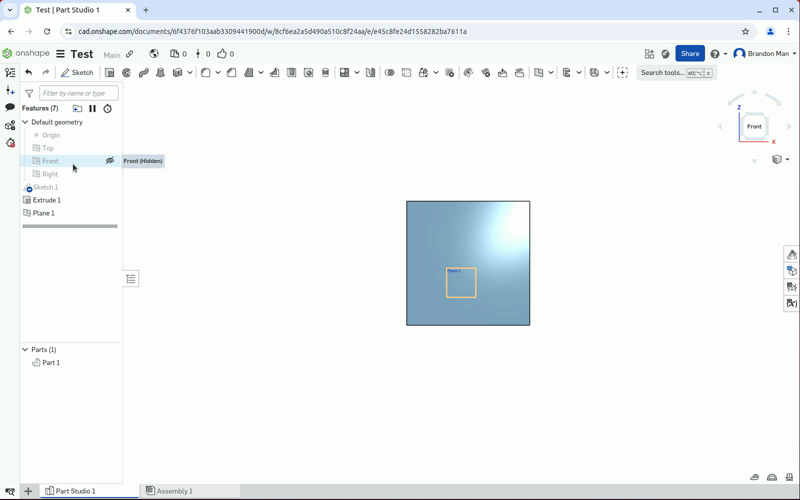
key(shift+s)
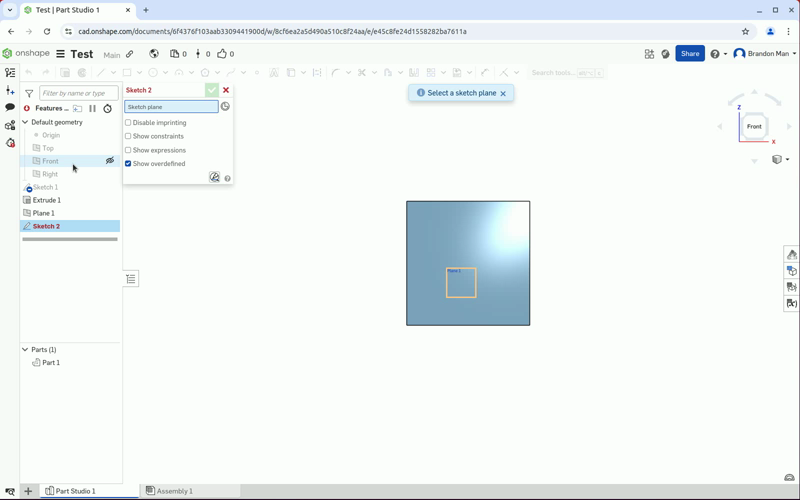
mouse_move(73, 215)
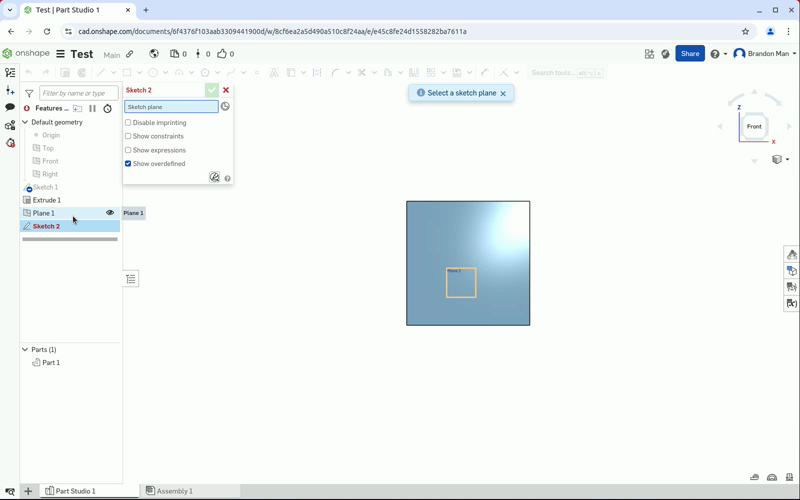
click(73, 215)
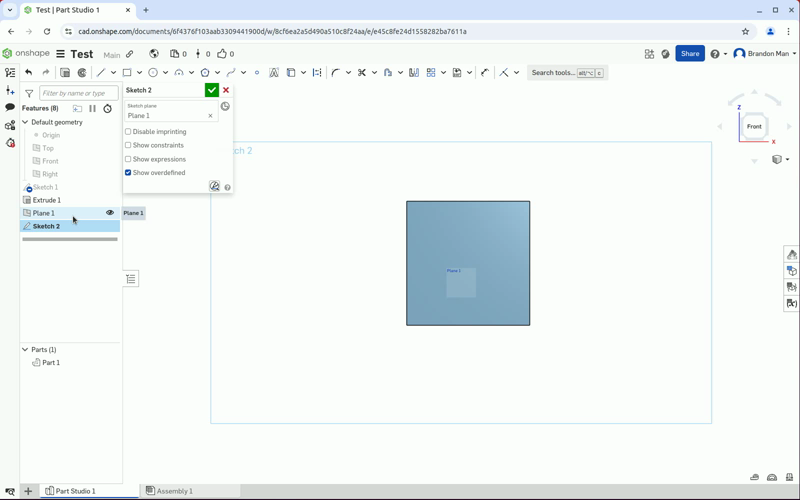
mouse_move(73, 352)
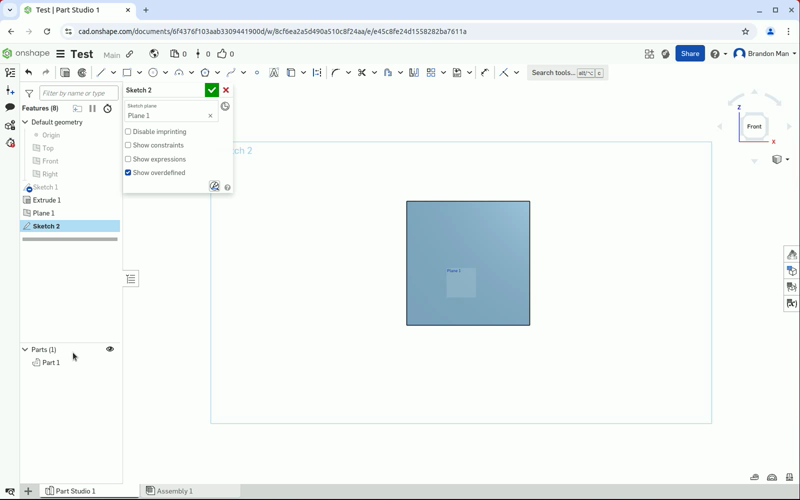
key(y)
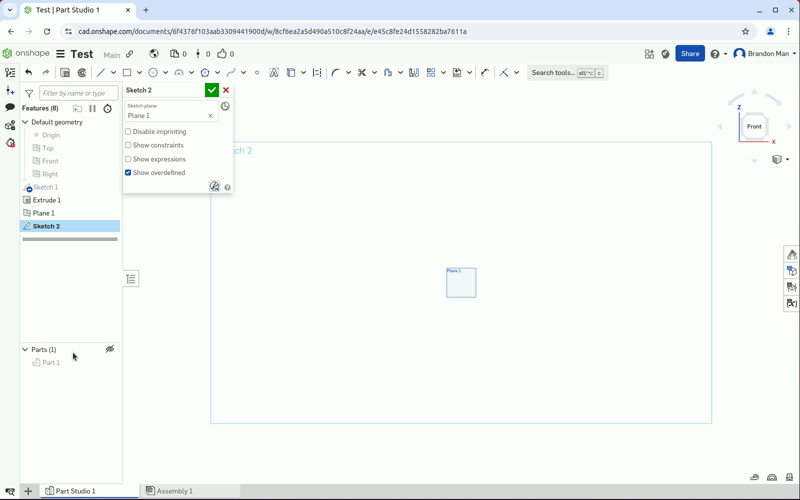
key(c)
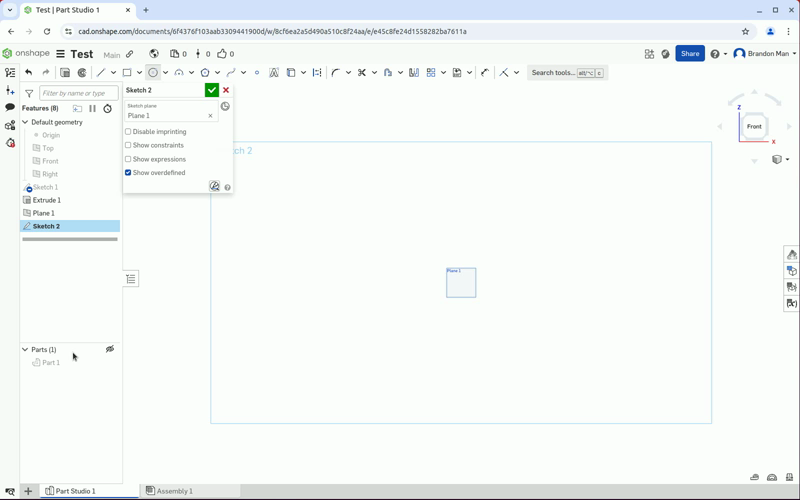
key_down(shift)
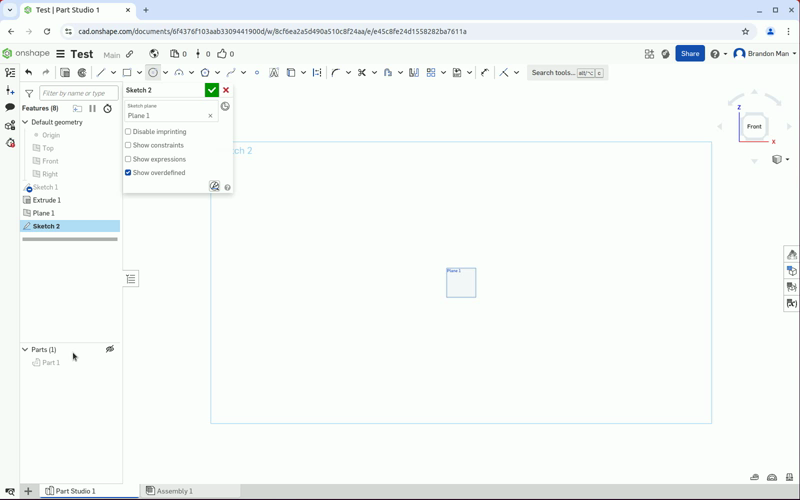
mouse_move(422, 213)
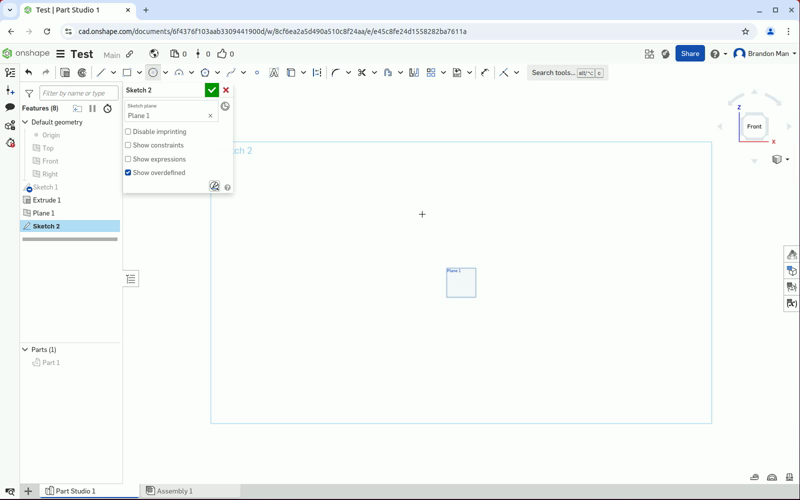
click(422, 213)
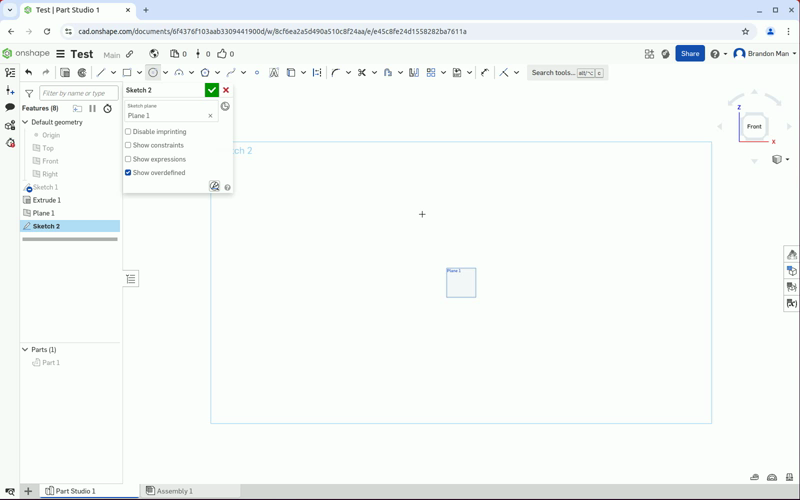
key_up(shift)
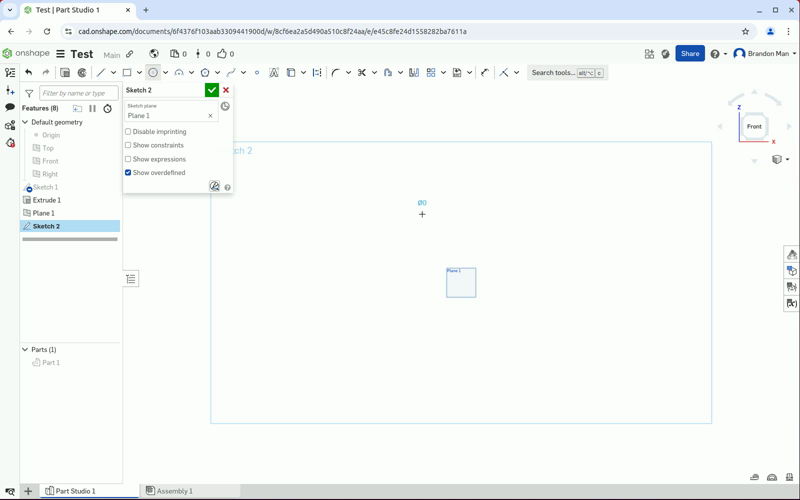
mouse_move(431, 213)
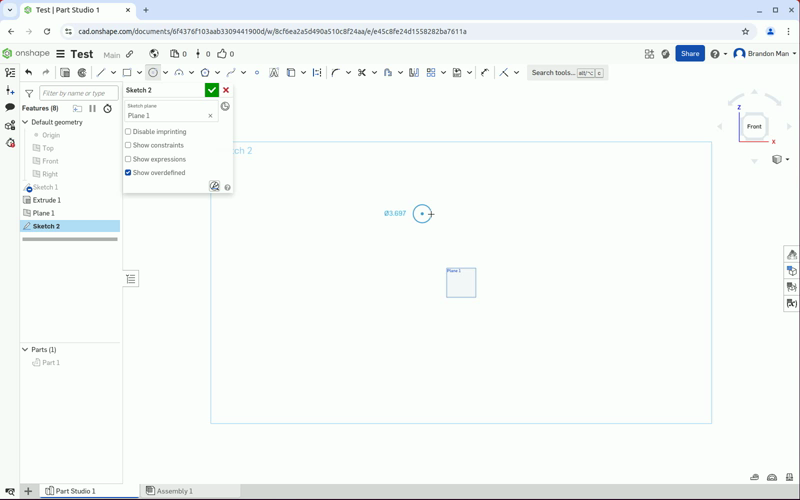
click(431, 213)
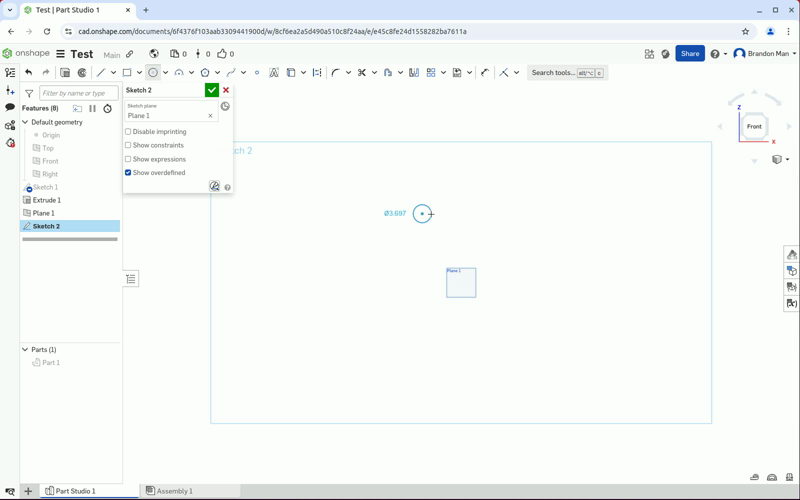
key(esc)
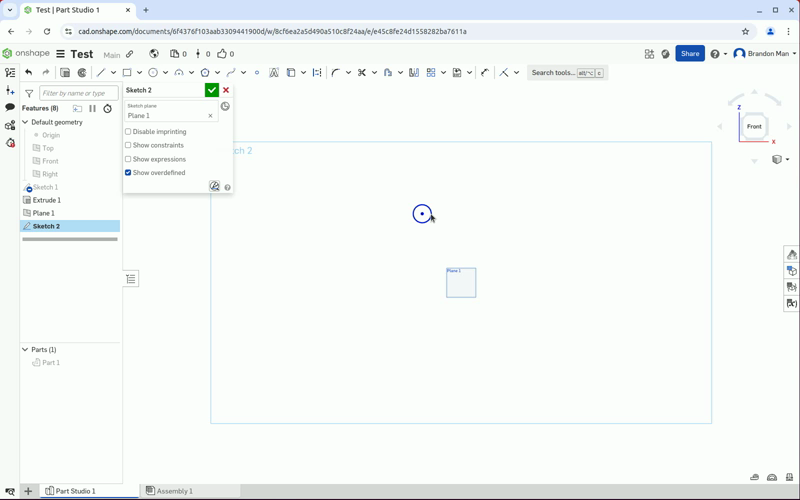
mouse_move(416, 212)
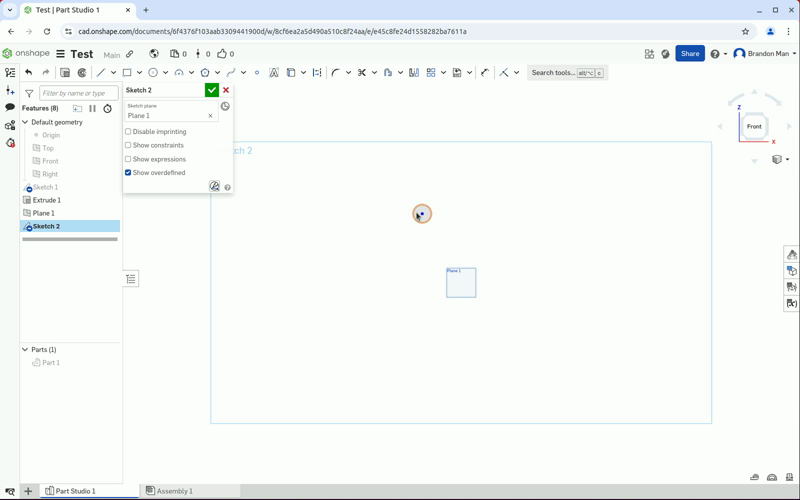
scroll(6)
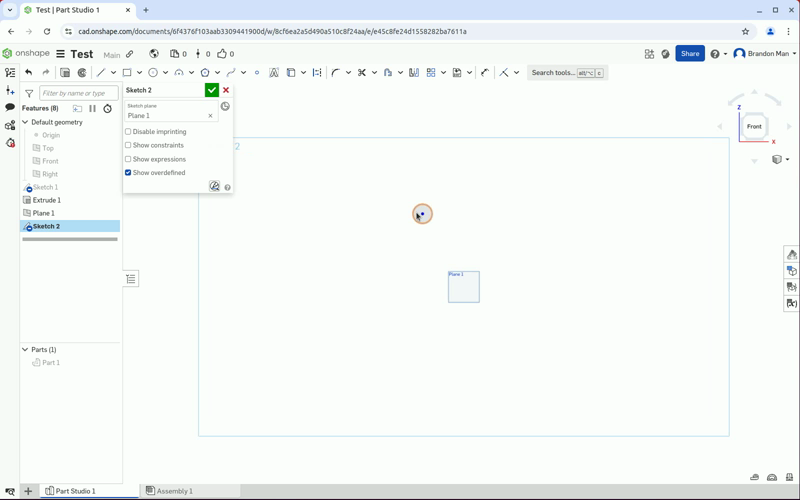
scroll(6)
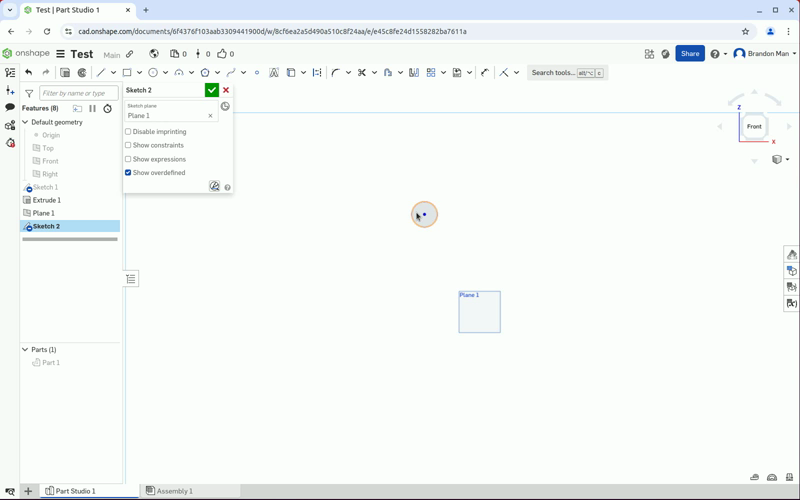
scroll(6)
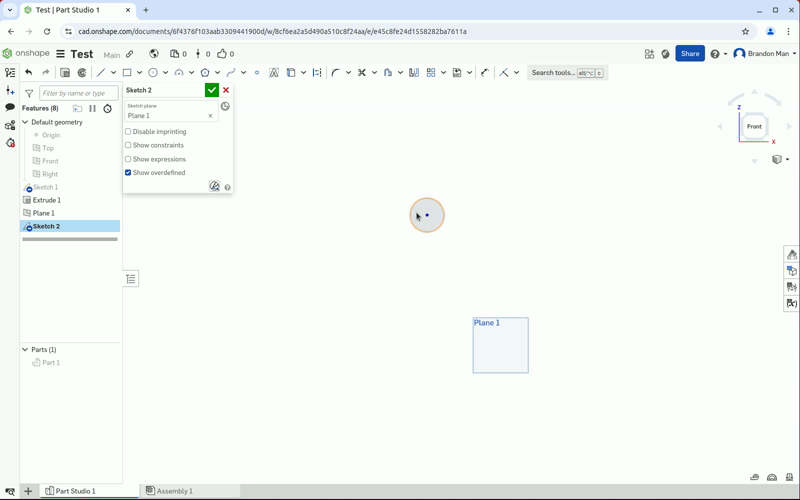
scroll(6)
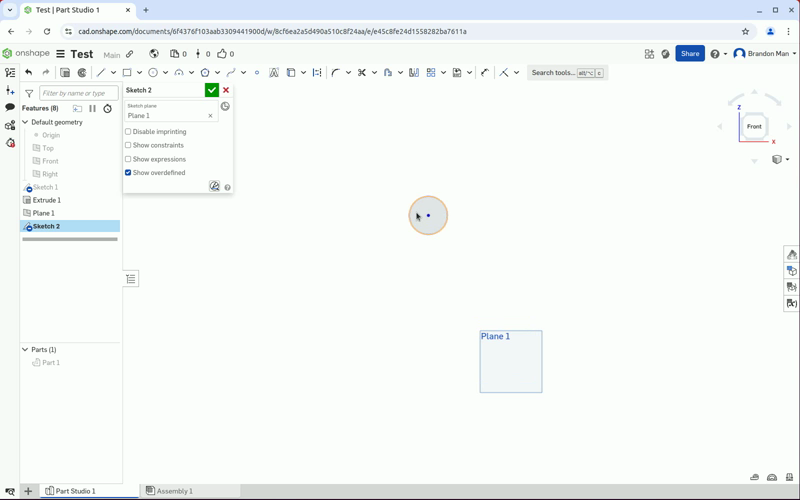
scroll(6)
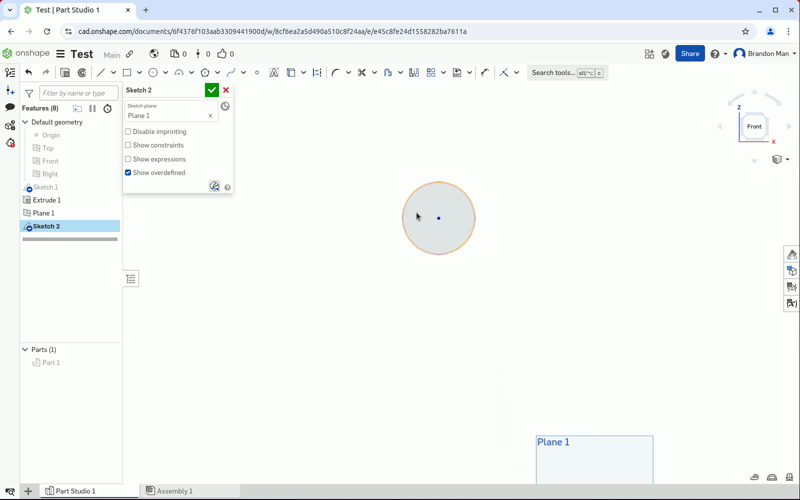
scroll(6)
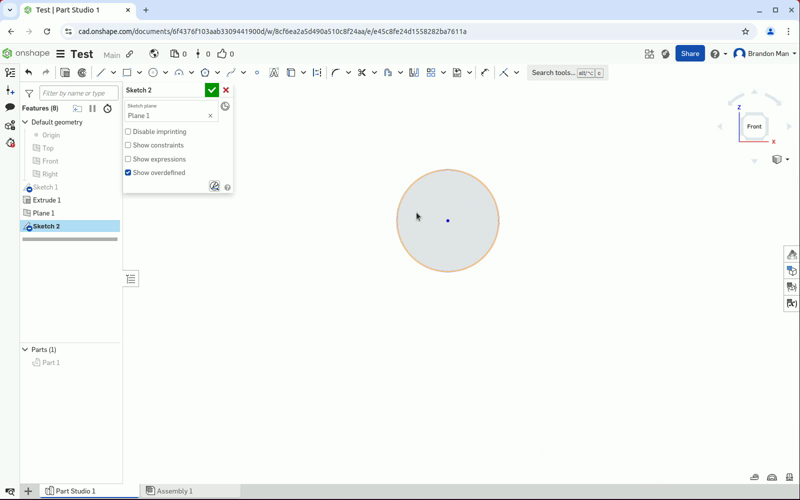
scroll(6)
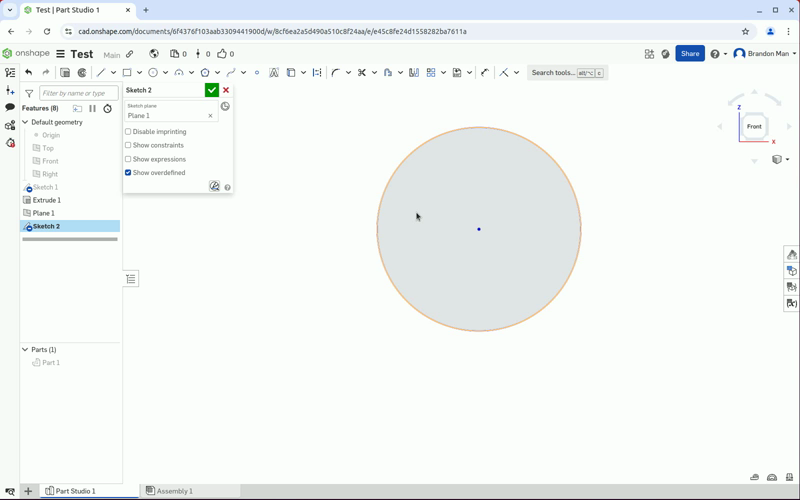
click(416, 212)
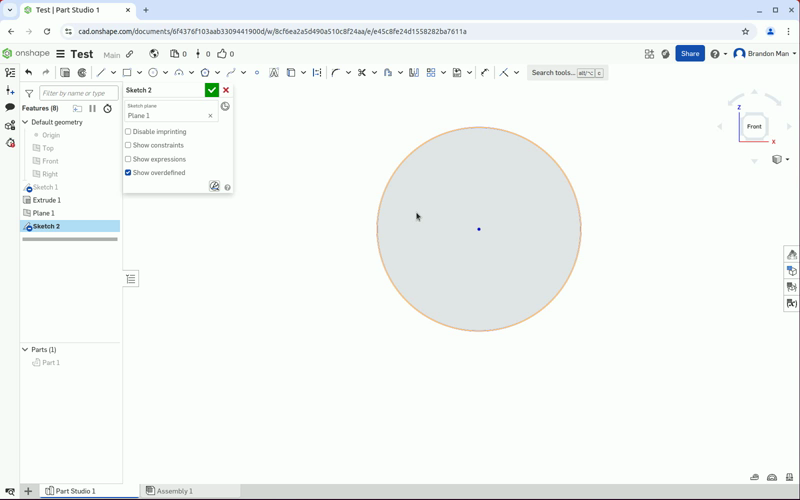
scroll(-6)
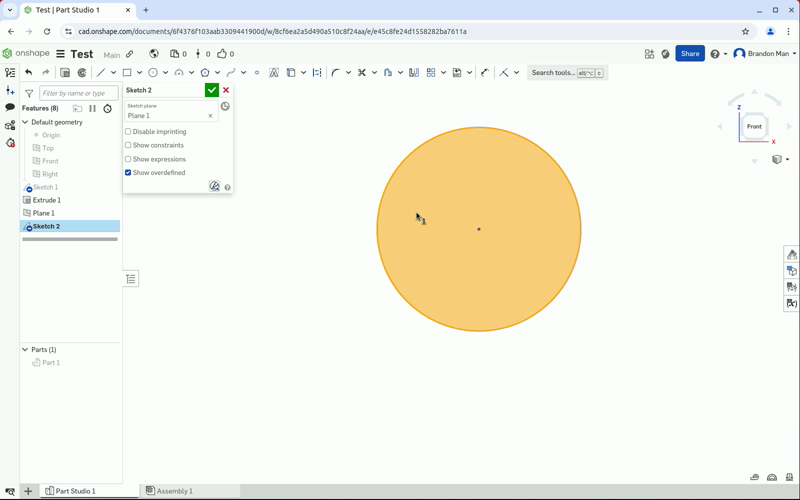
scroll(-6)
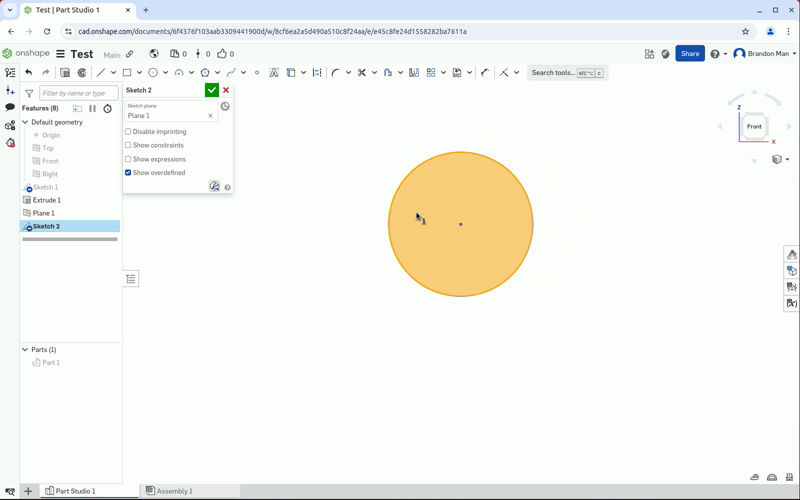
scroll(-6)
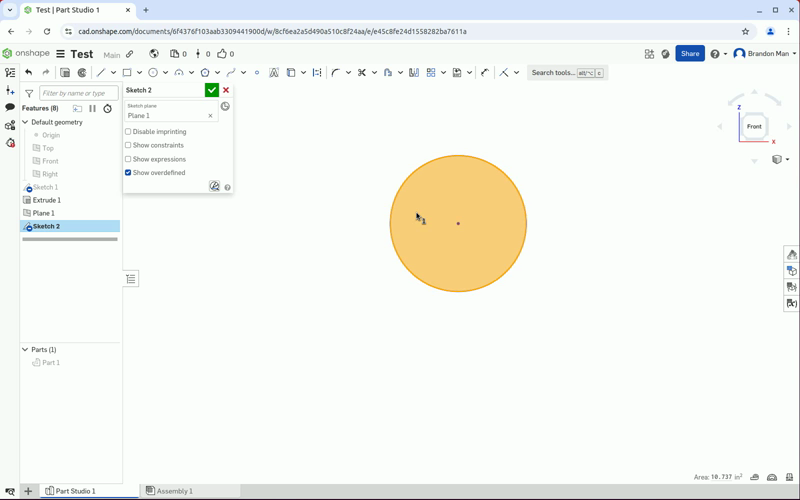
scroll(-6)
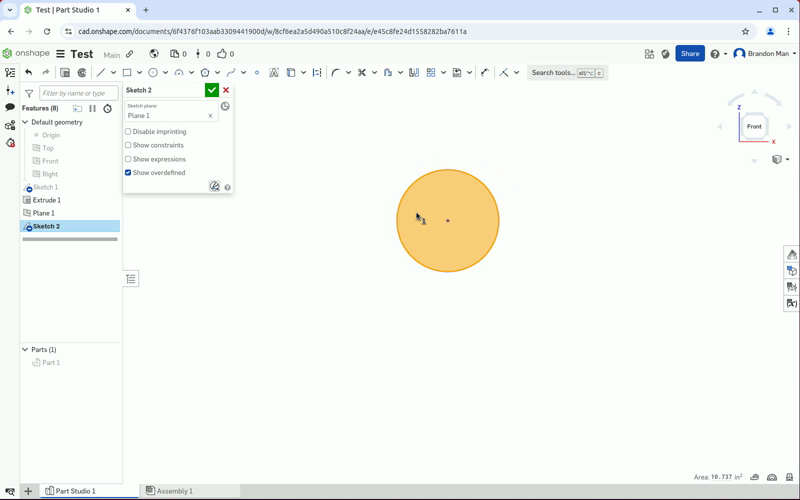
scroll(-6)
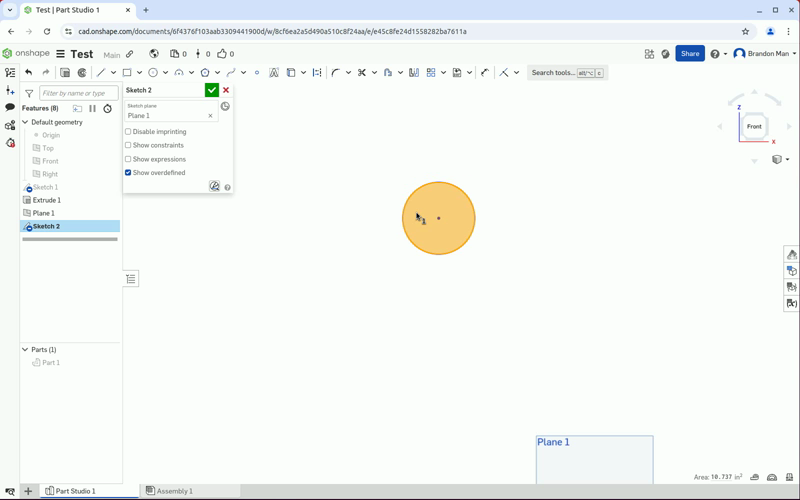
scroll(-6)
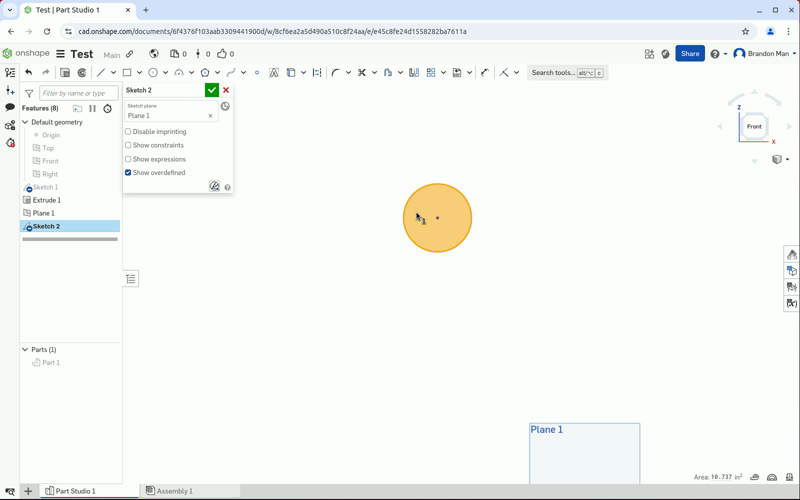
scroll(-6)
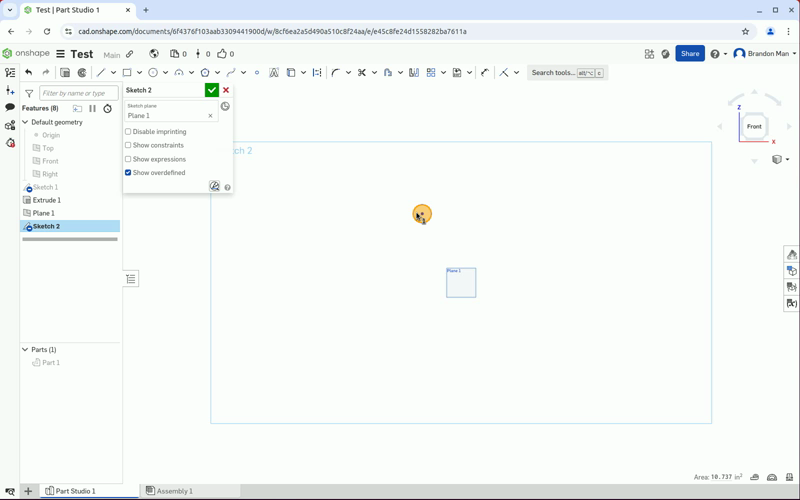
mouse_move(73, 352)
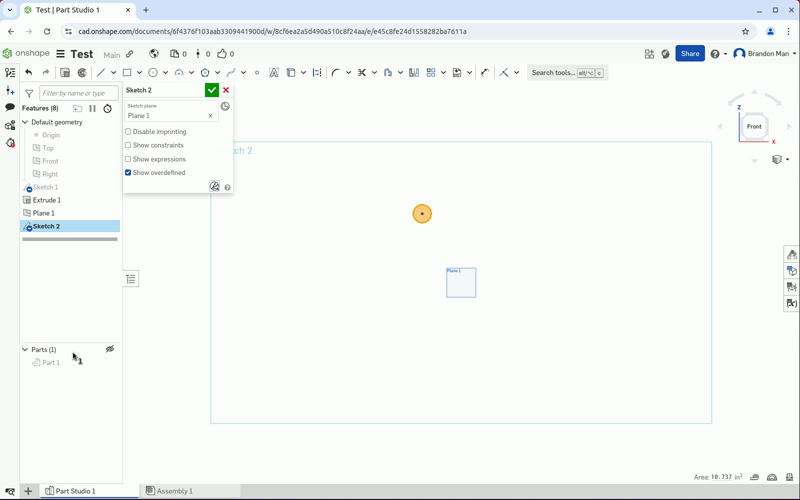
key(shift+y)
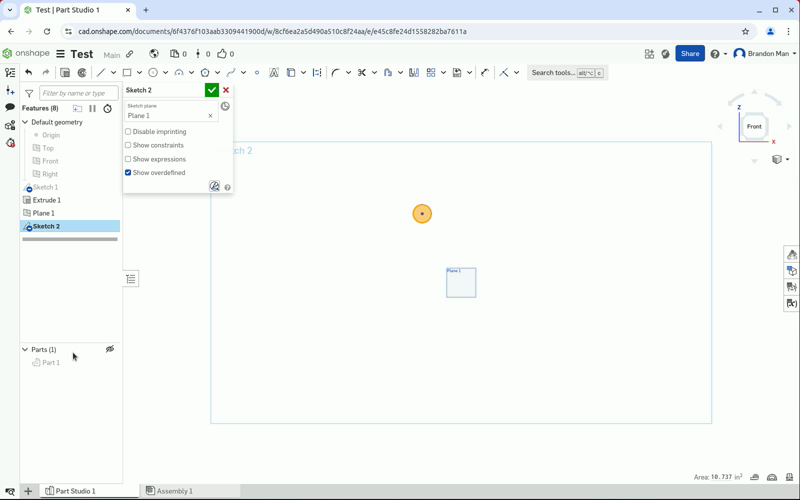
key(shift+e)
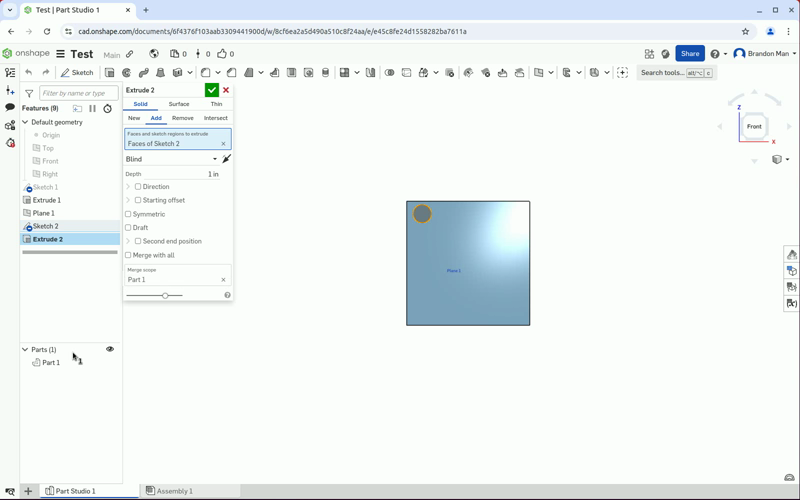
mouse_move(143, 106)
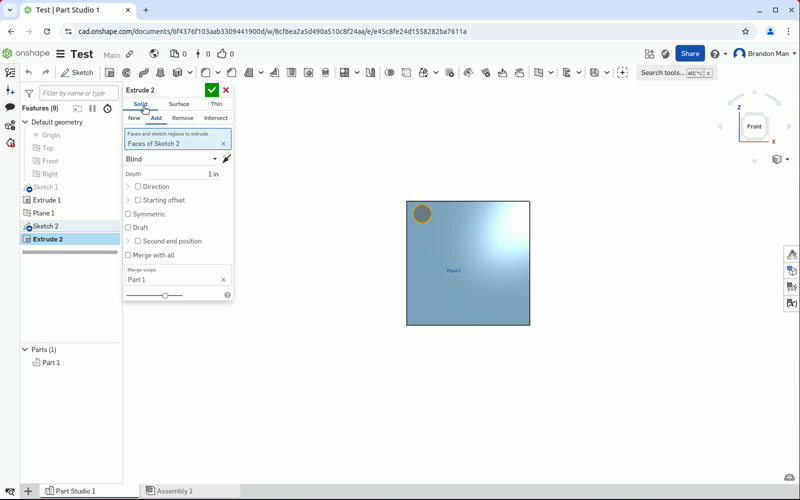
click(143, 106)
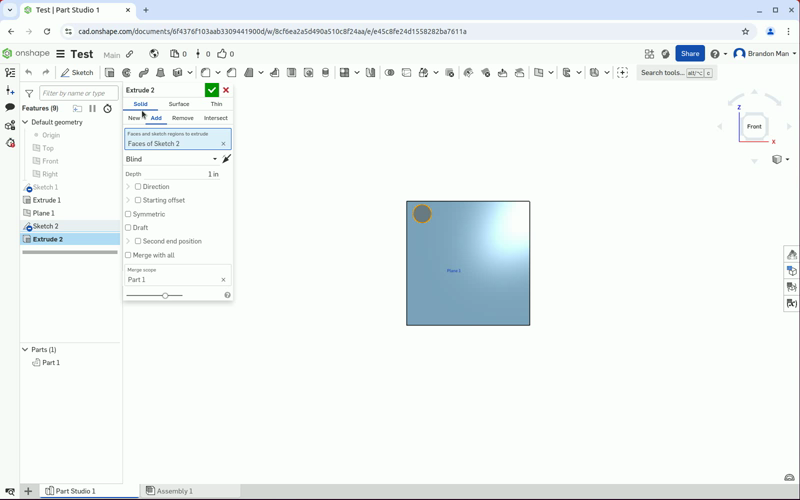
mouse_move(137, 120)
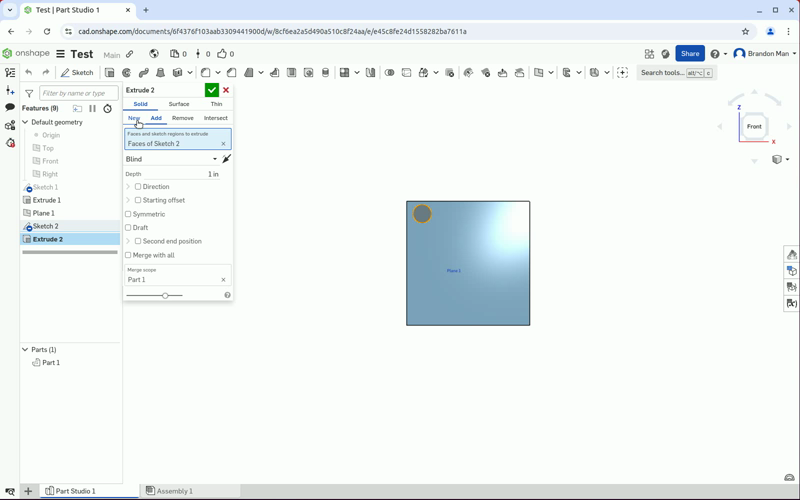
click(137, 120)
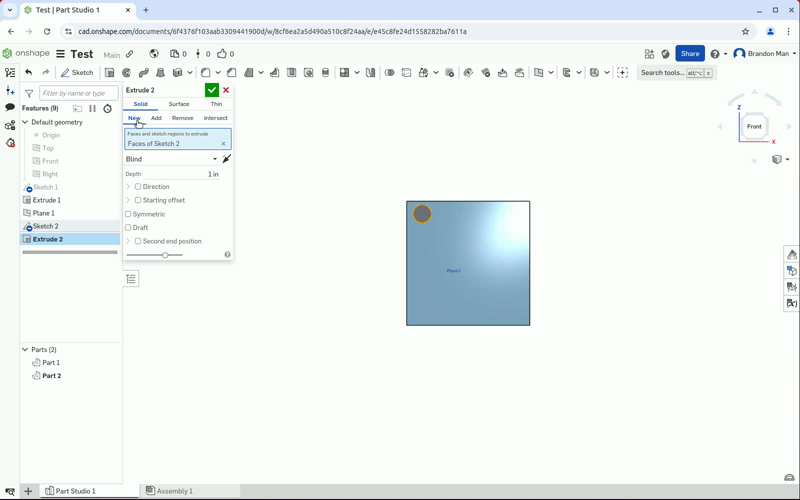
key(tab, 4)
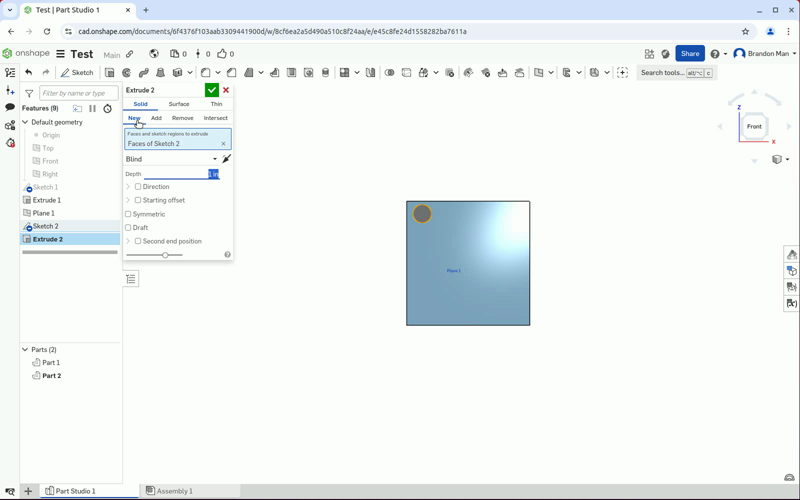
text(9.147)
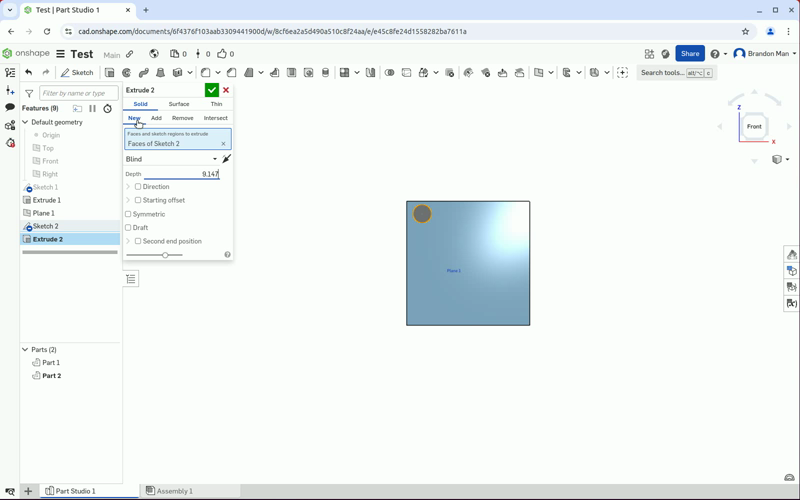
key(enter)
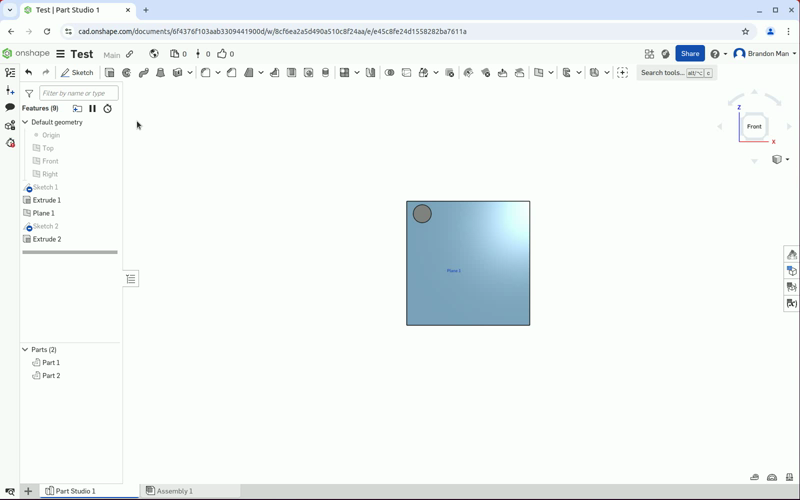
key(shift+h)
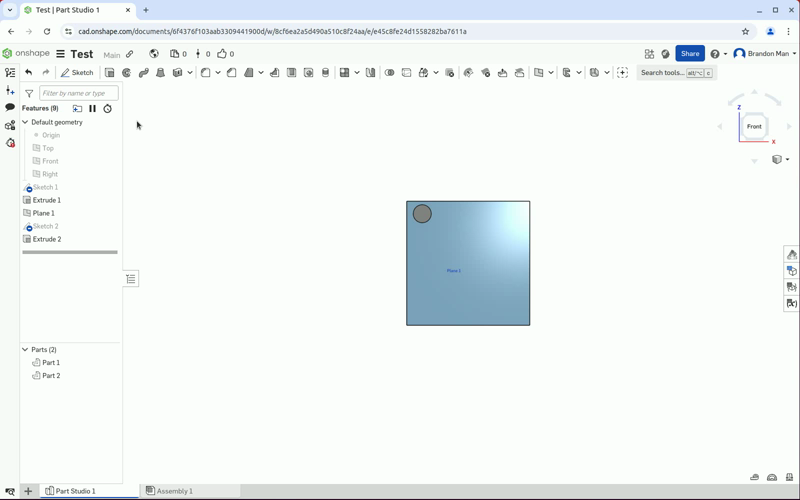
key(shift+h)
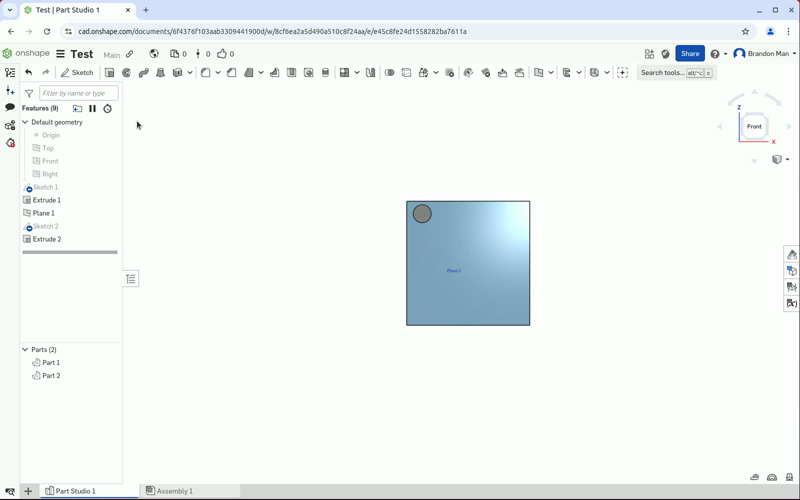
mouse_move(73, 189)
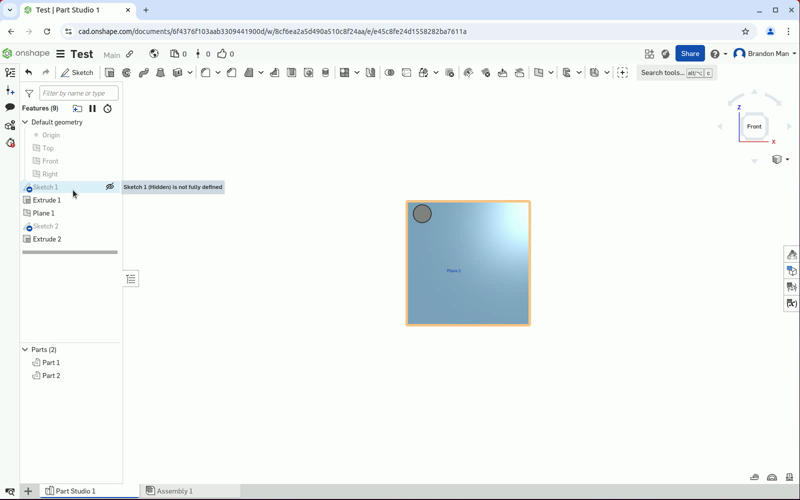
click(73, 189)
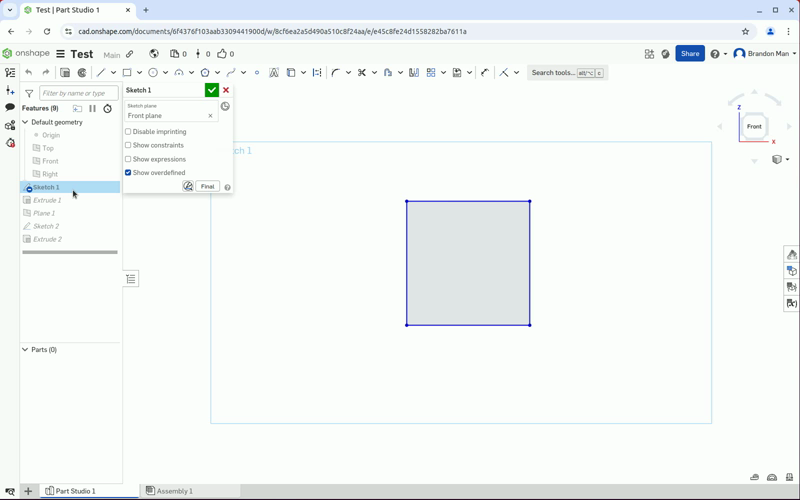
mouse_move(229, 92)
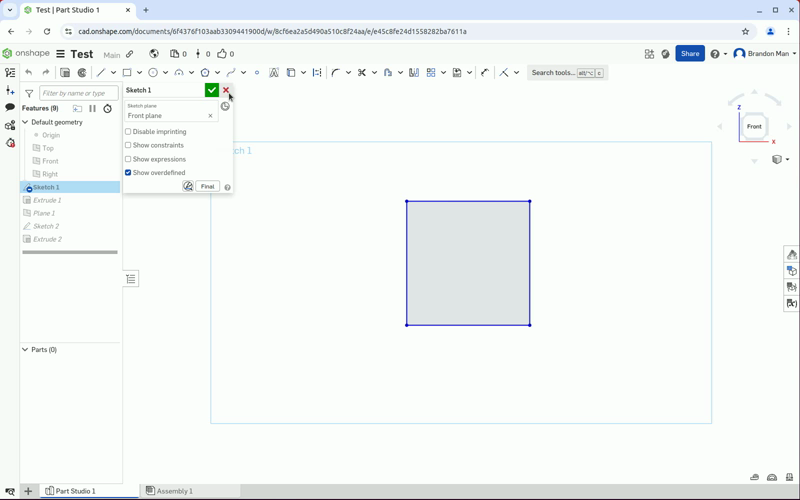
click(229, 92)
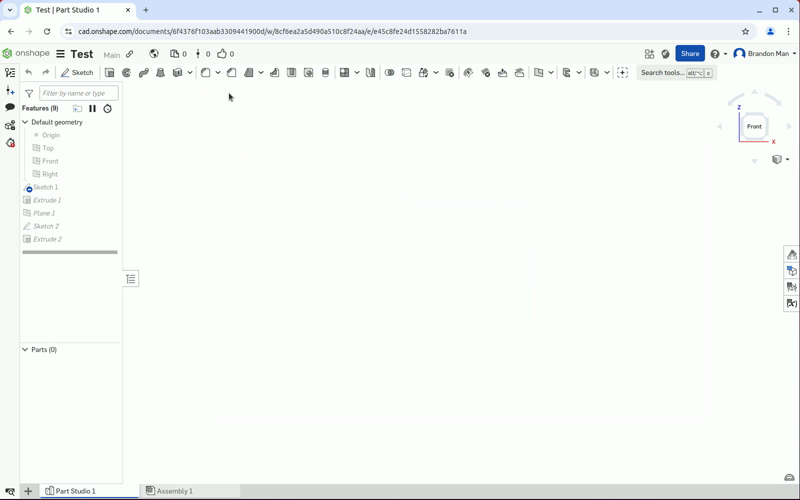
key(shift+s)
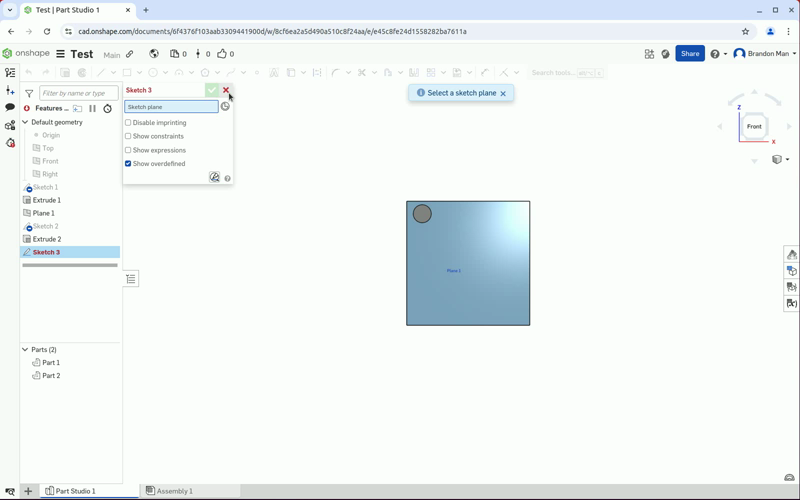
mouse_move(73, 215)
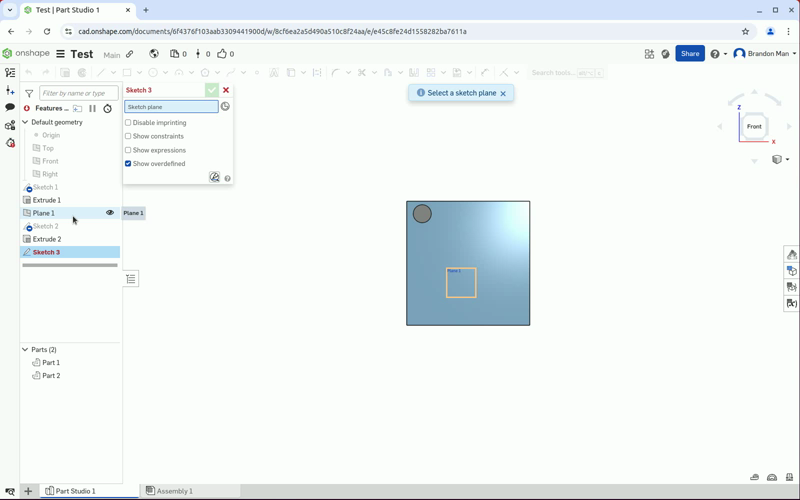
click(73, 215)
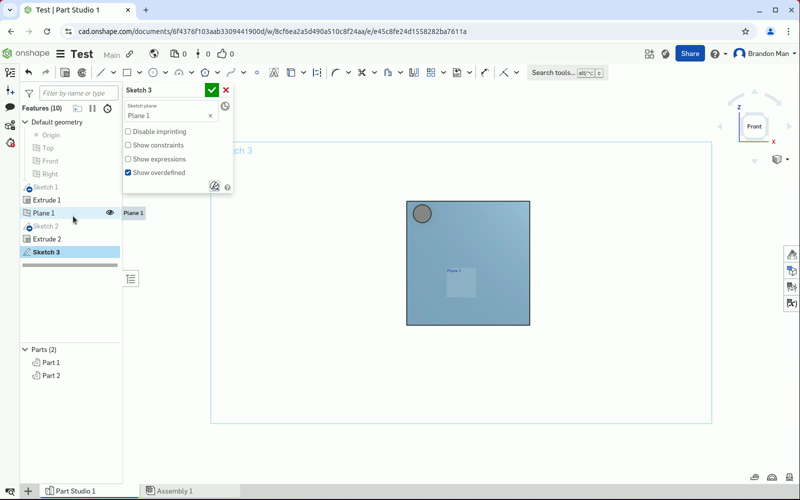
mouse_move(73, 352)
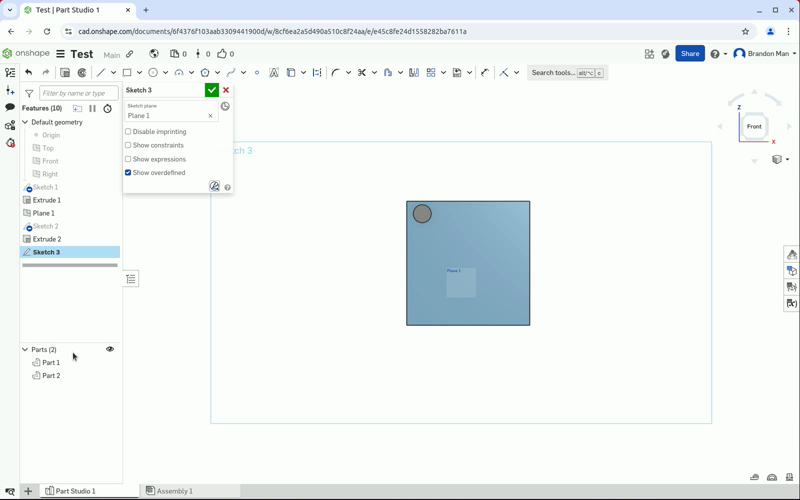
key(y)
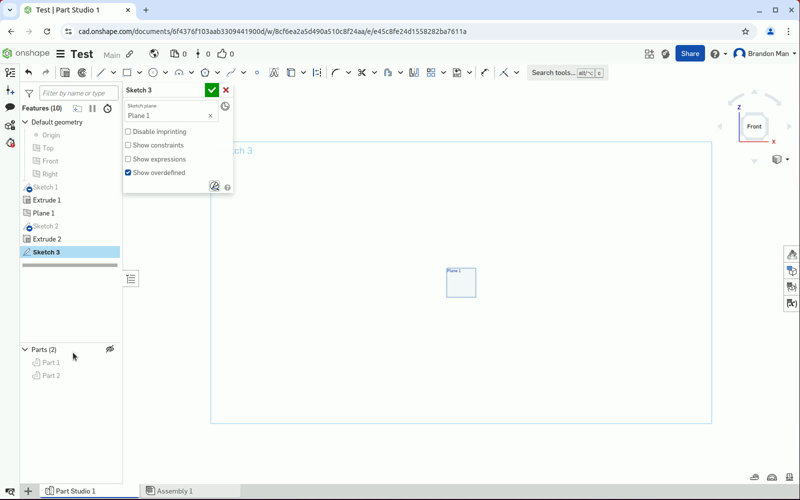
key(c)
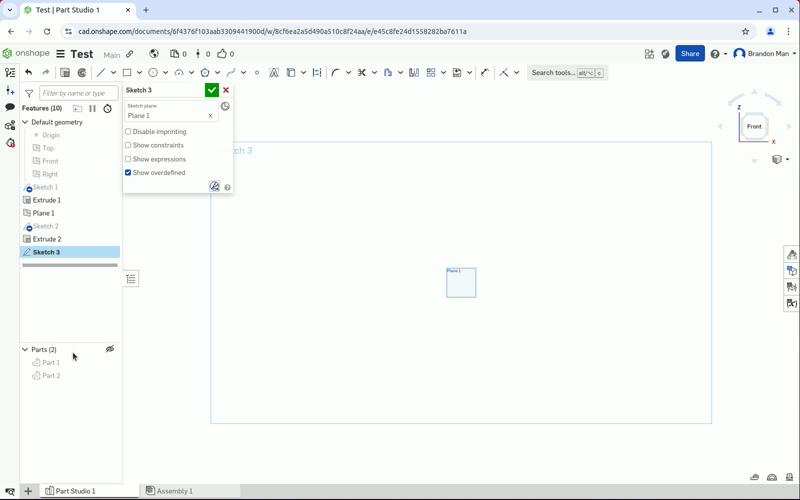
key_down(shift)
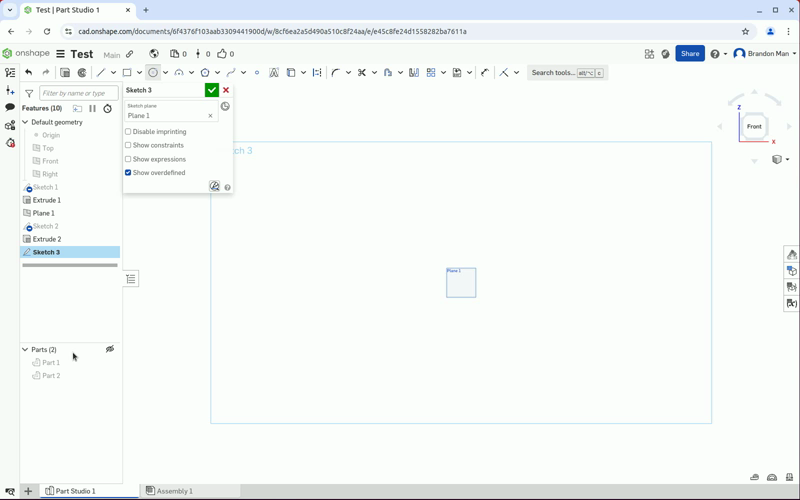
mouse_move(422, 309)
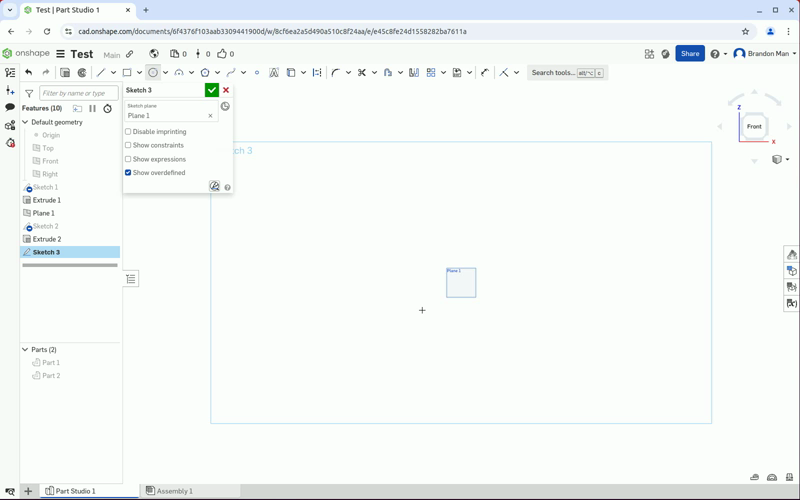
click(422, 309)
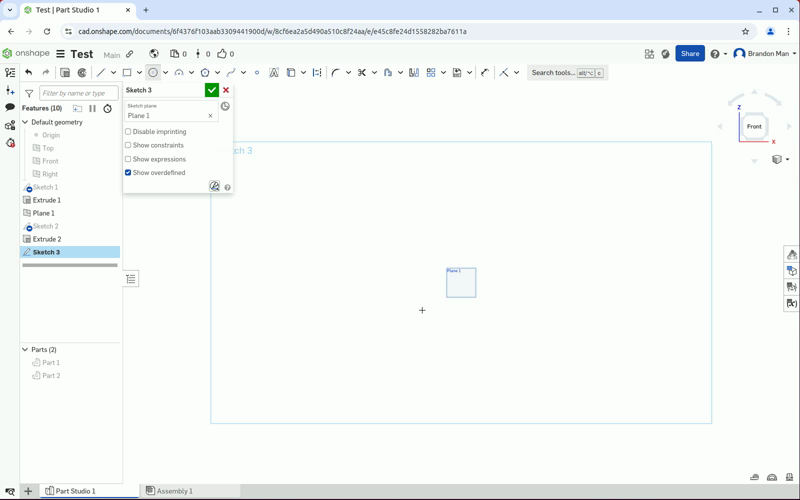
key_up(shift)
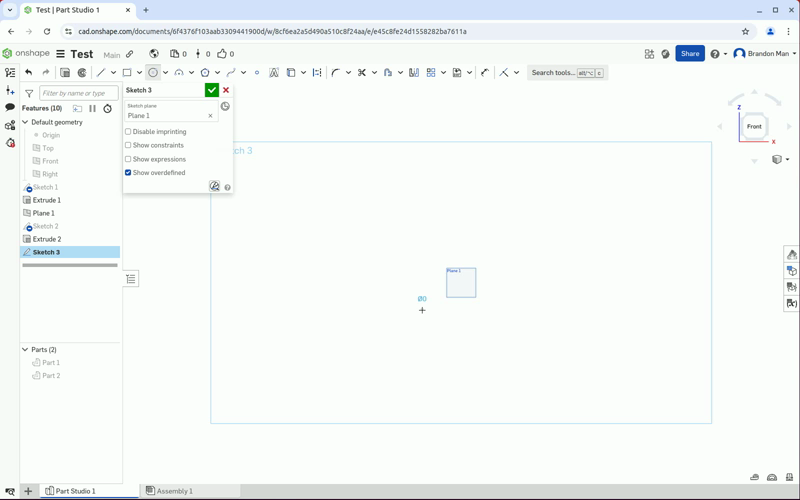
mouse_move(432, 309)
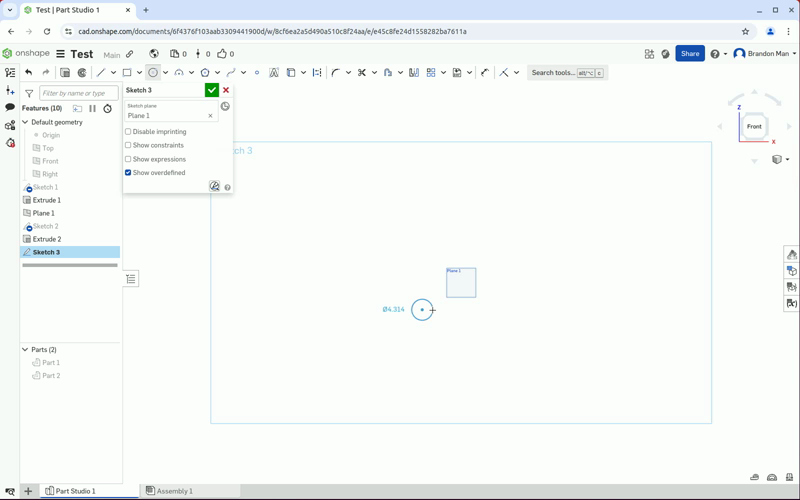
click(432, 309)
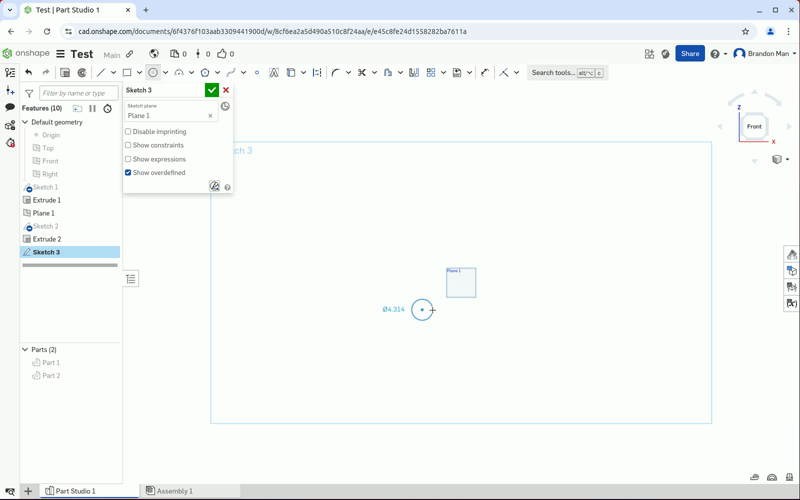
key(esc)
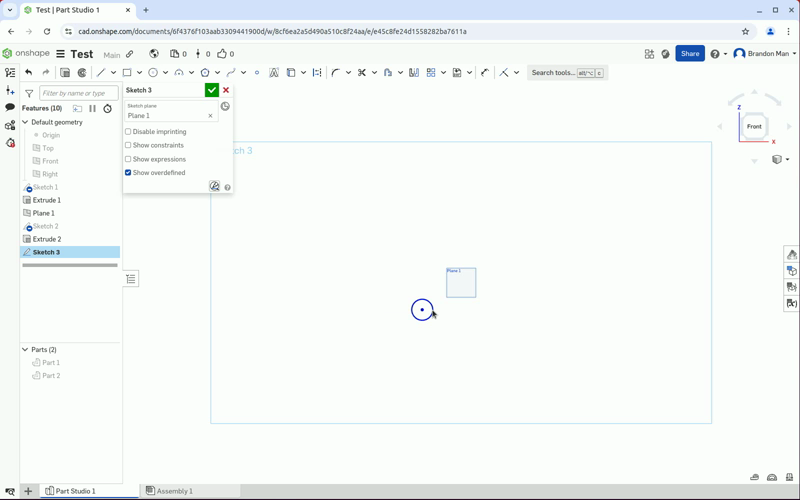
mouse_move(427, 316)
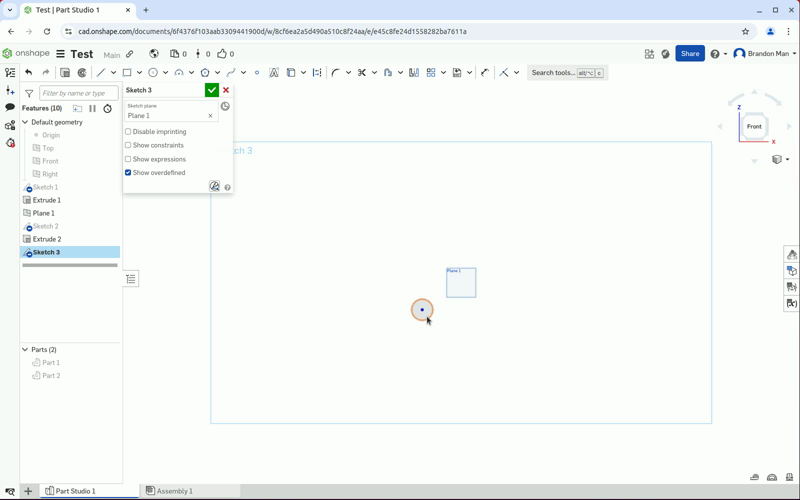
scroll(6)
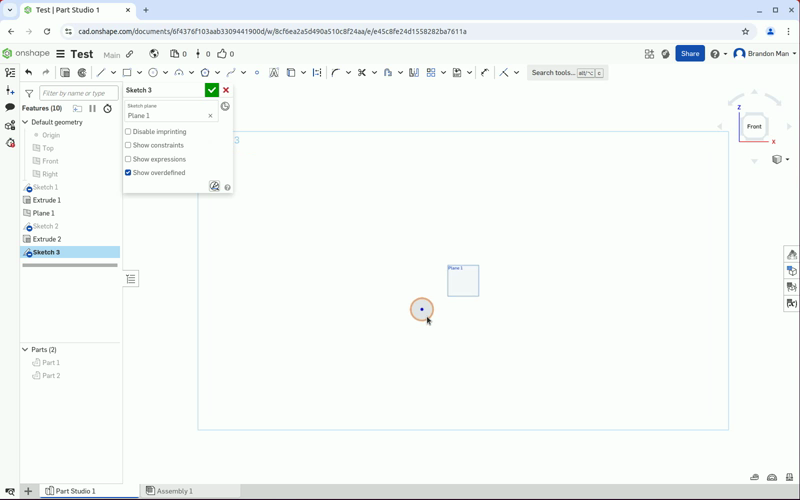
scroll(6)
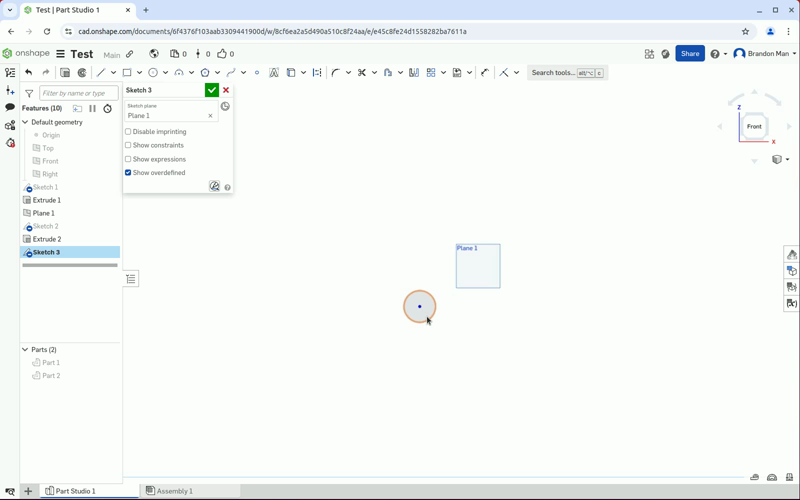
scroll(6)
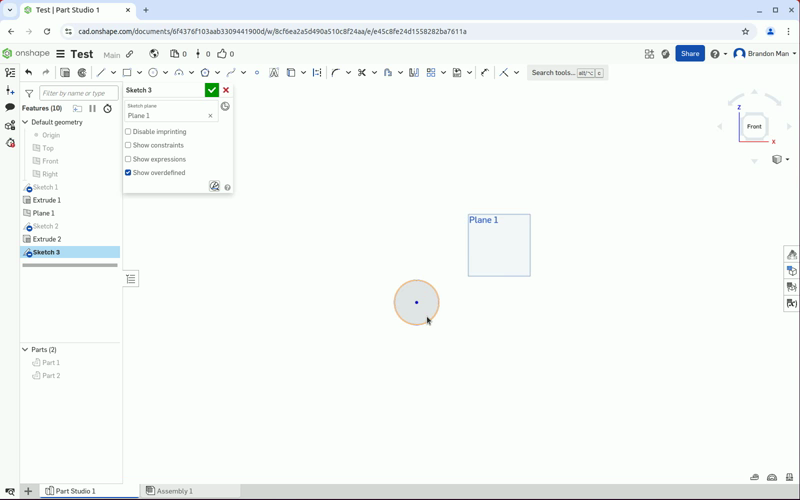
scroll(6)
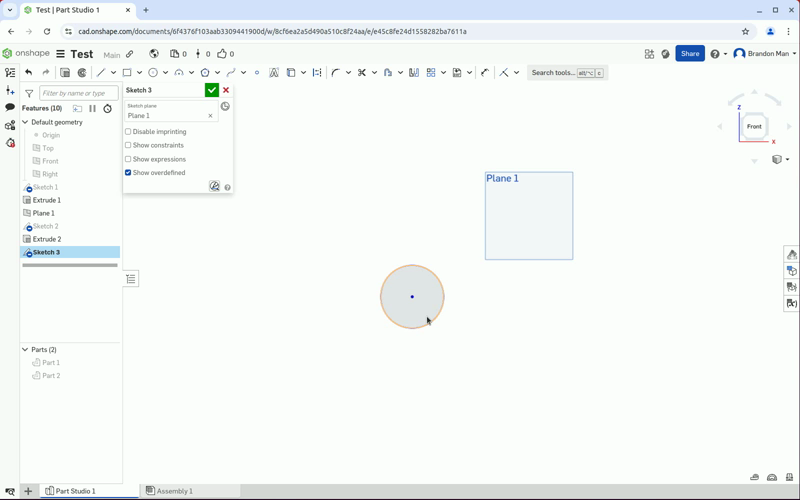
scroll(6)
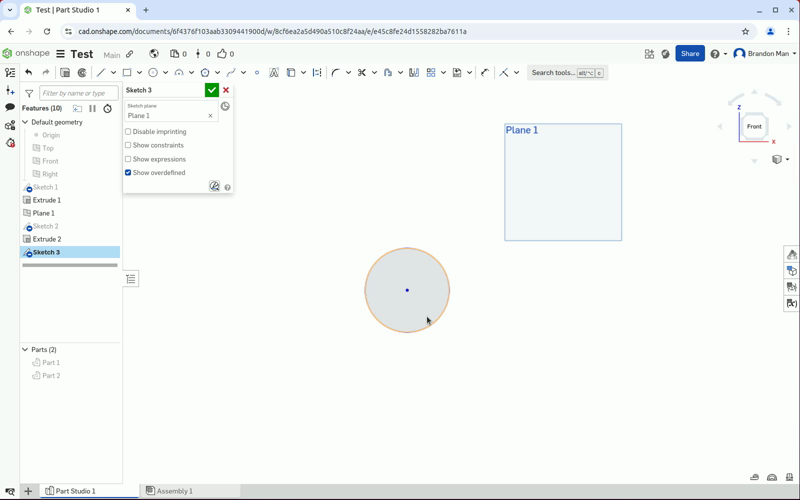
scroll(6)
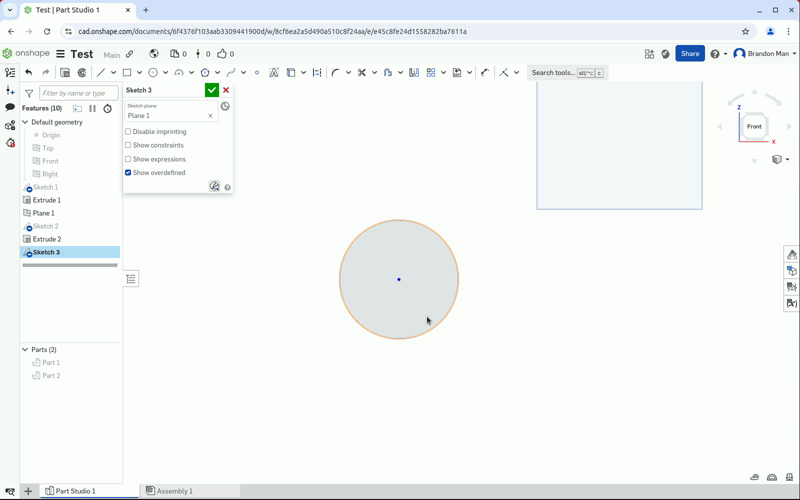
scroll(6)
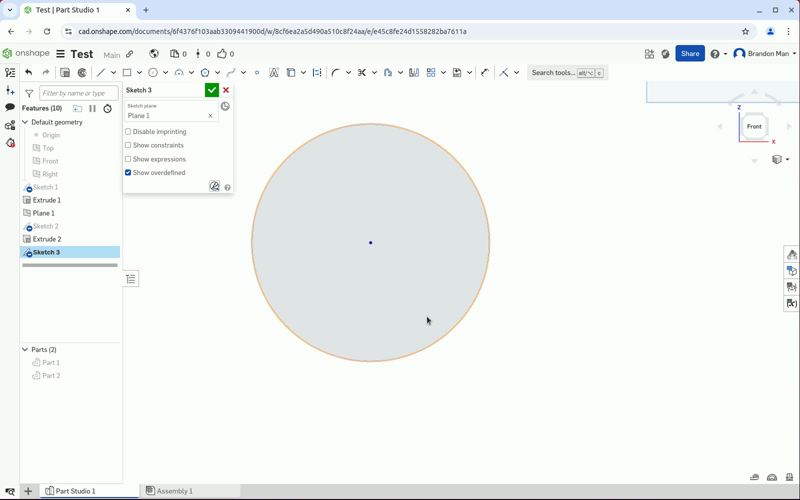
click(427, 316)
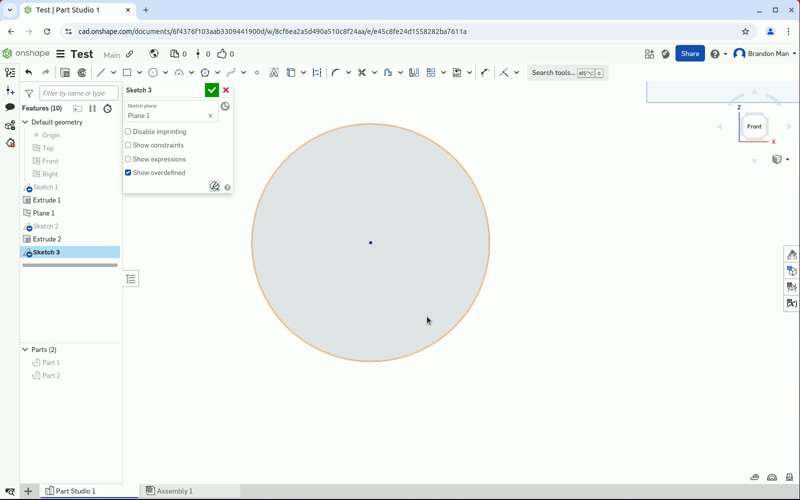
scroll(-6)
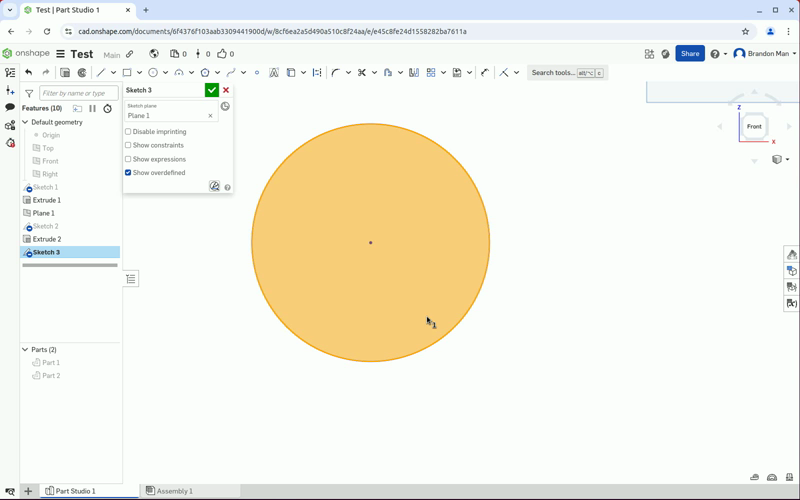
scroll(-6)
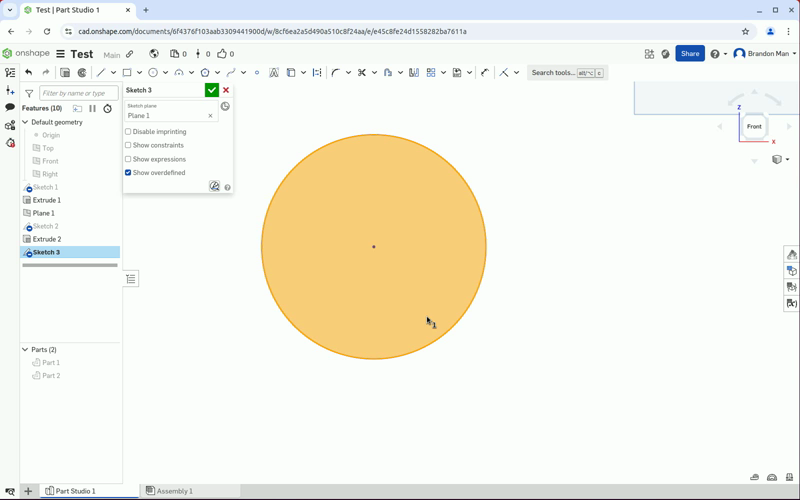
scroll(-6)
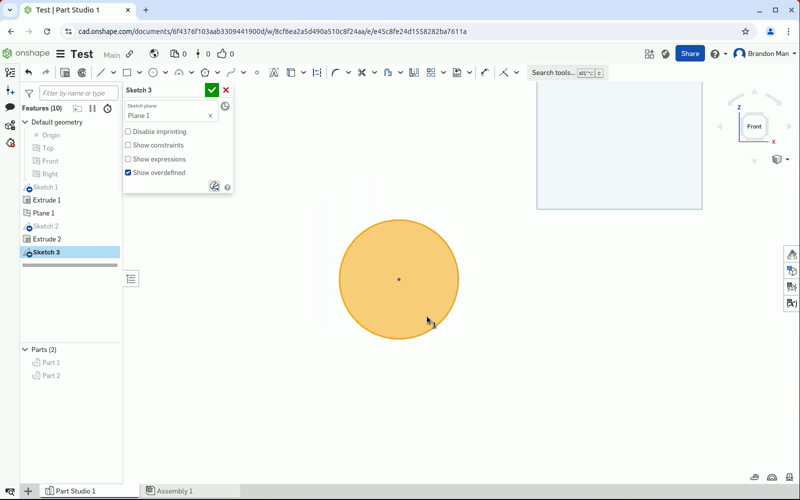
scroll(-6)
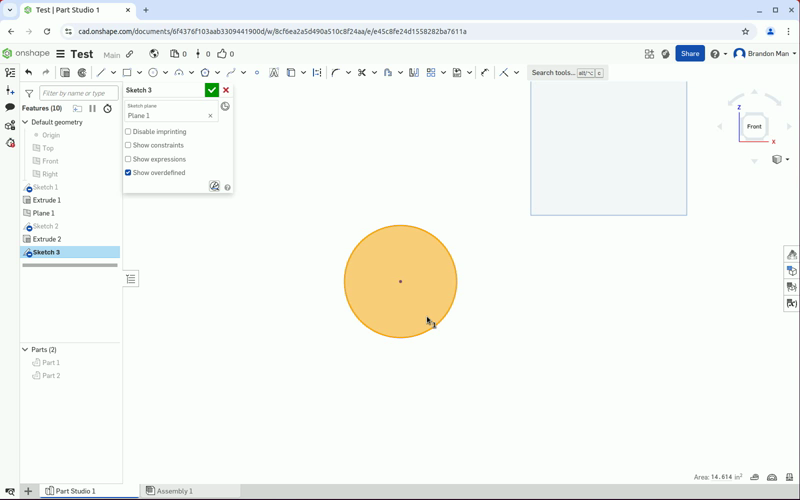
scroll(-6)
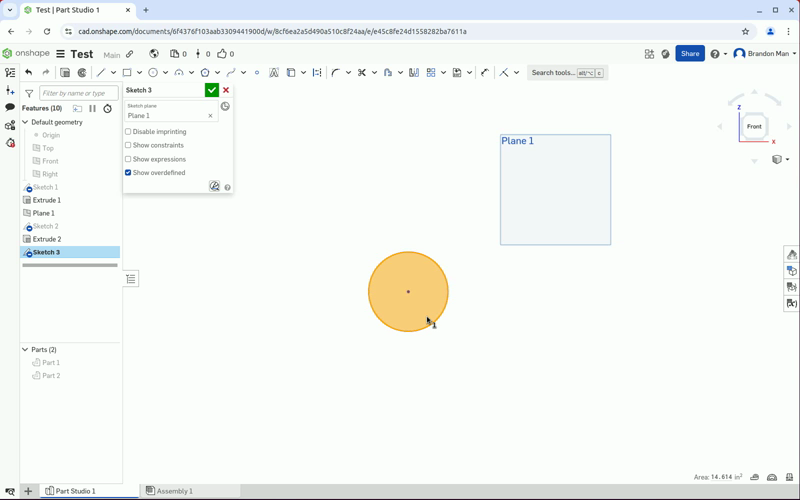
scroll(-6)
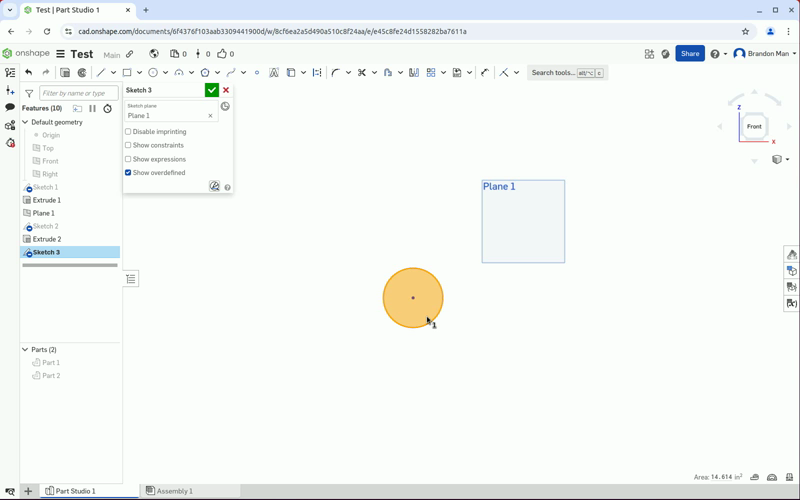
scroll(-6)
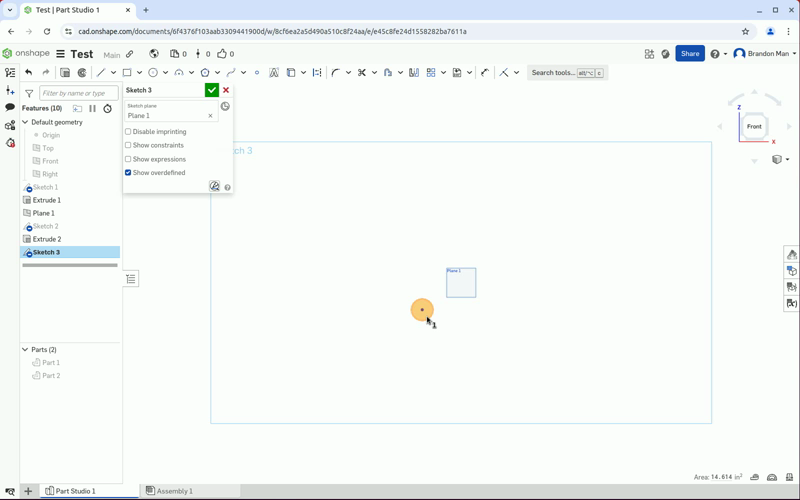
mouse_move(73, 352)
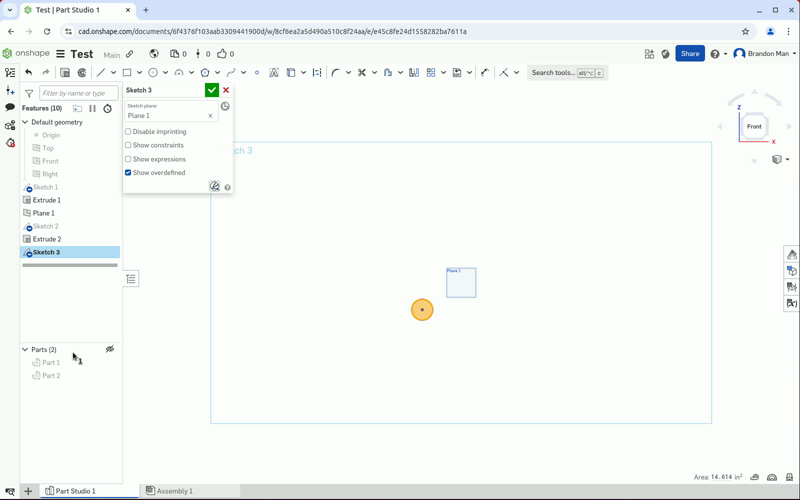
key(shift+y)
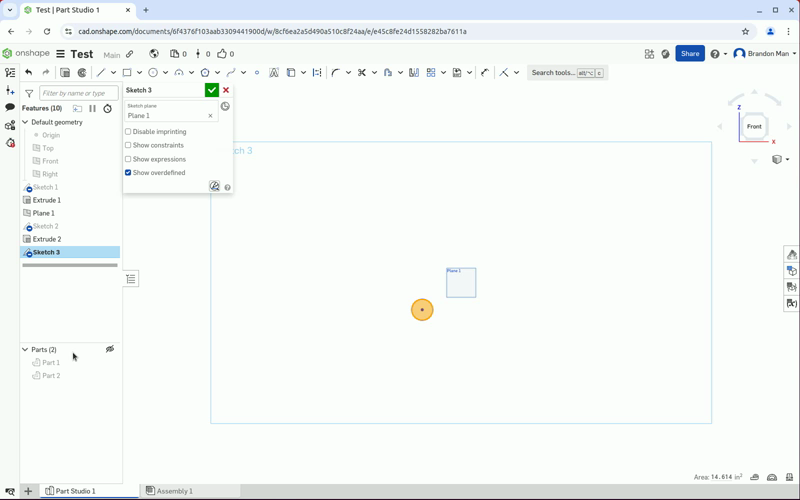
key(shift+e)
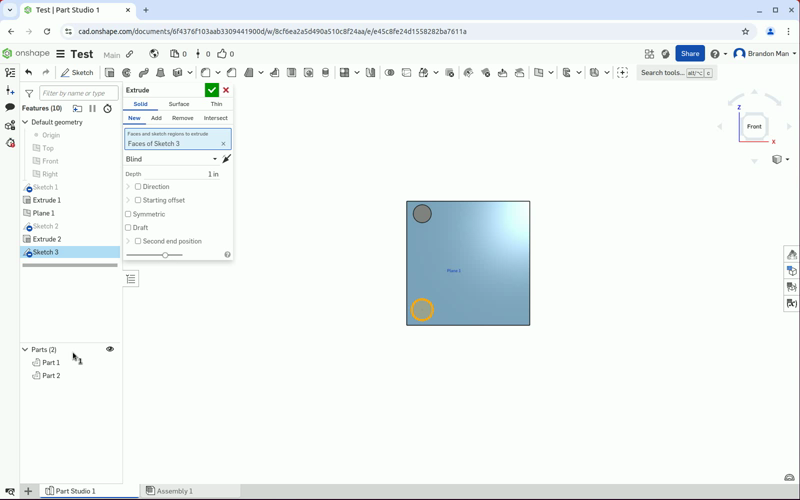
mouse_move(143, 106)
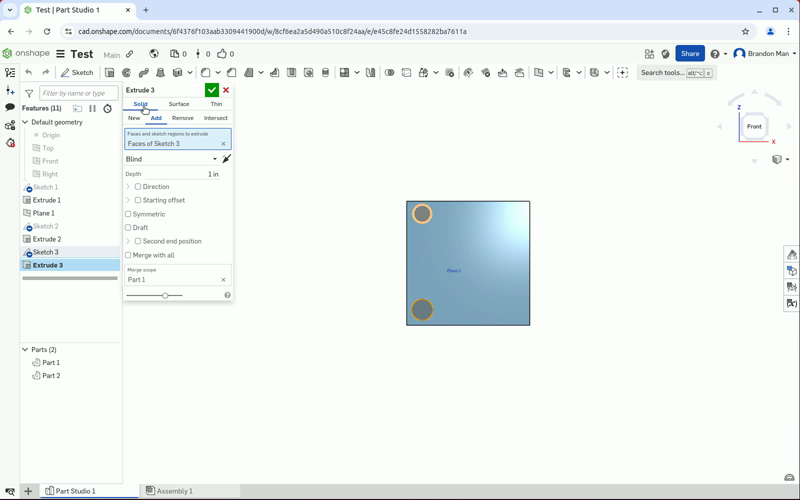
click(143, 106)
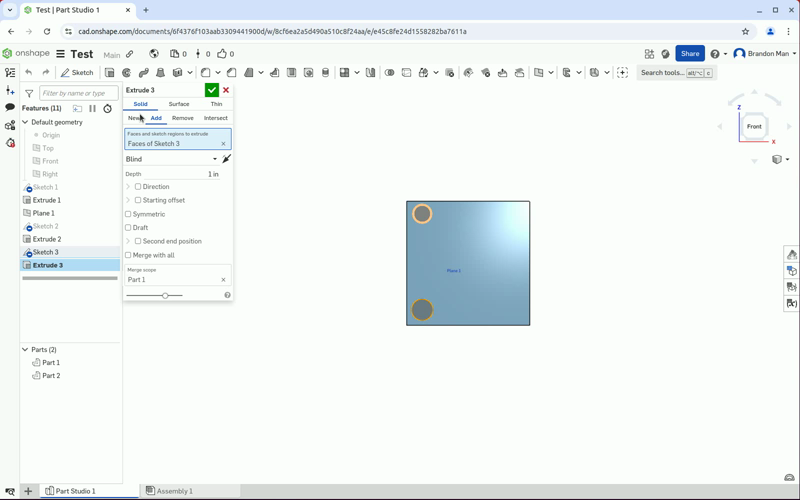
mouse_move(137, 120)
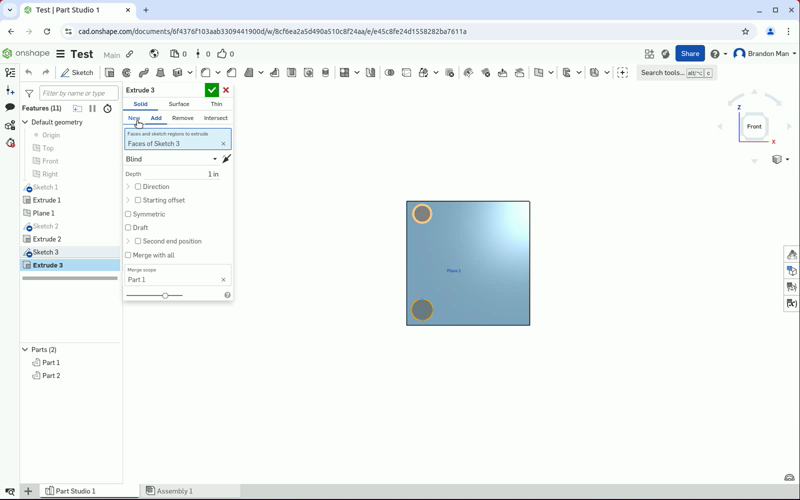
click(137, 120)
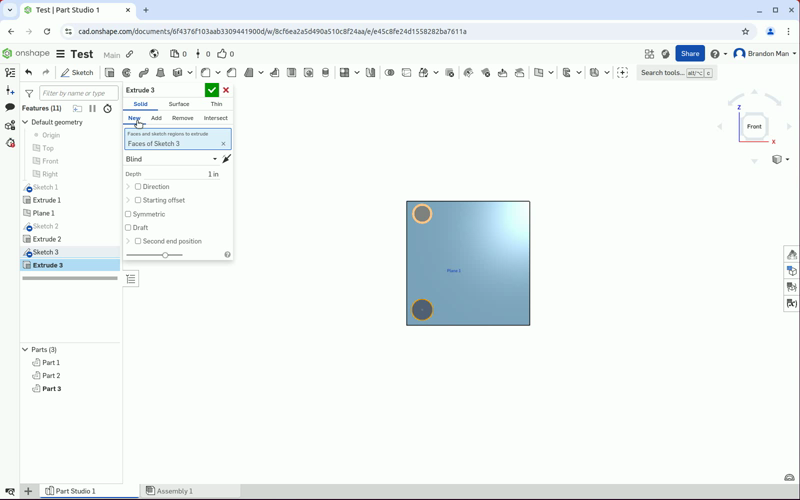
key(tab, 4)
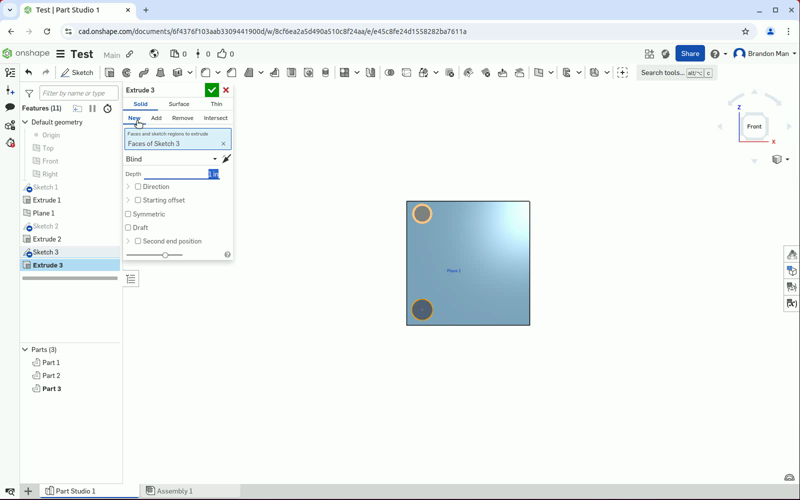
text(9.147)
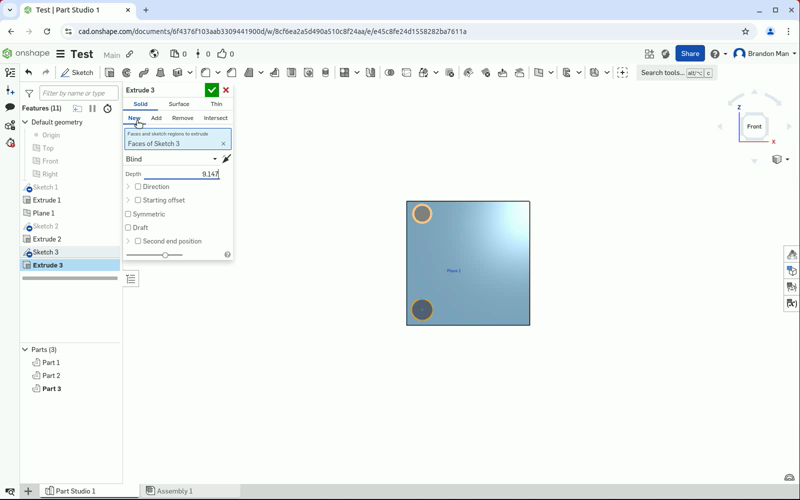
key(enter)
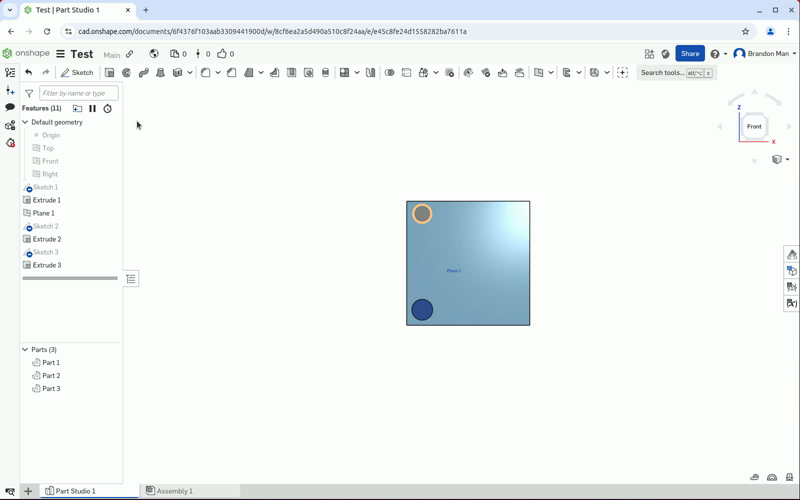
key(shift+h)
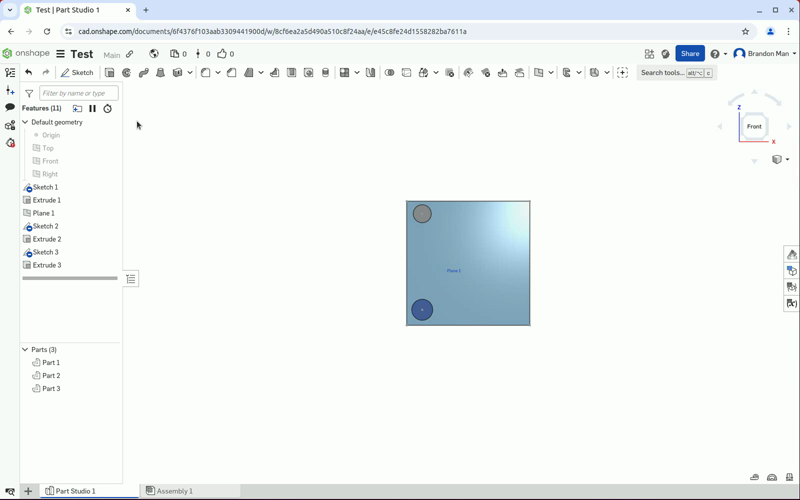
key(shift+h)
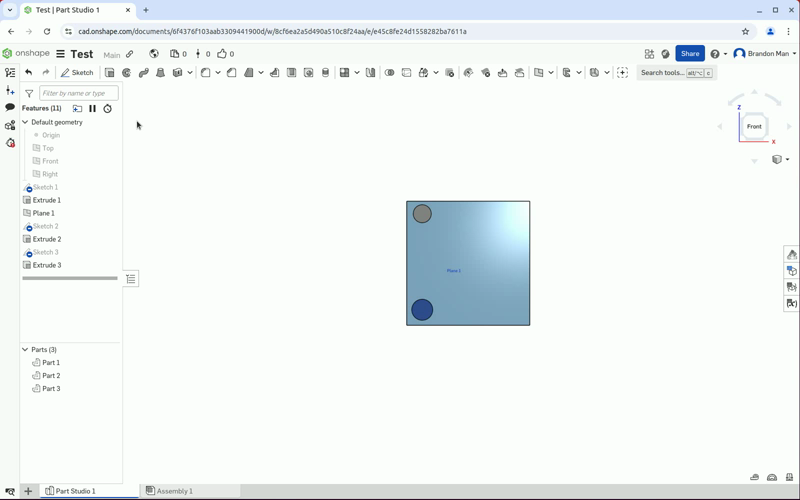
mouse_move(73, 189)
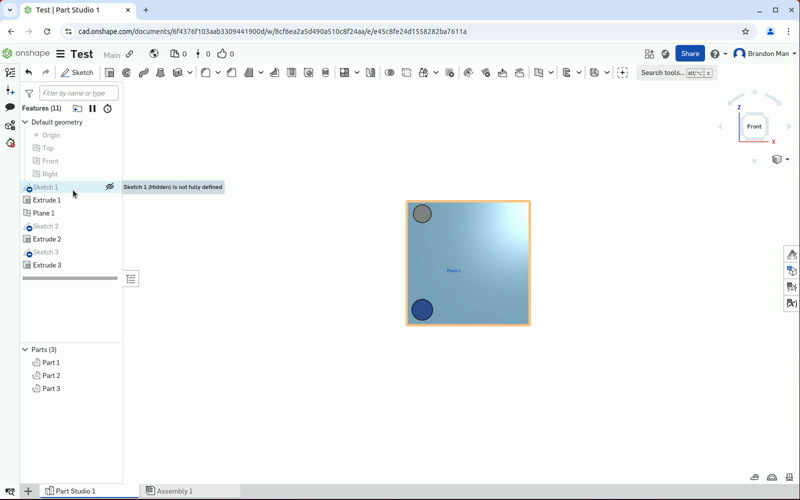
click(73, 189)
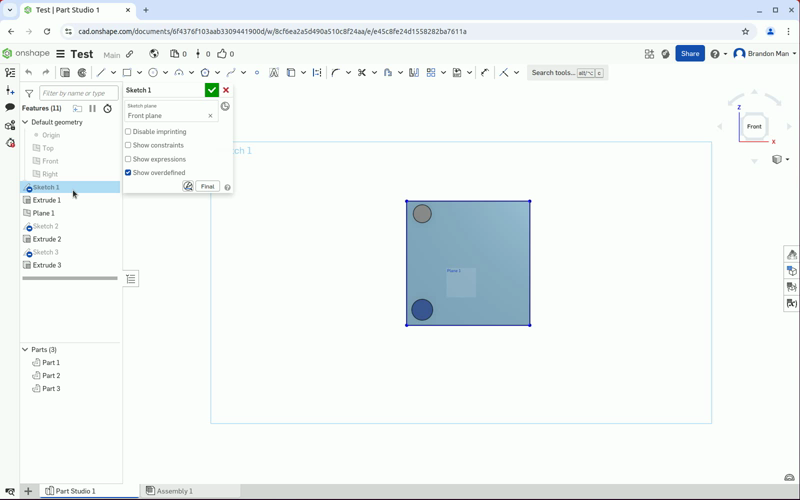
mouse_move(229, 92)
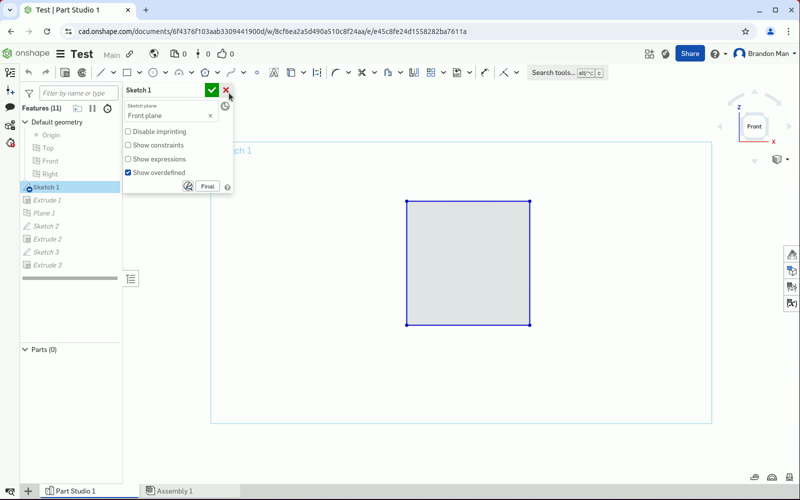
click(229, 92)
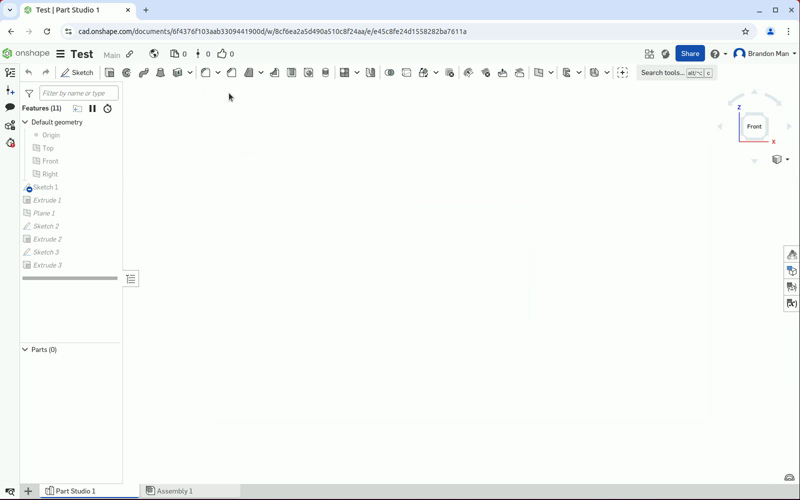
key(shift+s)
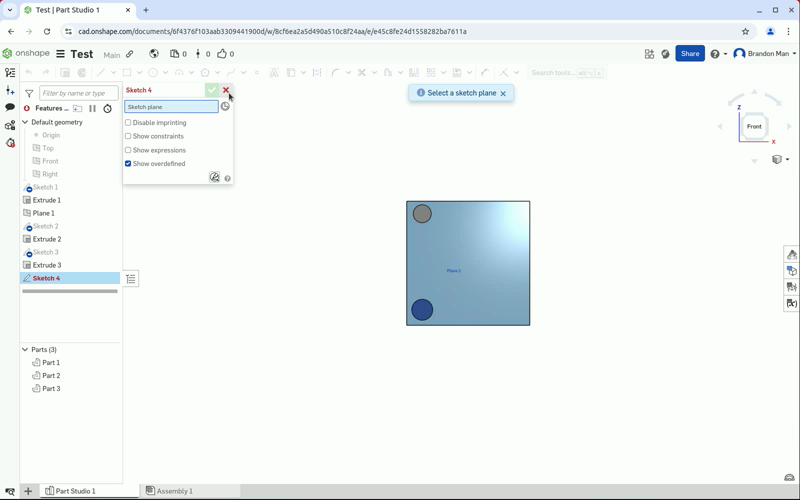
mouse_move(73, 215)
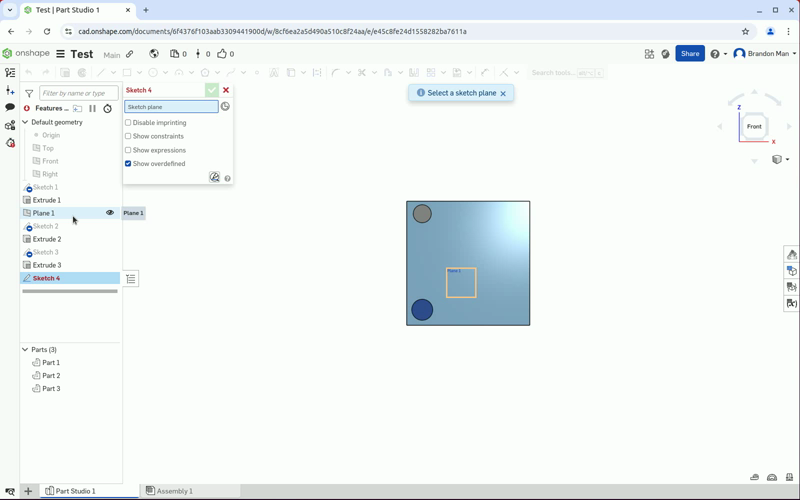
click(73, 215)
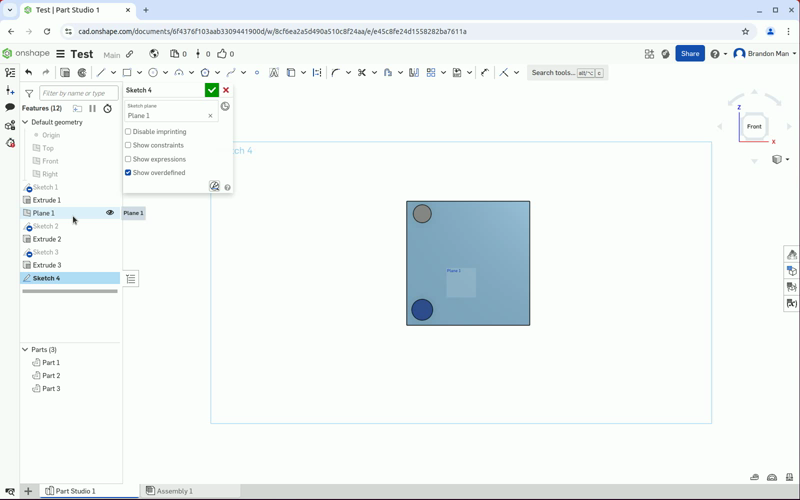
mouse_move(73, 352)
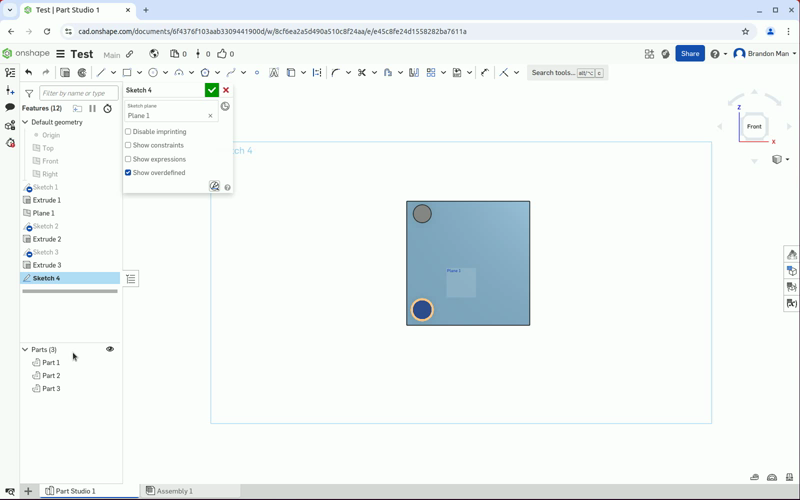
key(y)
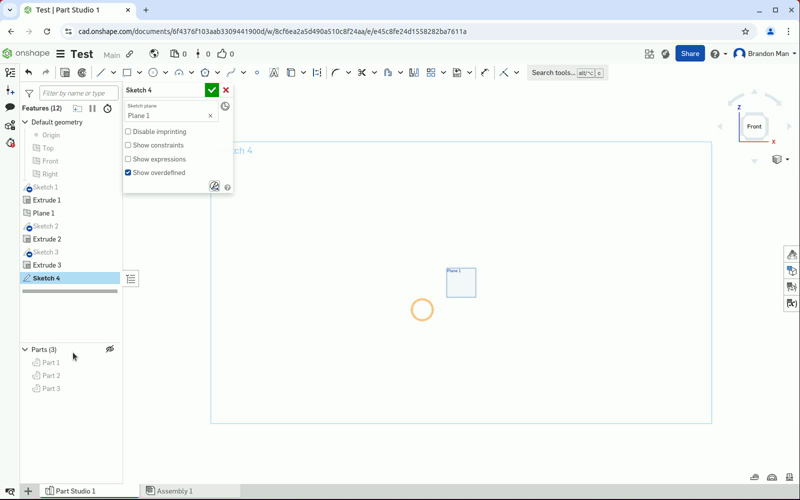
key(c)
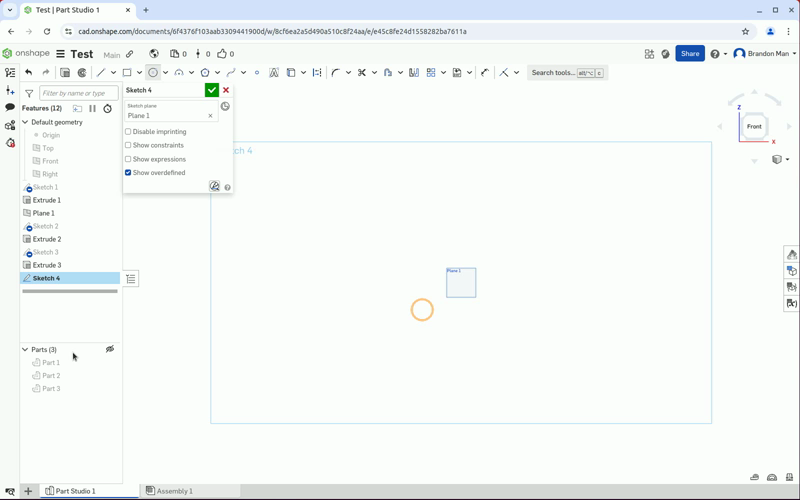
key_down(shift)
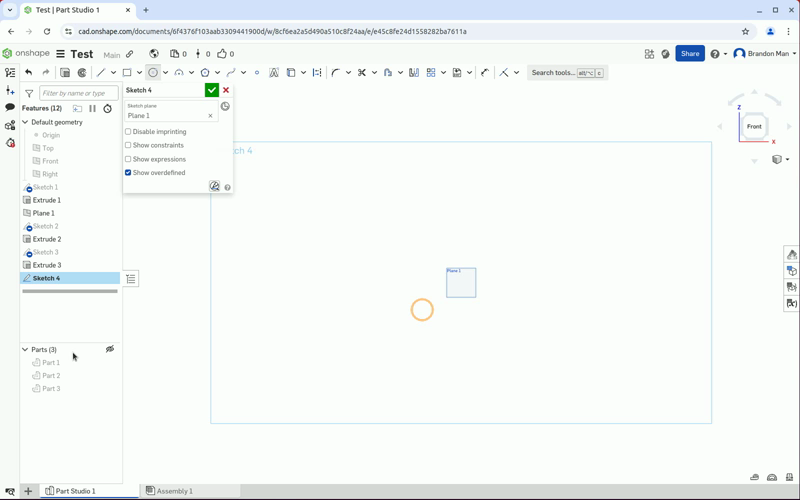
mouse_move(520, 312)
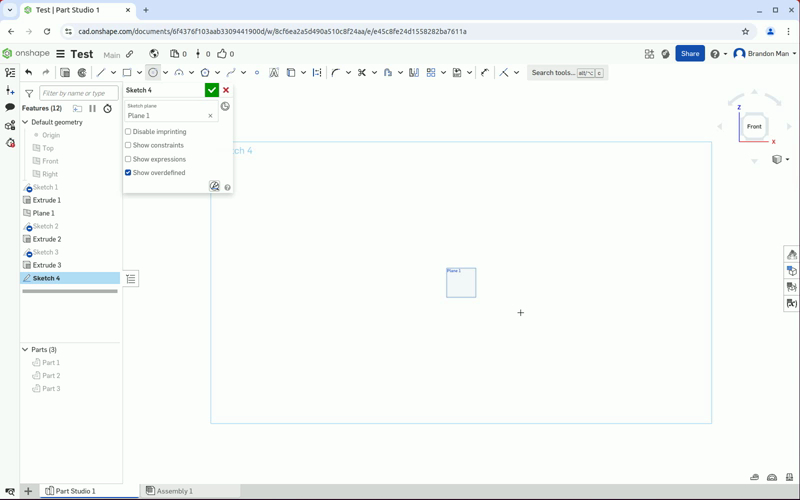
click(520, 312)
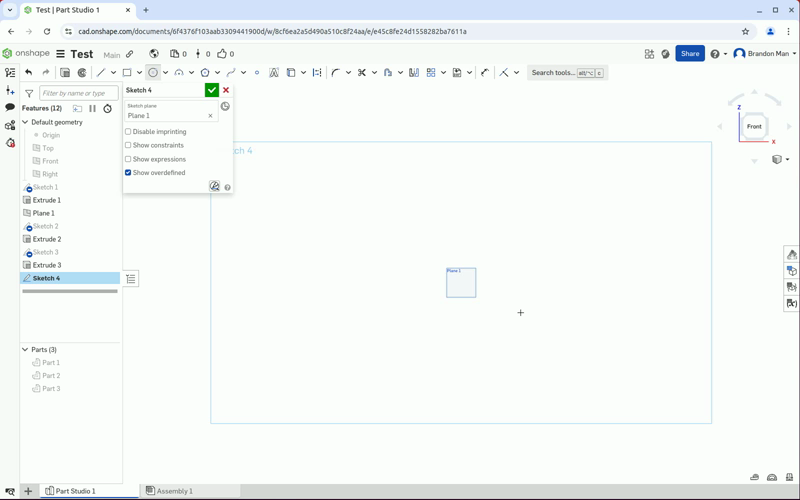
key_up(shift)
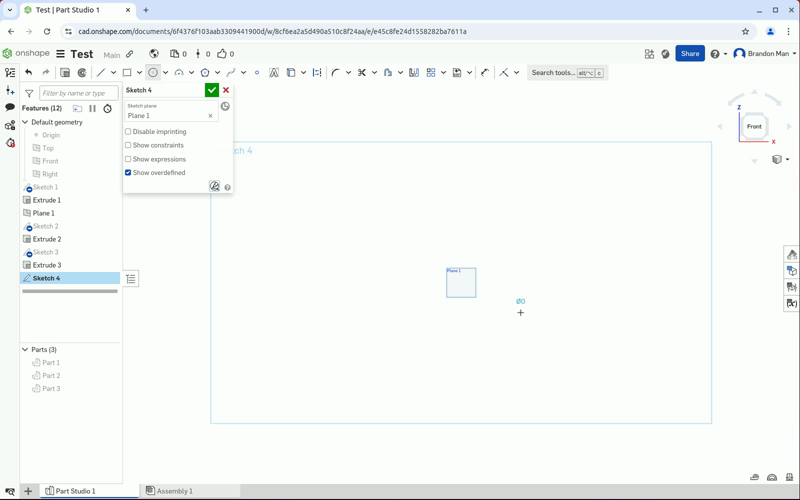
mouse_move(529, 312)
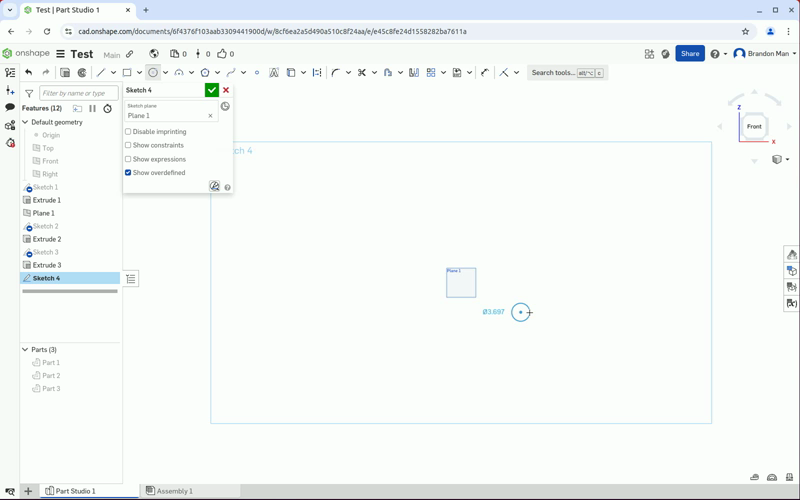
click(529, 312)
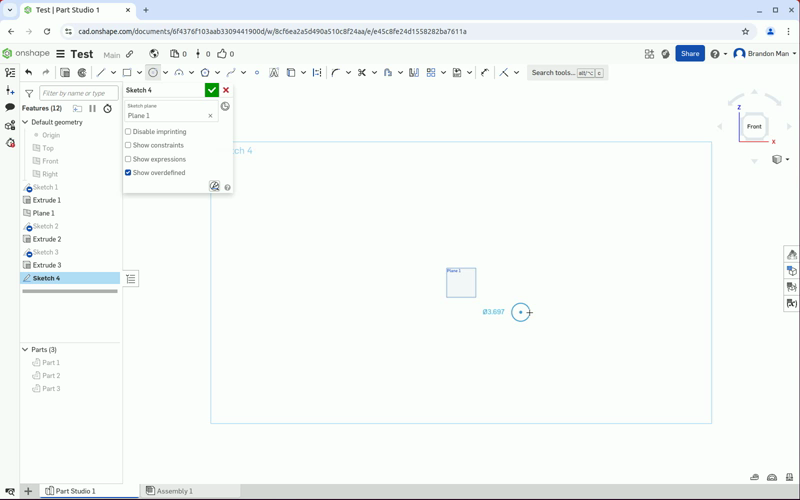
key(esc)
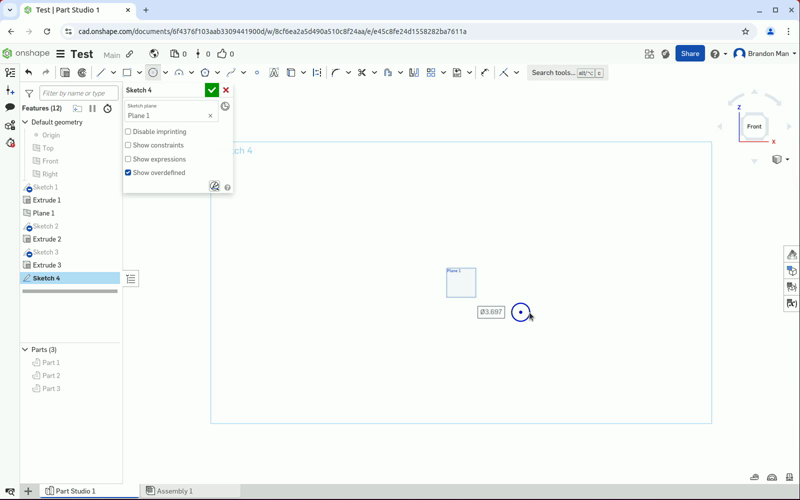
mouse_move(515, 310)
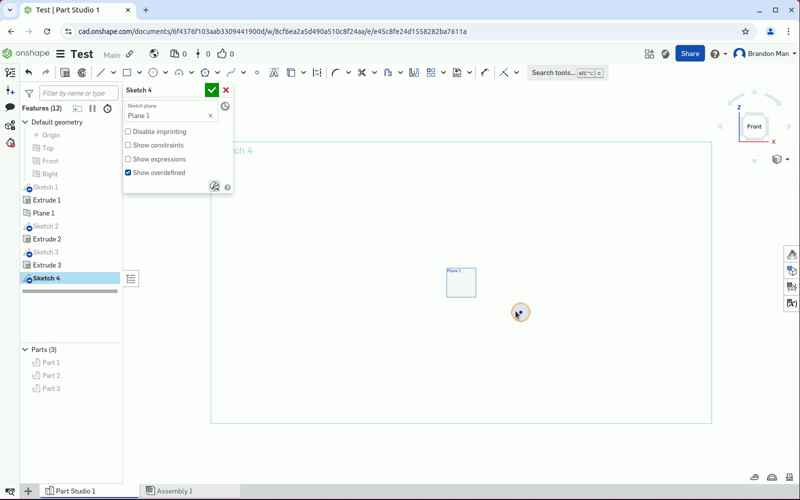
scroll(6)
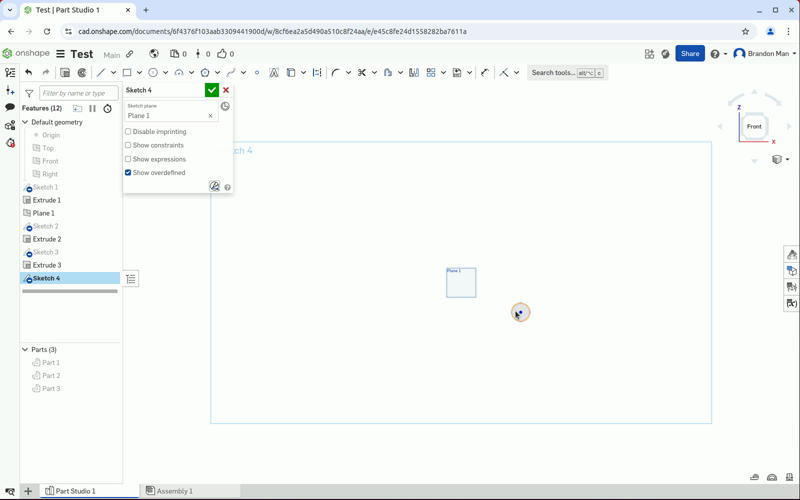
scroll(6)
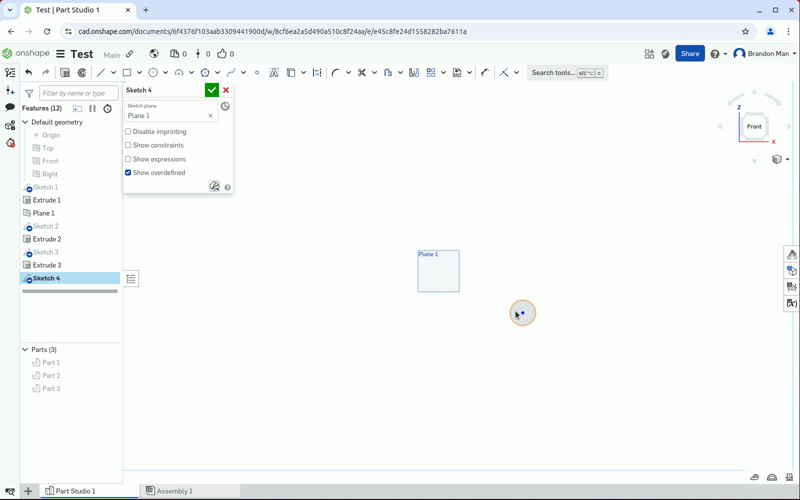
scroll(6)
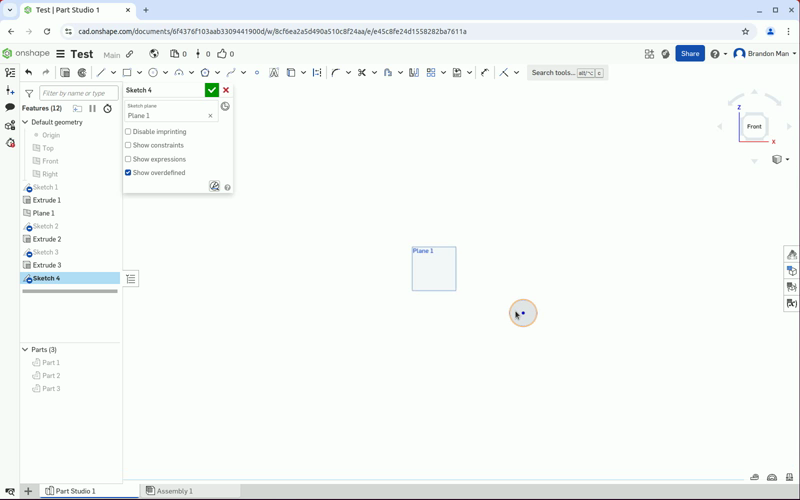
scroll(6)
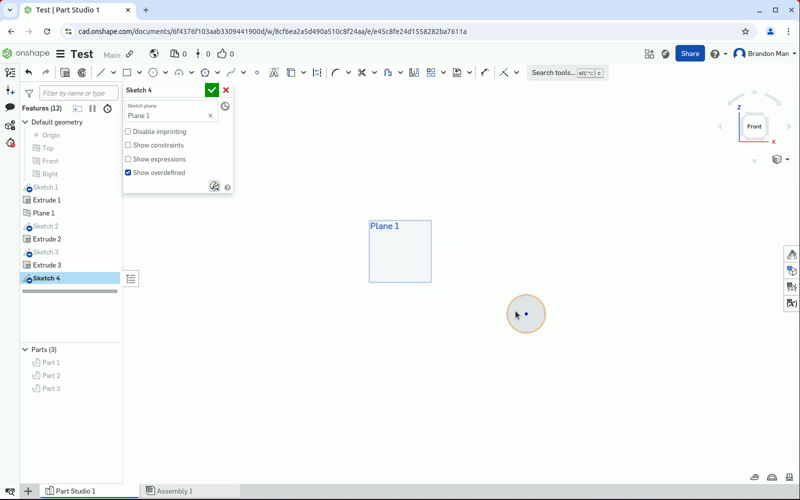
scroll(6)
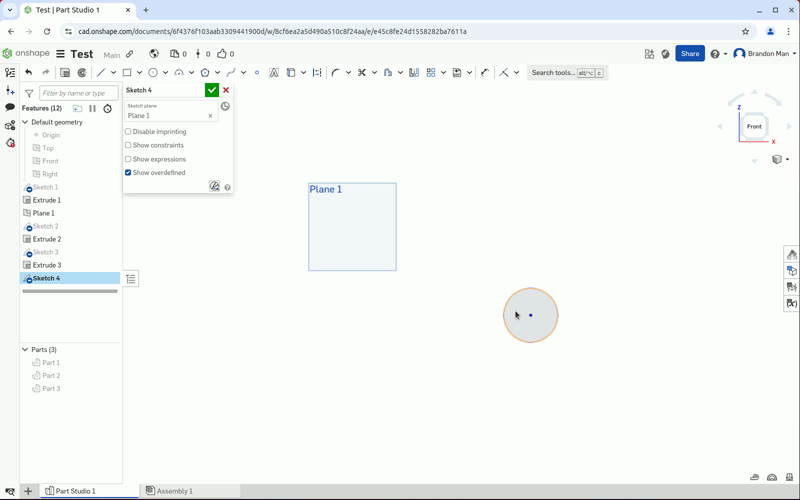
scroll(6)
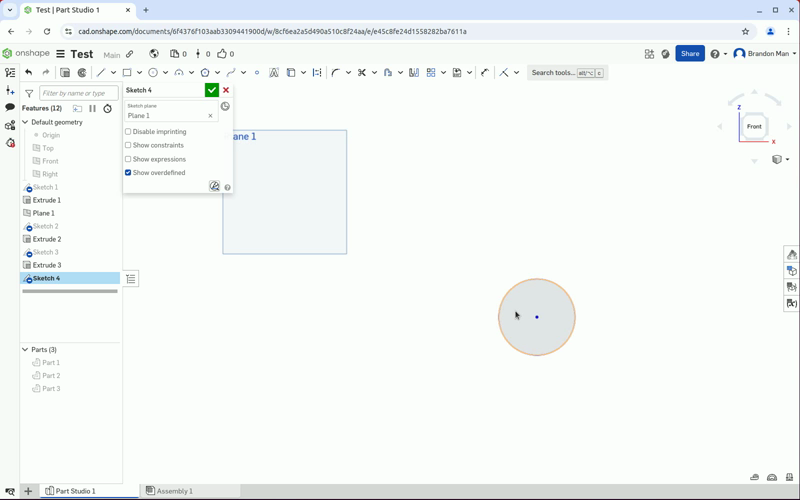
scroll(6)
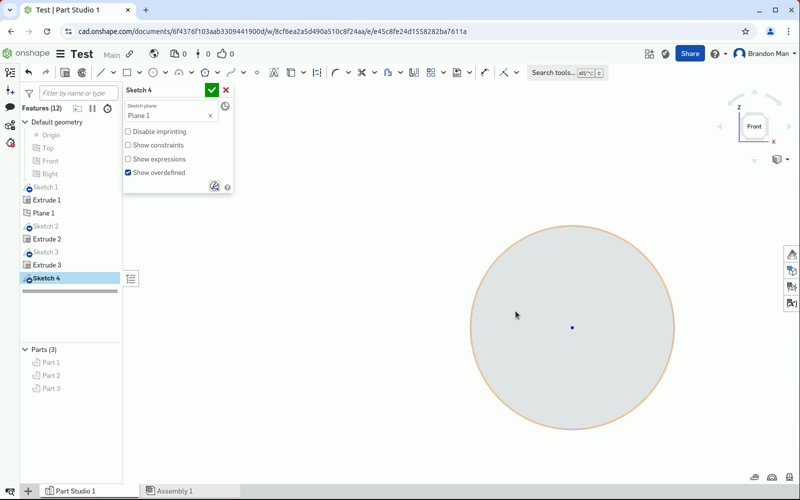
click(515, 310)
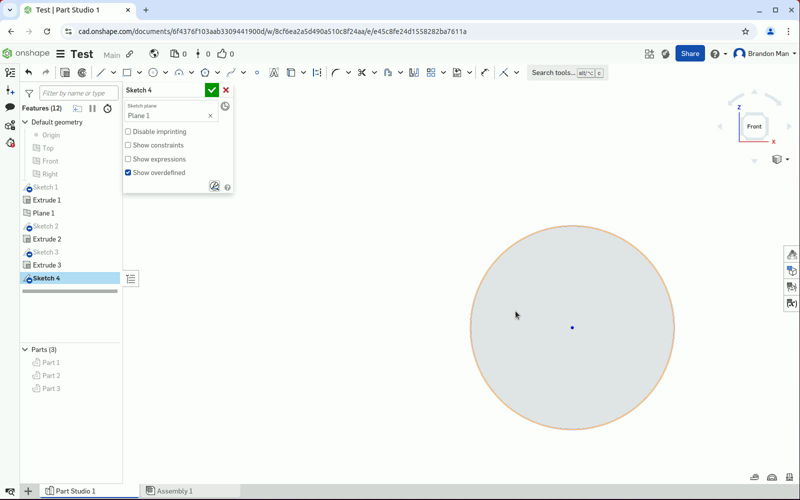
scroll(-6)
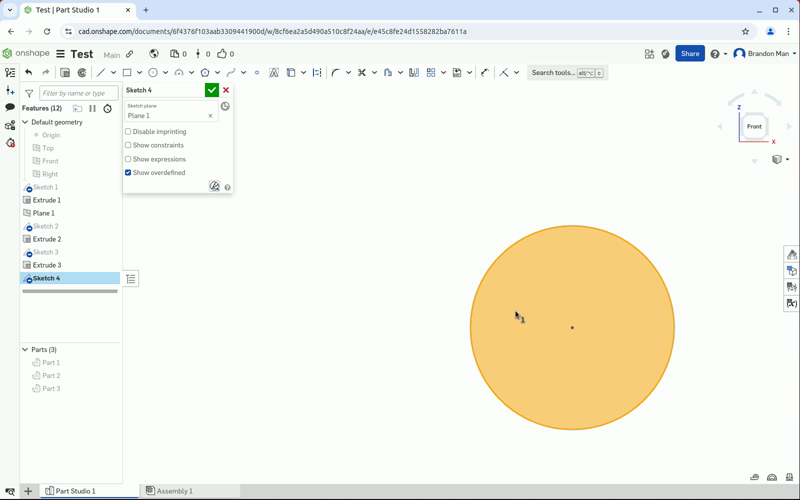
scroll(-6)
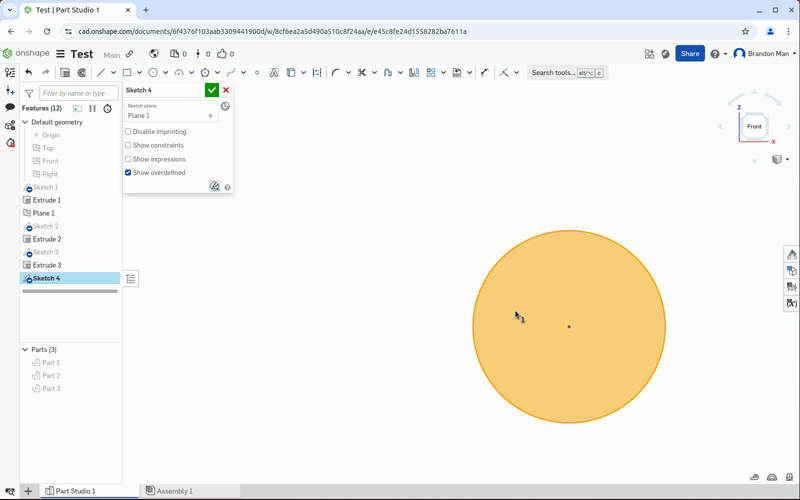
scroll(-6)
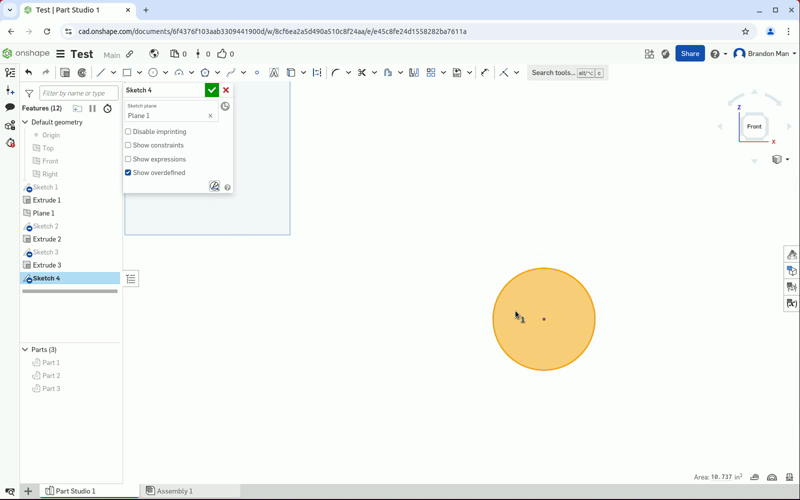
scroll(-6)
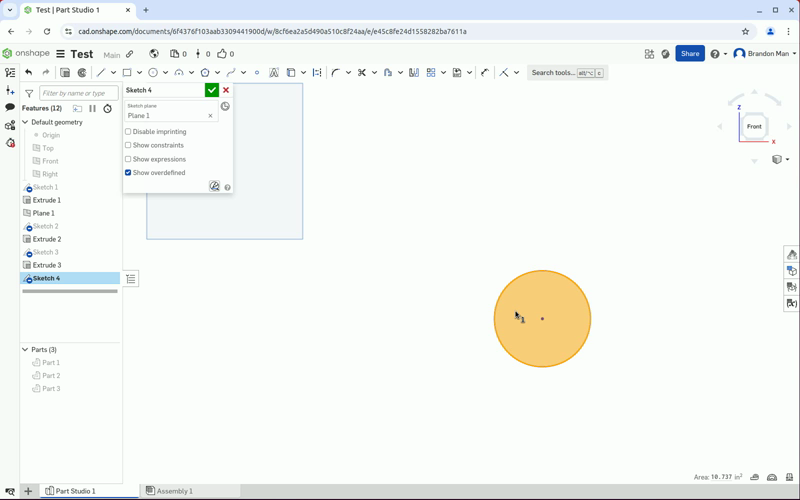
scroll(-6)
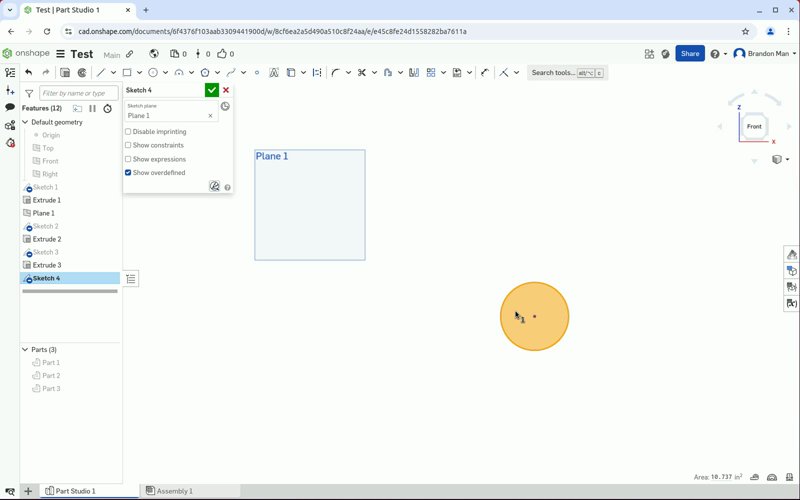
scroll(-6)
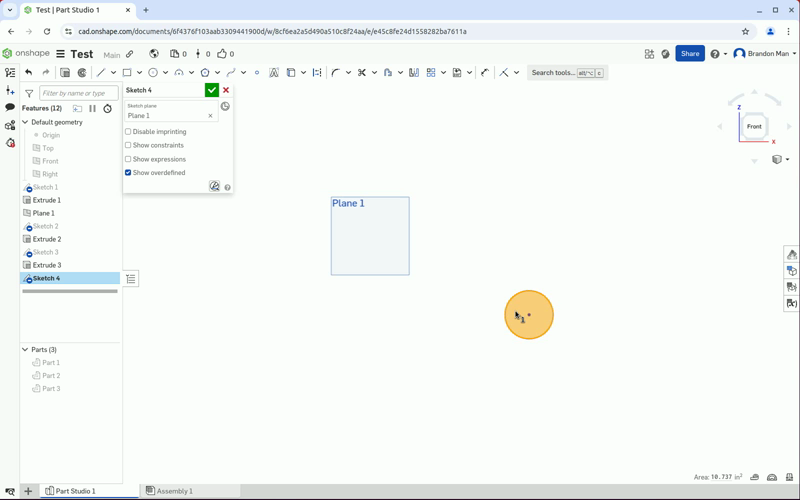
scroll(-6)
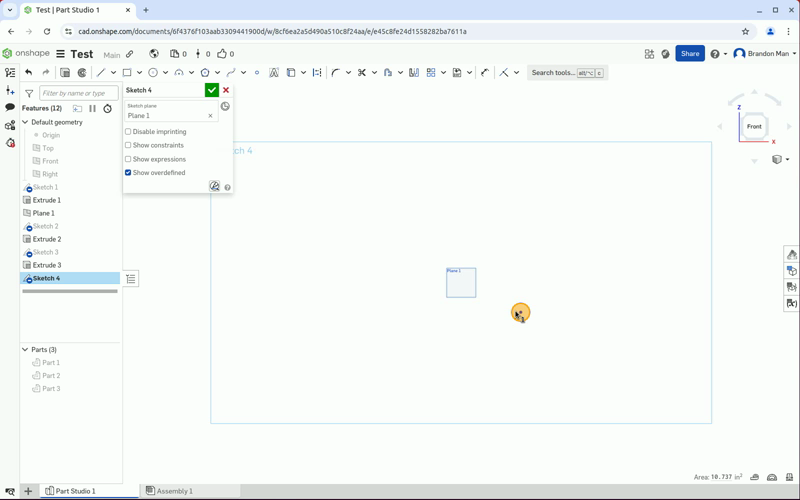
mouse_move(73, 352)
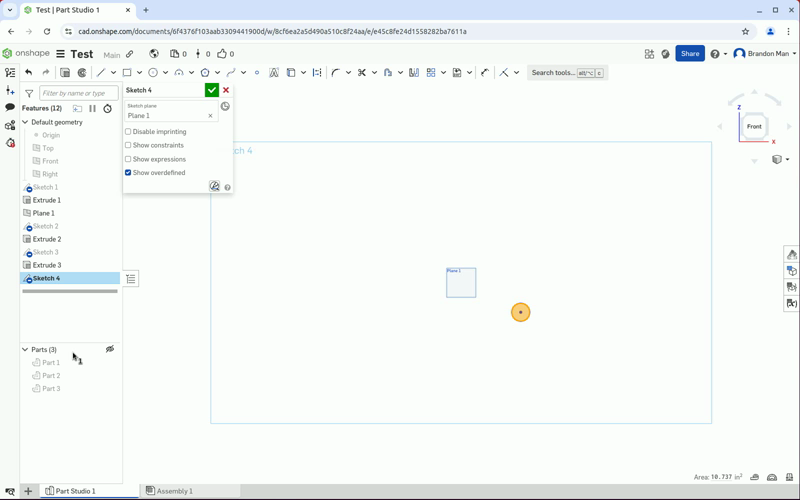
key(shift+y)
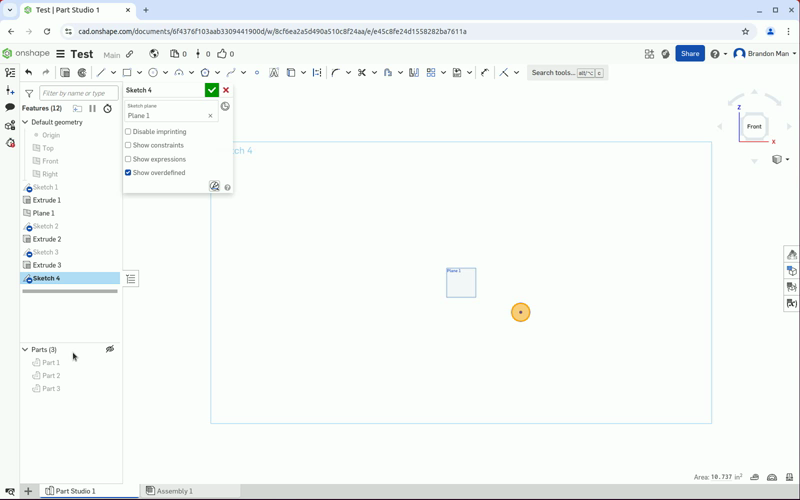
key(shift+e)
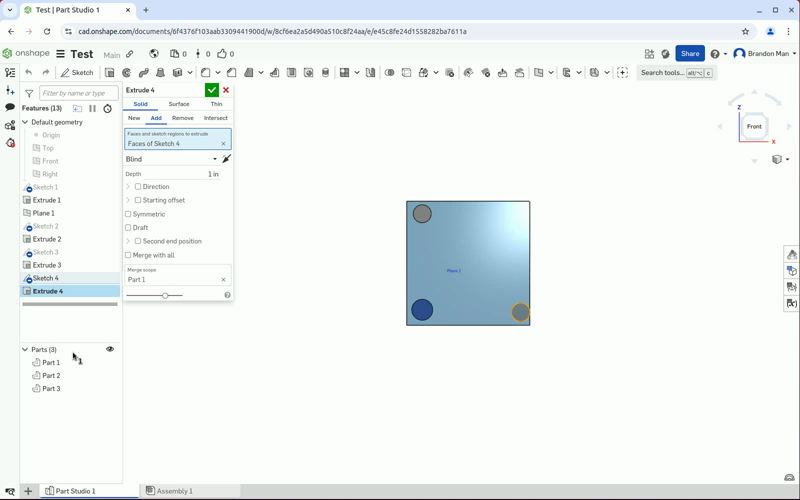
mouse_move(143, 106)
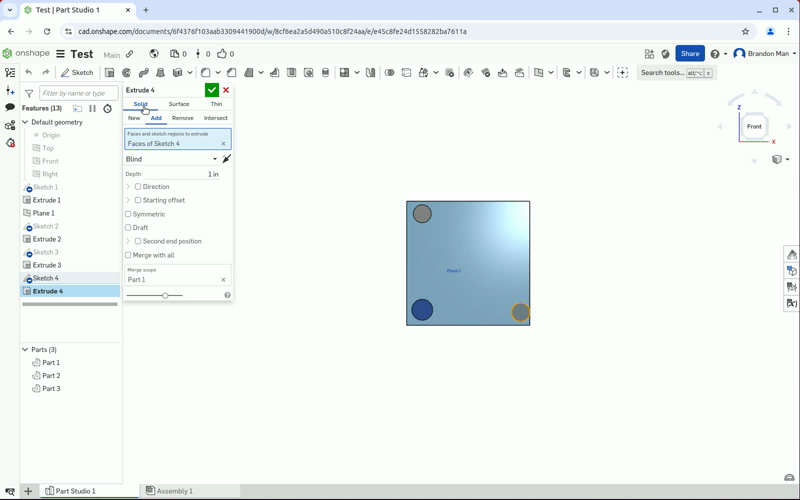
click(143, 106)
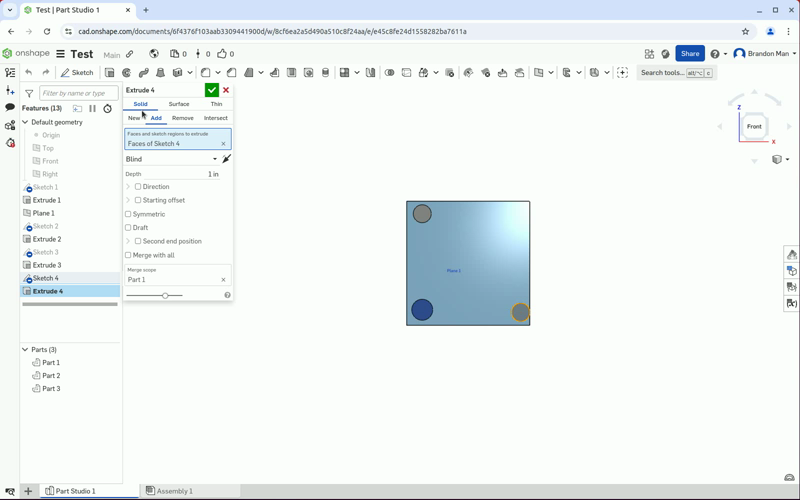
mouse_move(137, 120)
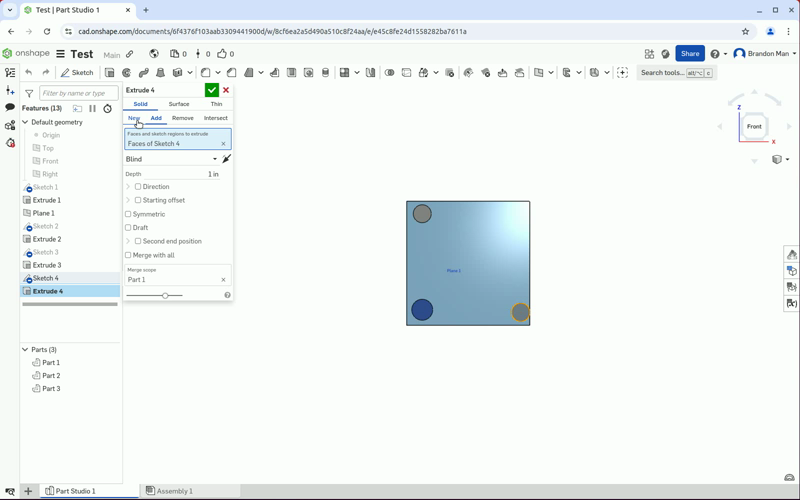
click(137, 120)
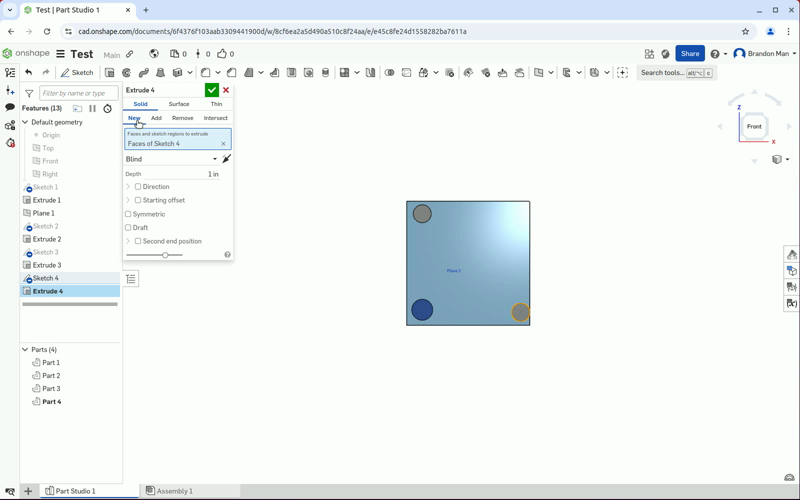
key(tab, 4)
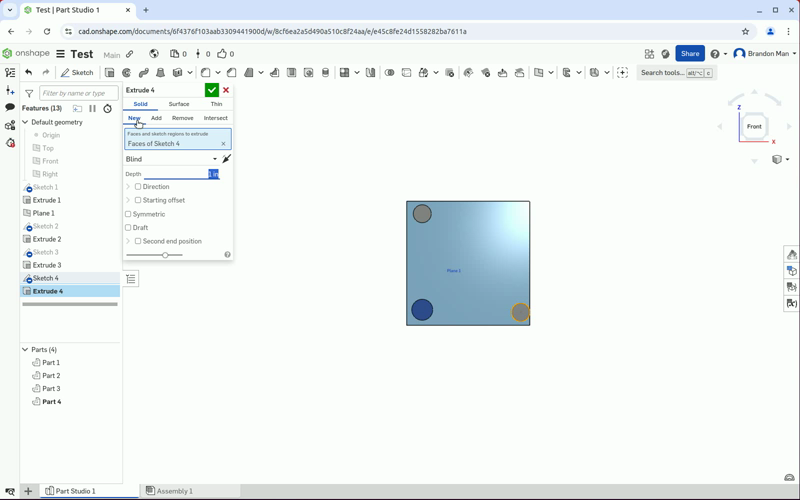
text(9.147)
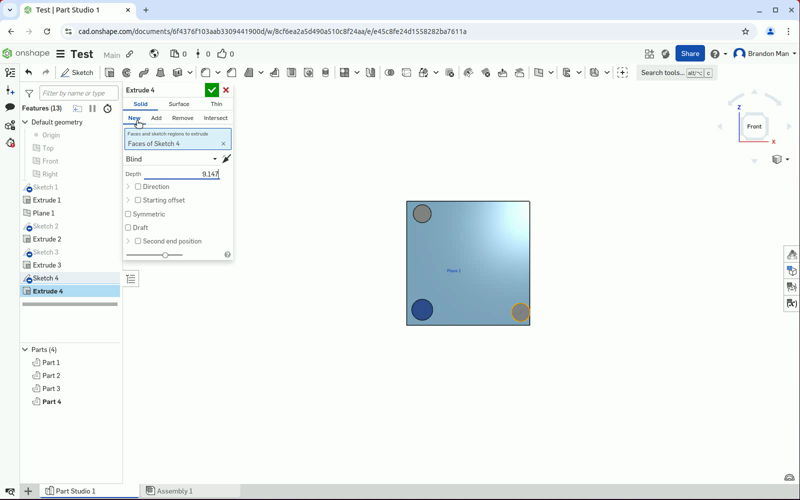
key(enter)
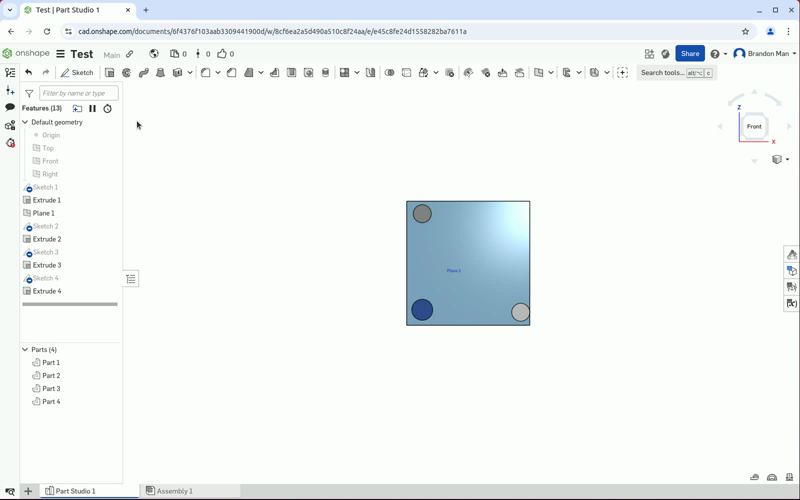
key(shift+h)
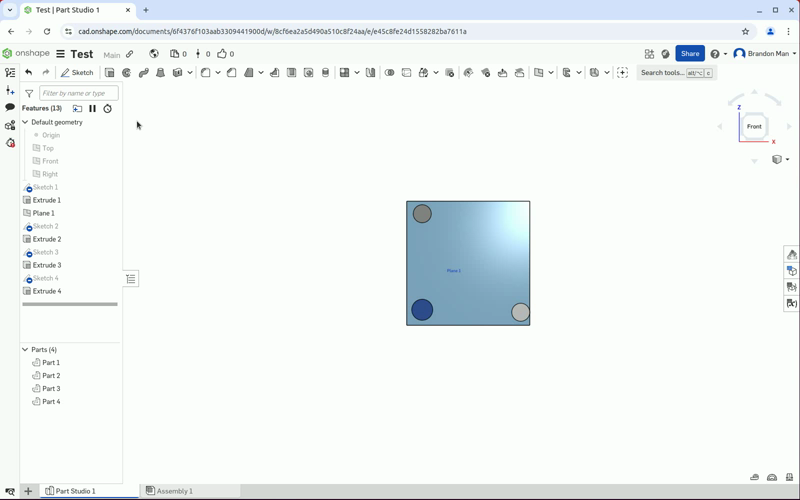
key(shift+h)
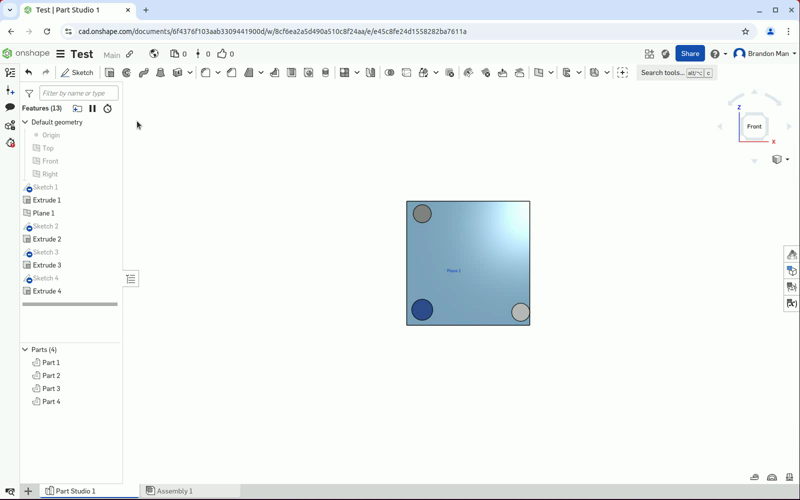
mouse_move(73, 189)
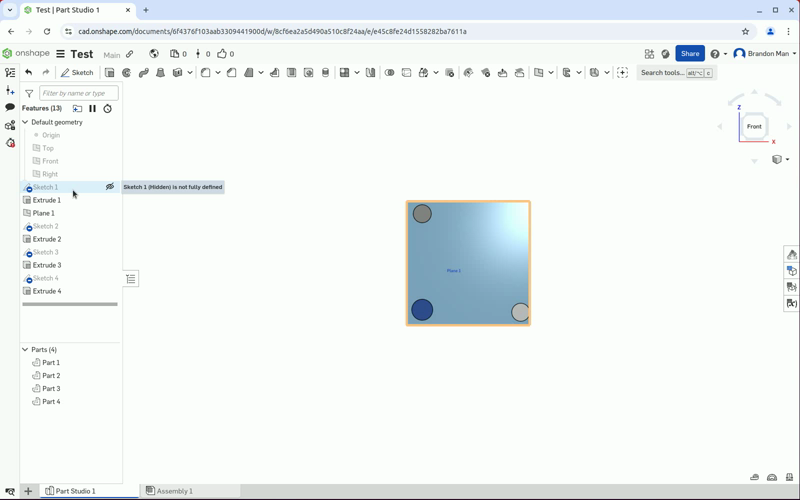
click(73, 189)
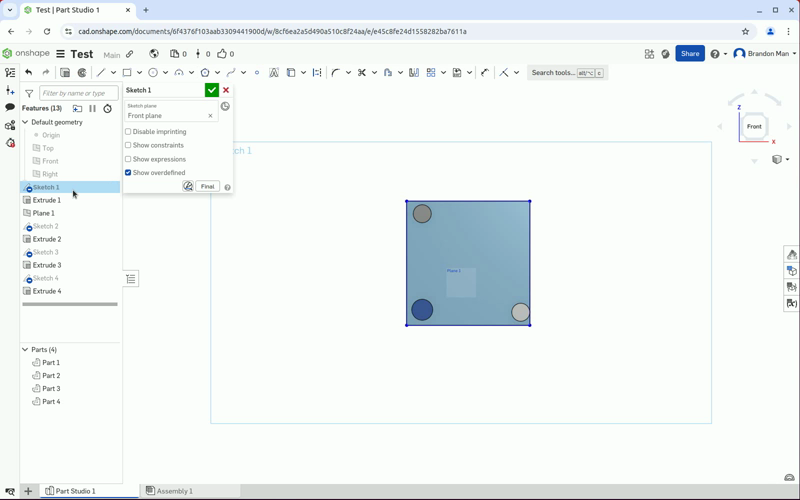
mouse_move(229, 92)
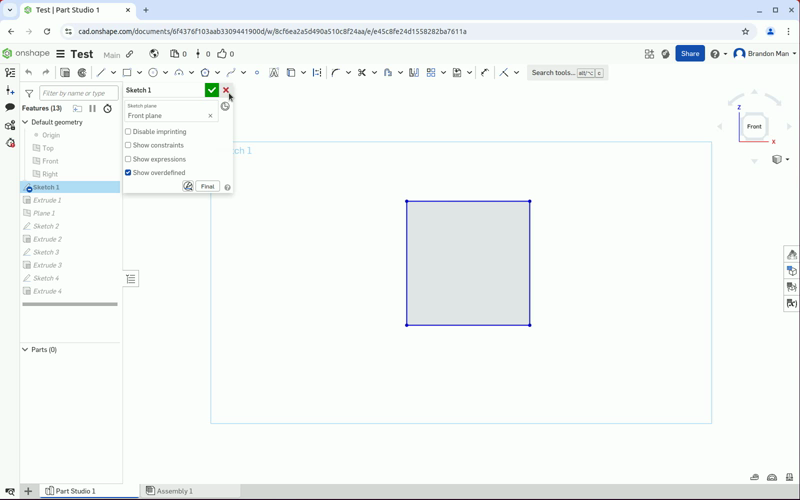
click(229, 92)
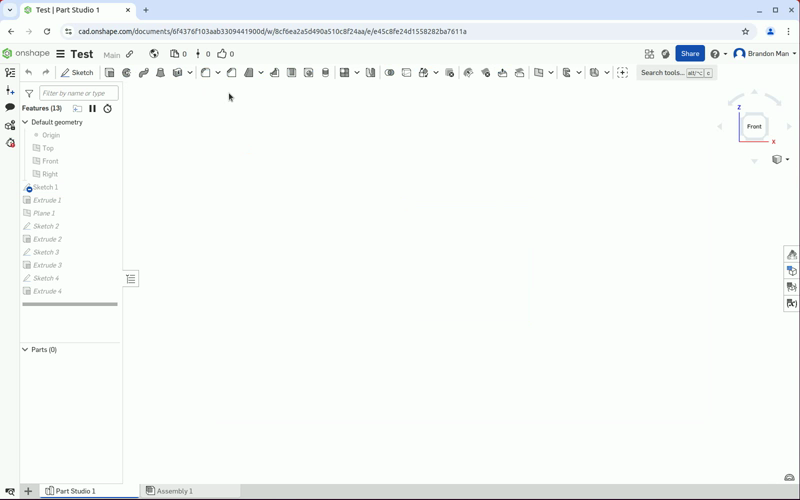
key(shift+s)
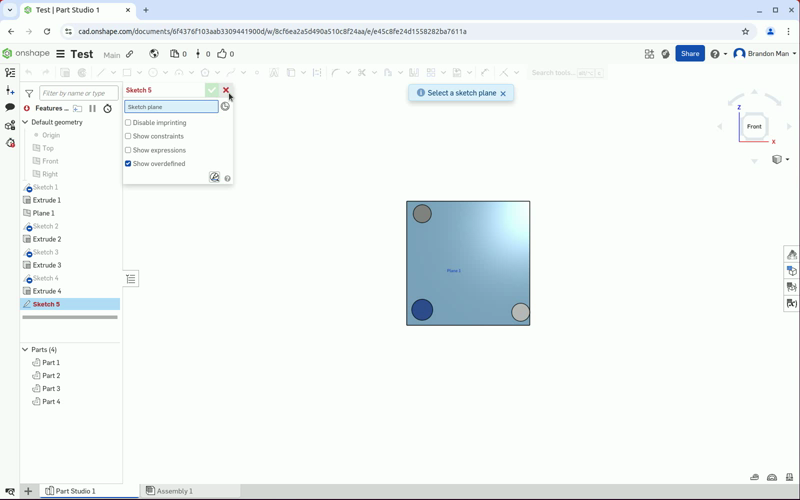
mouse_move(73, 215)
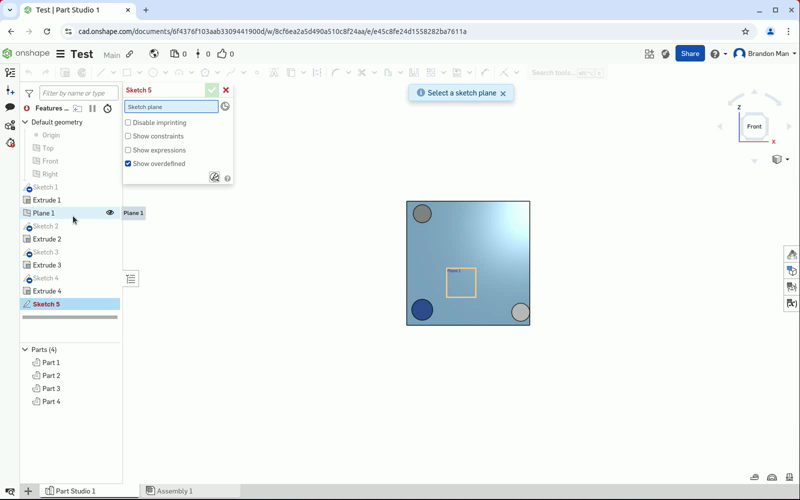
click(73, 215)
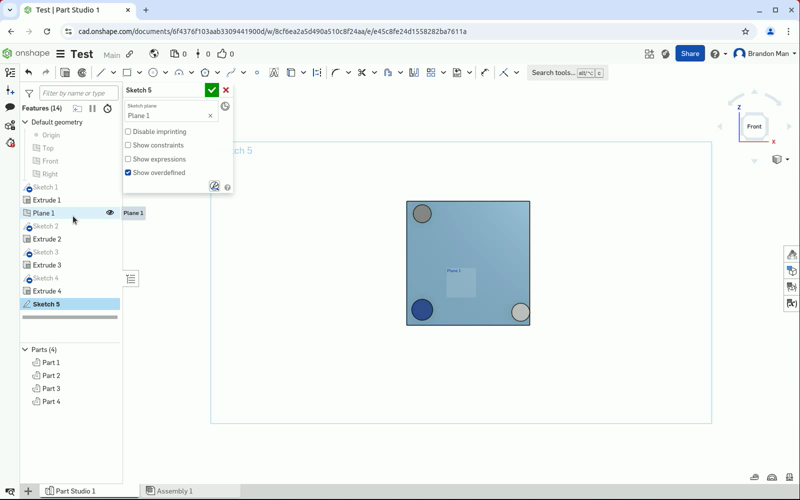
mouse_move(73, 352)
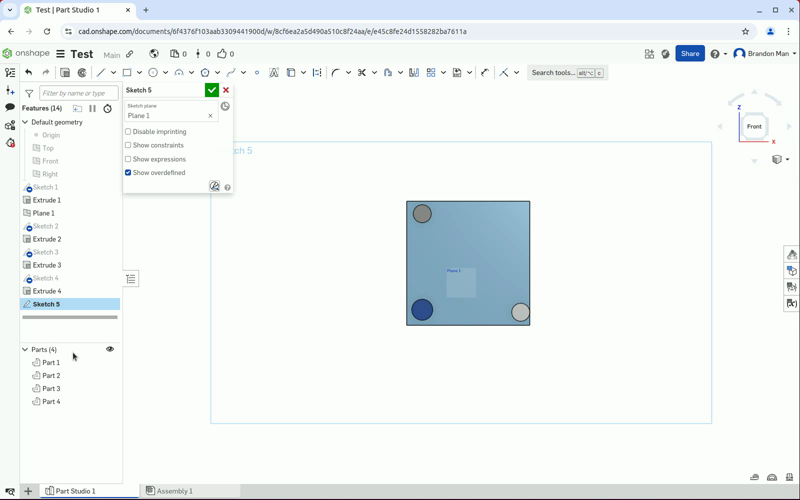
key(y)
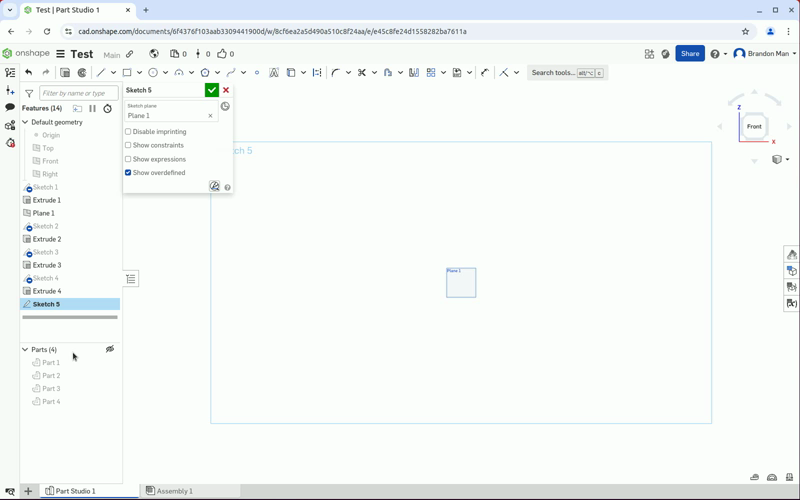
key(c)
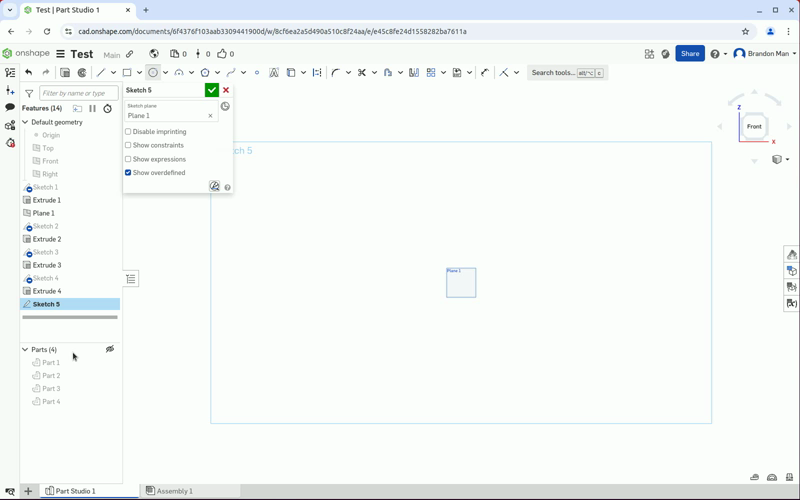
key_down(shift)
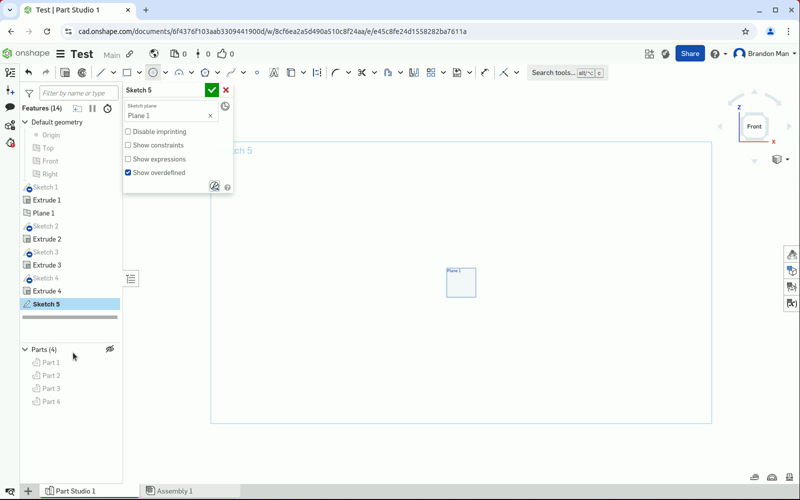
mouse_move(518, 215)
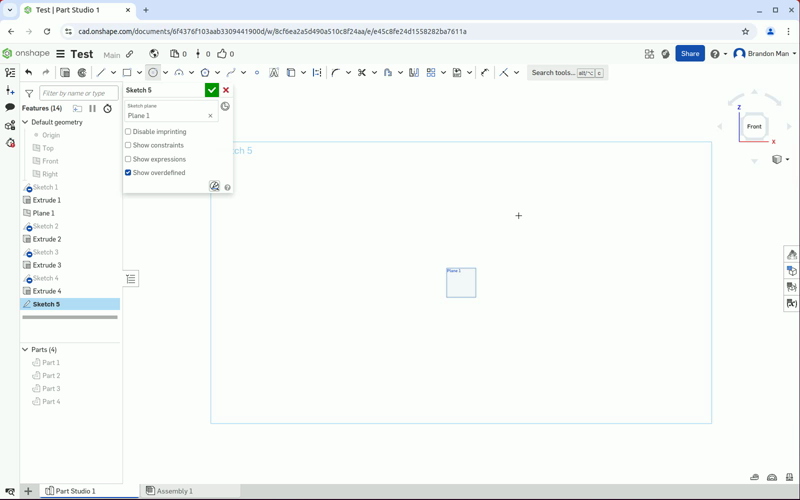
click(518, 215)
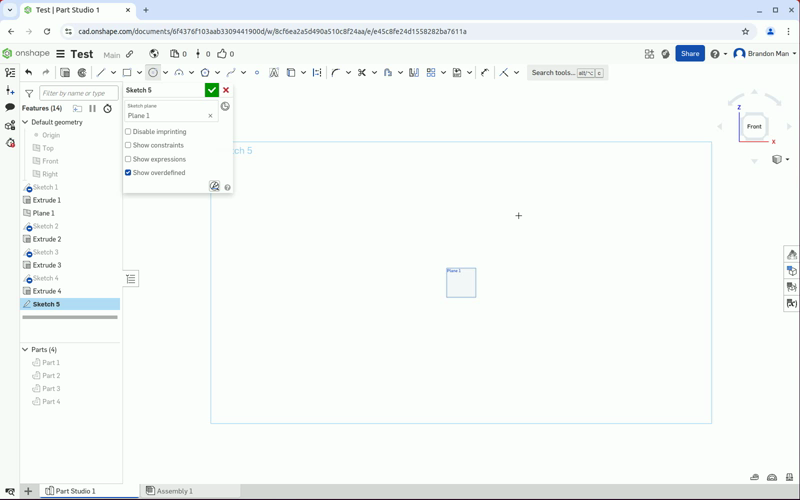
key_up(shift)
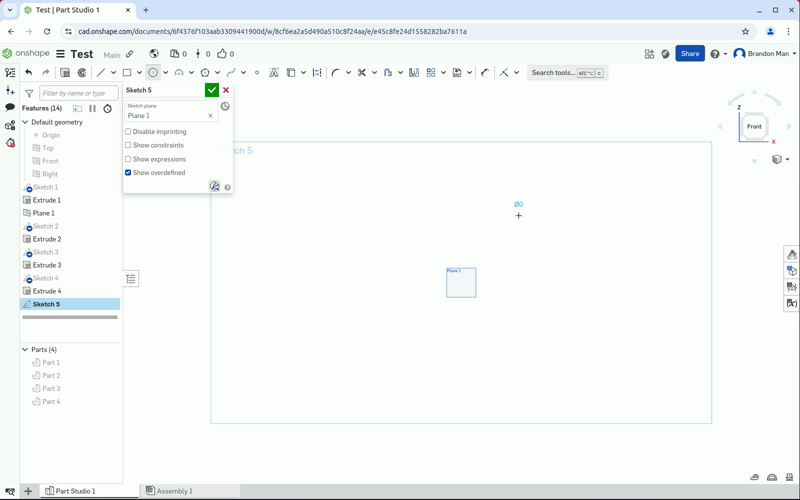
mouse_move(528, 215)
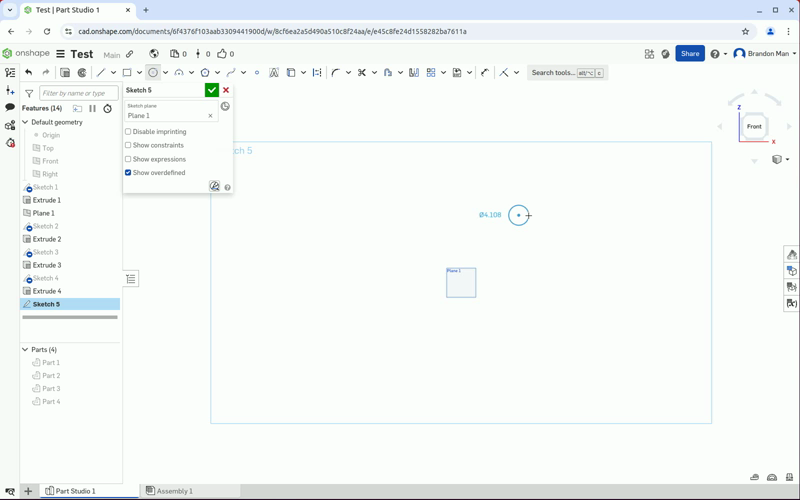
click(528, 215)
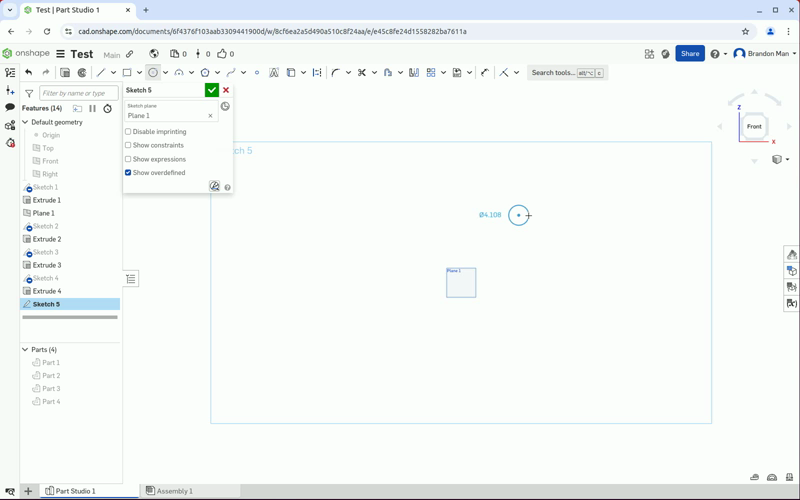
key(esc)
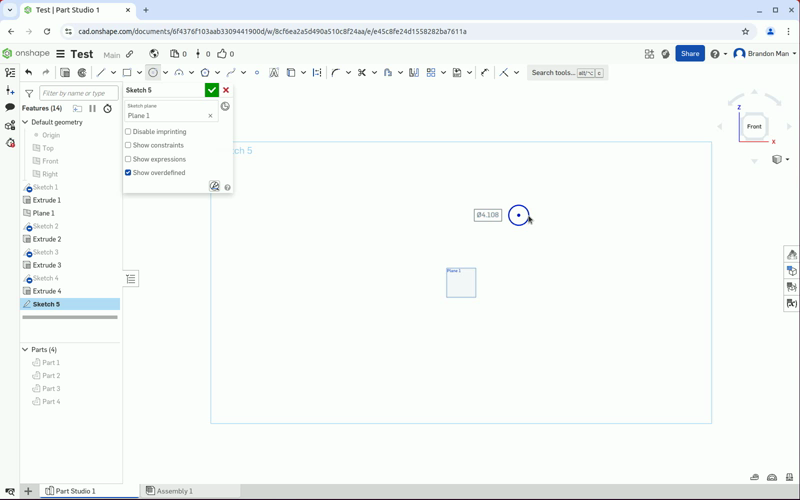
mouse_move(527, 213)
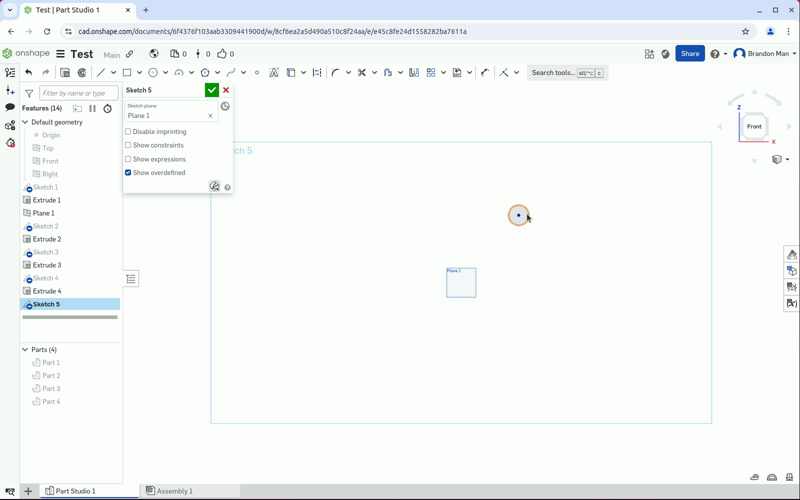
scroll(6)
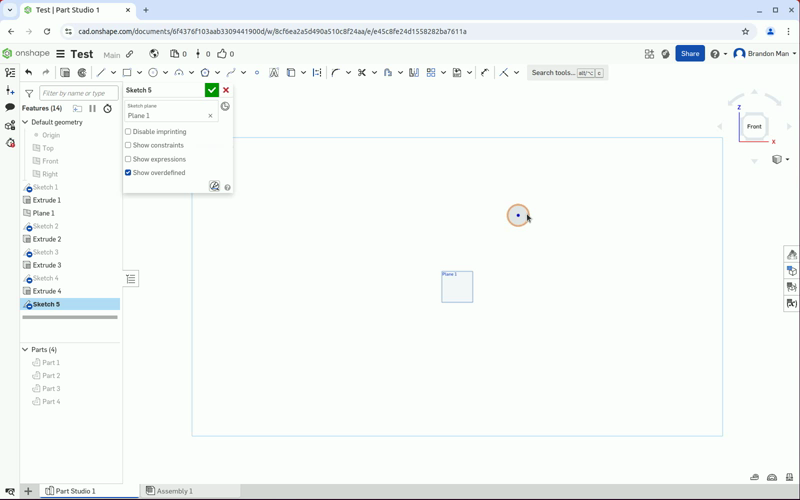
scroll(6)
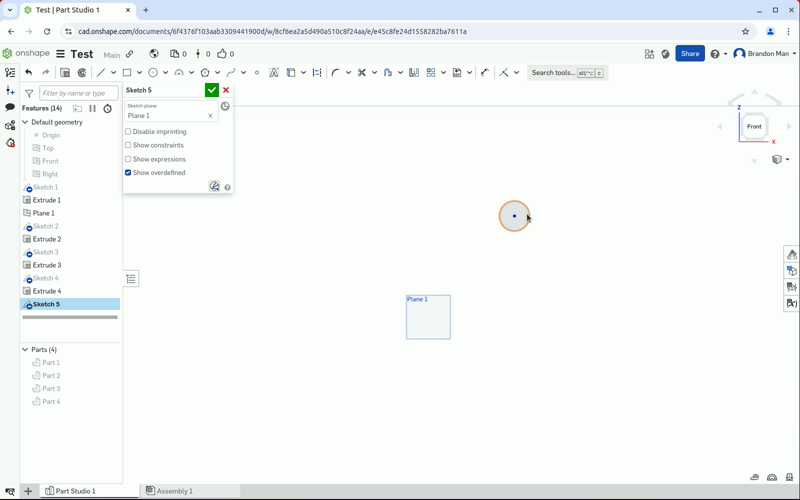
scroll(6)
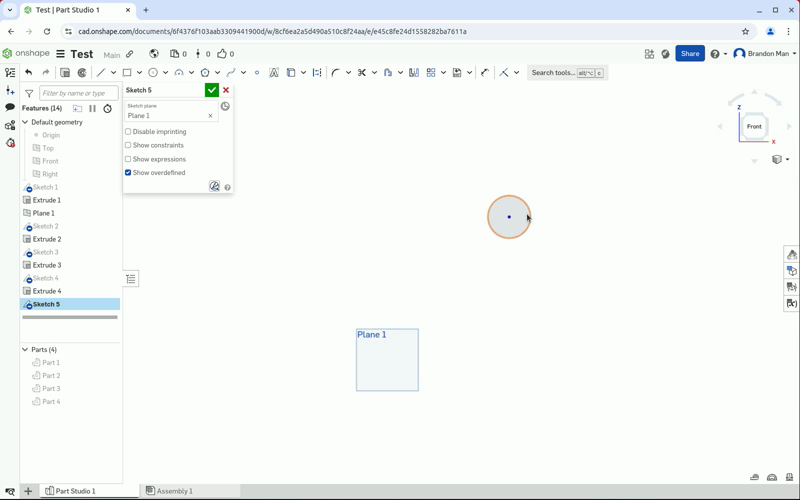
scroll(6)
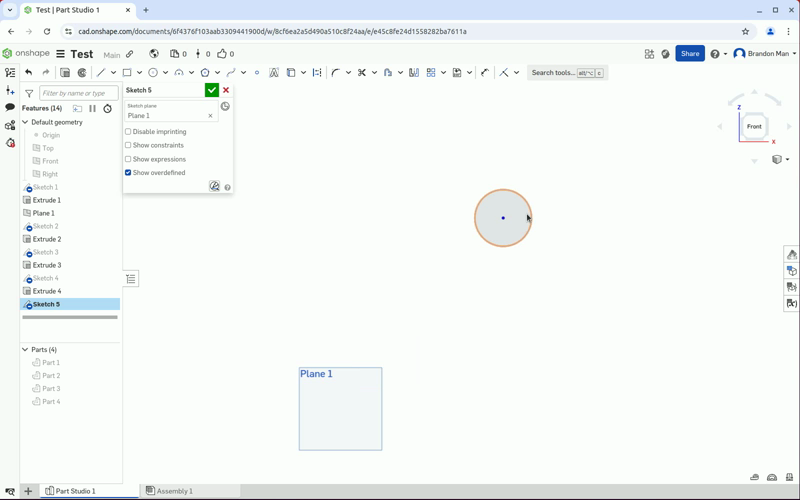
scroll(6)
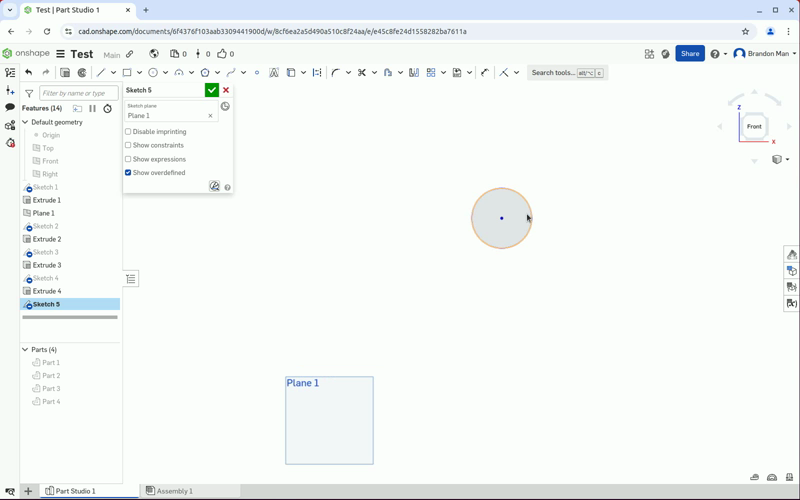
scroll(6)
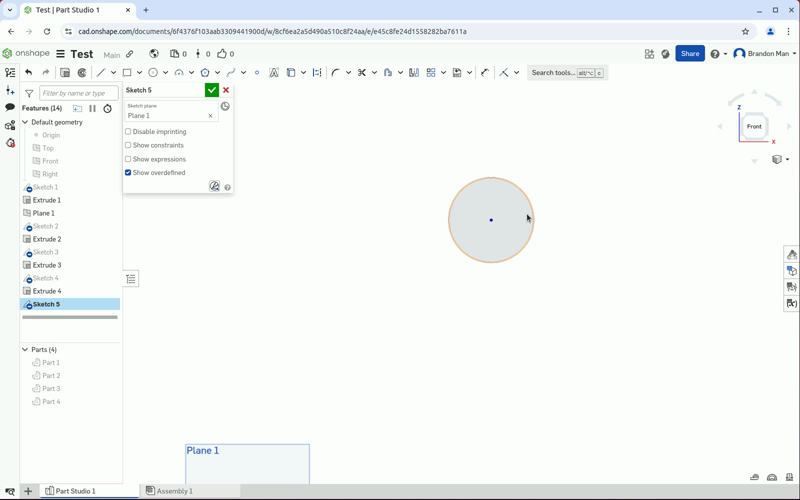
scroll(6)
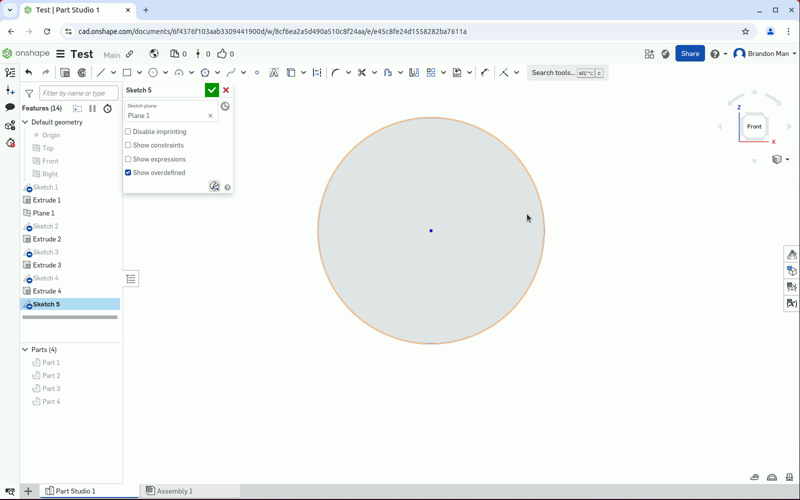
click(527, 213)
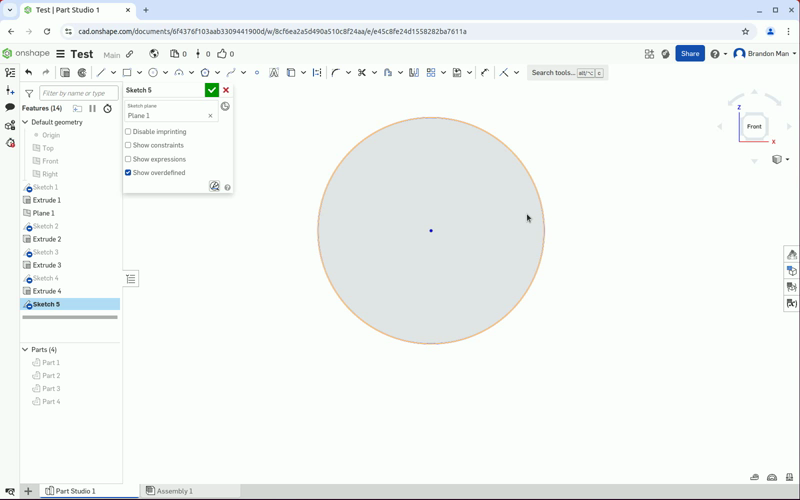
scroll(-6)
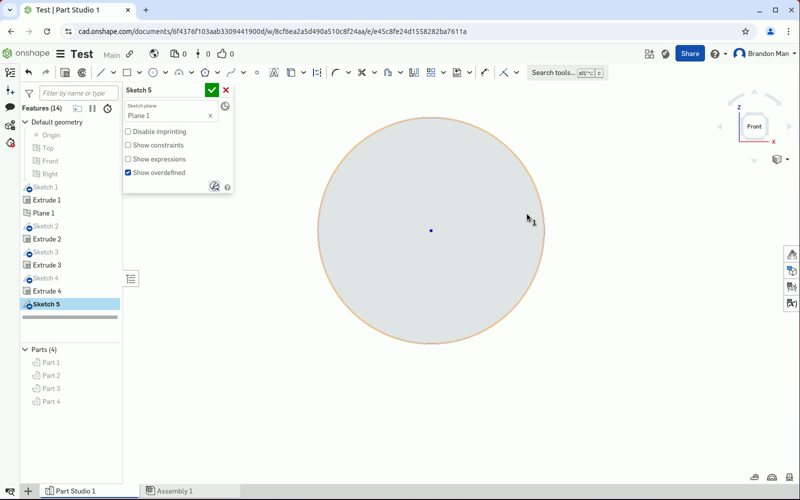
scroll(-6)
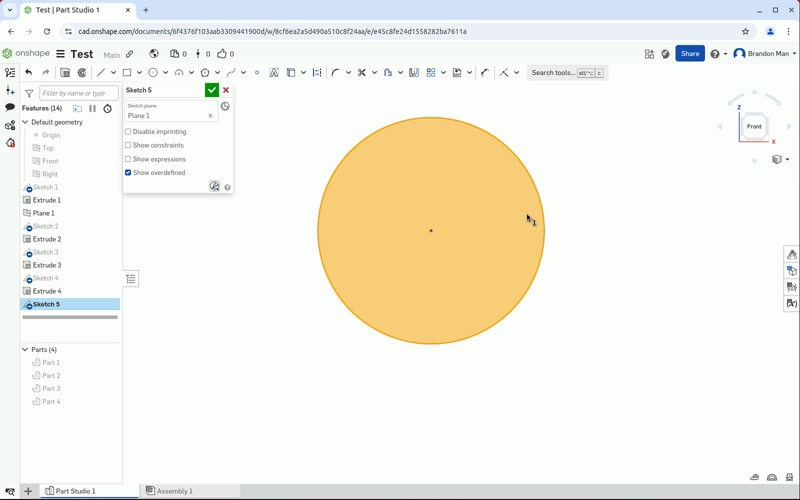
scroll(-6)
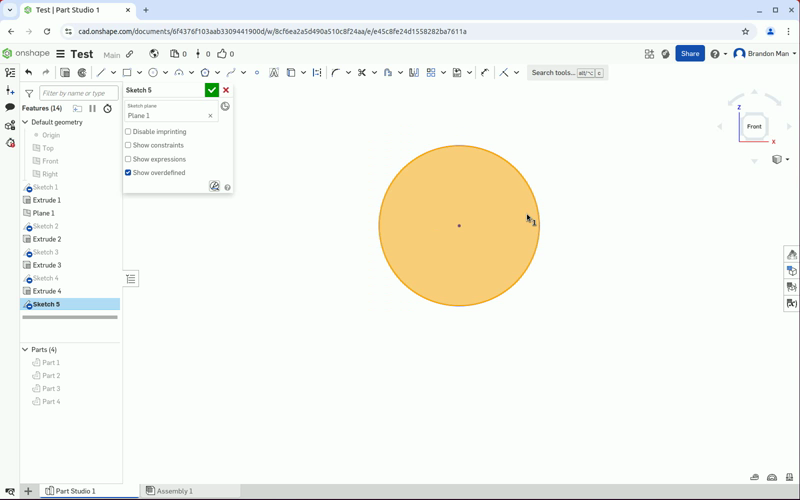
scroll(-6)
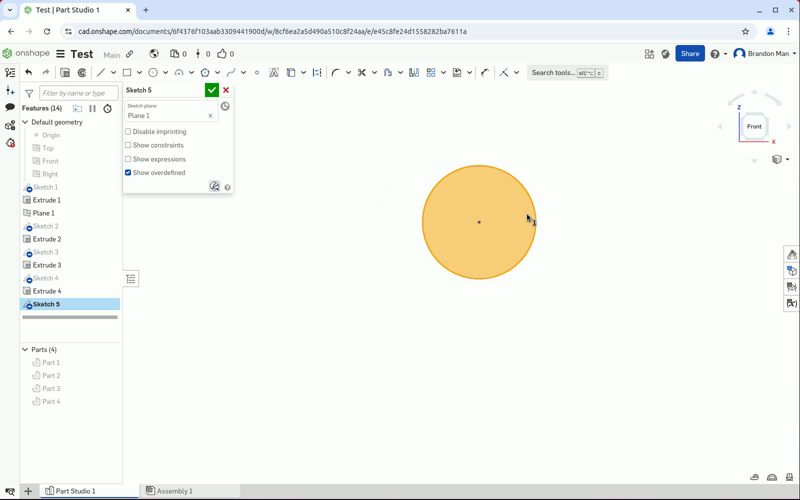
scroll(-6)
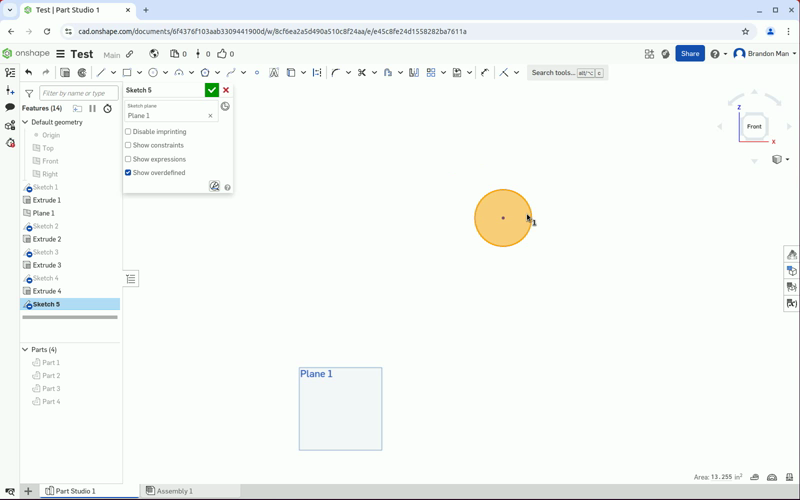
scroll(-6)
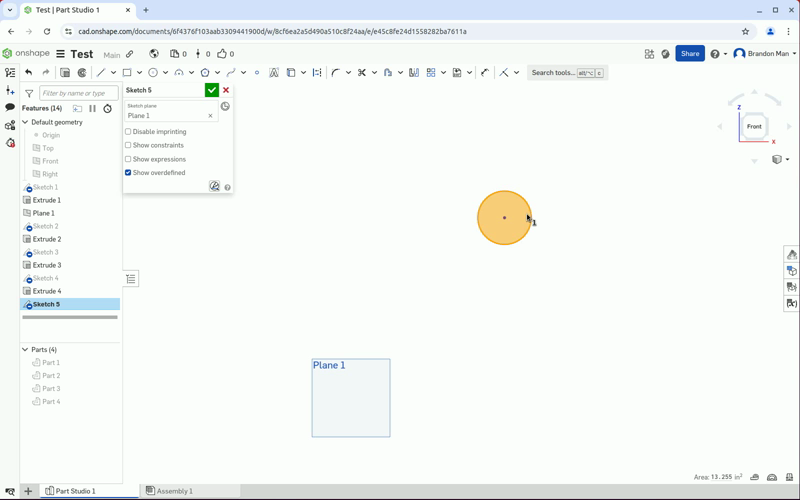
scroll(-6)
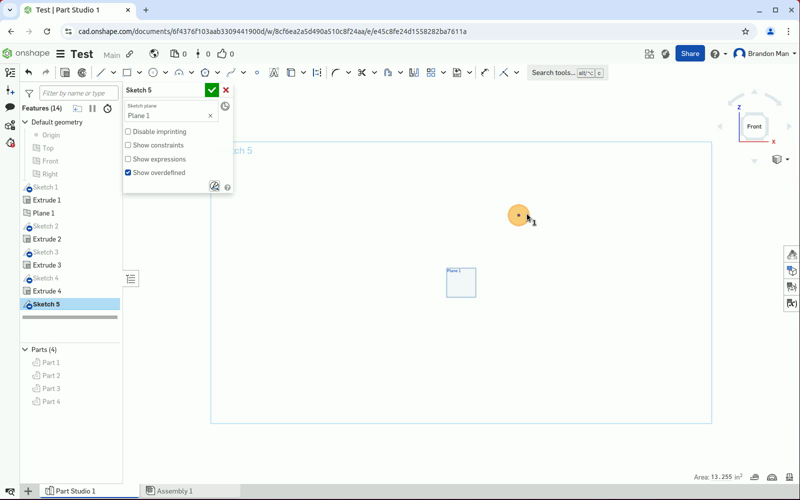
mouse_move(73, 352)
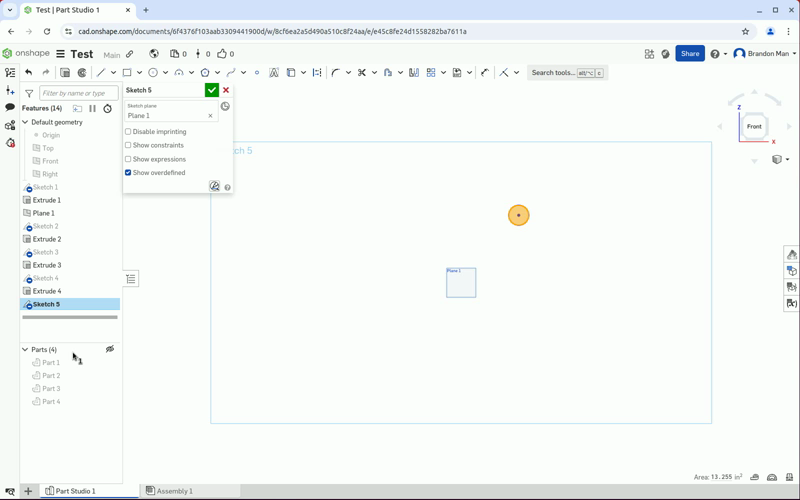
key(shift+y)
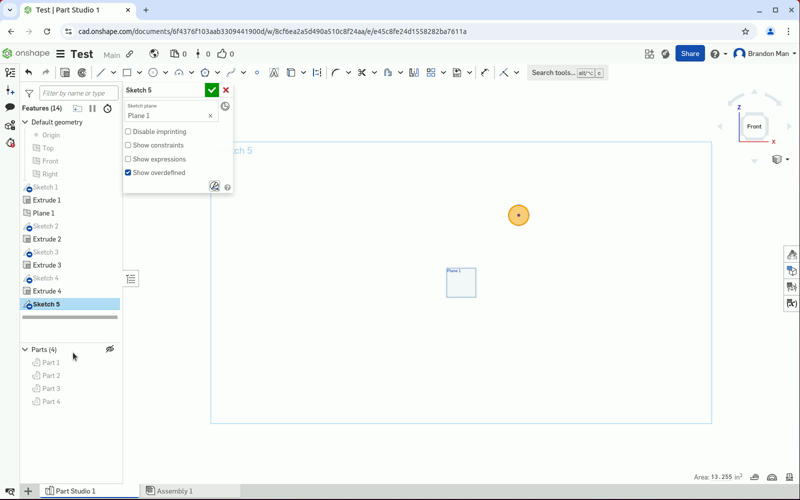
key(shift+e)
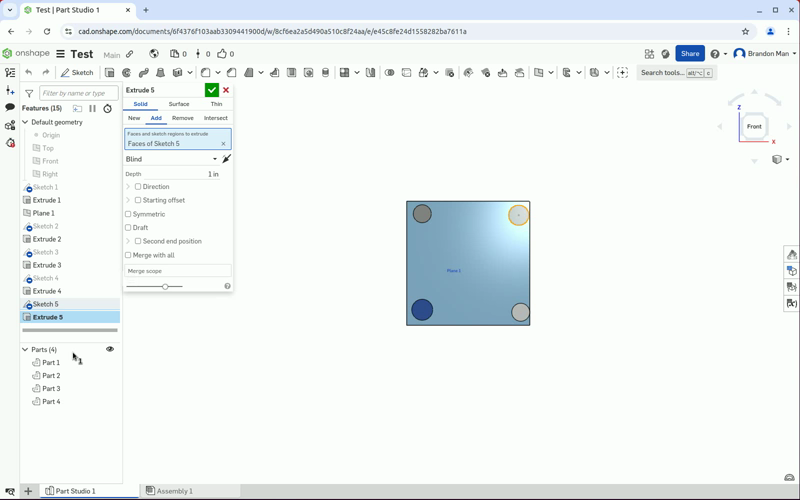
mouse_move(143, 106)
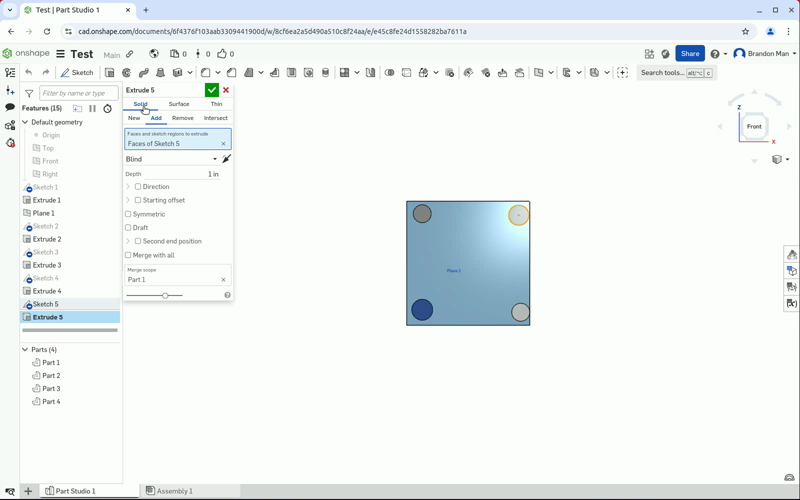
click(143, 106)
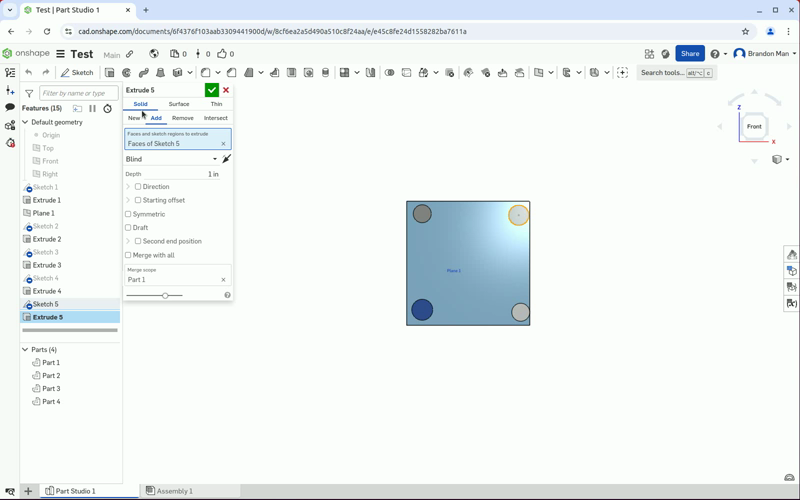
mouse_move(137, 120)
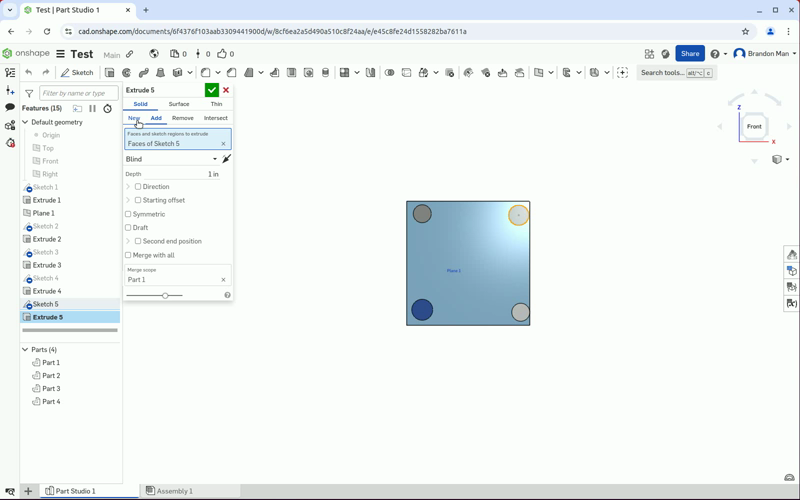
click(137, 120)
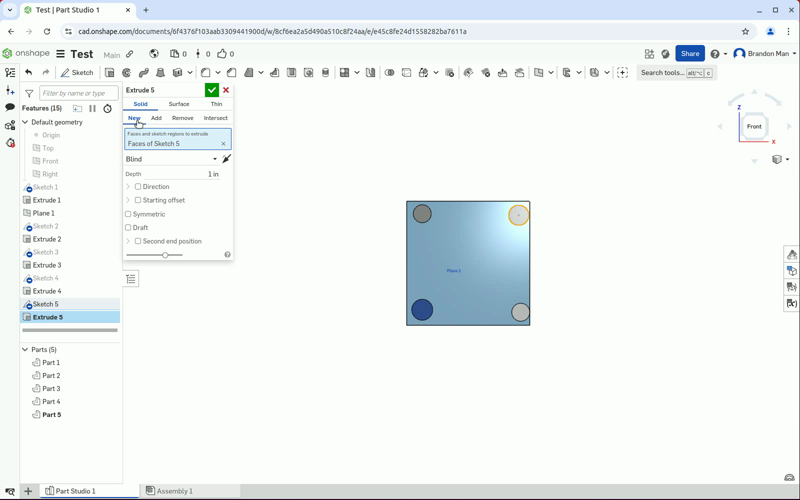
key(tab, 4)
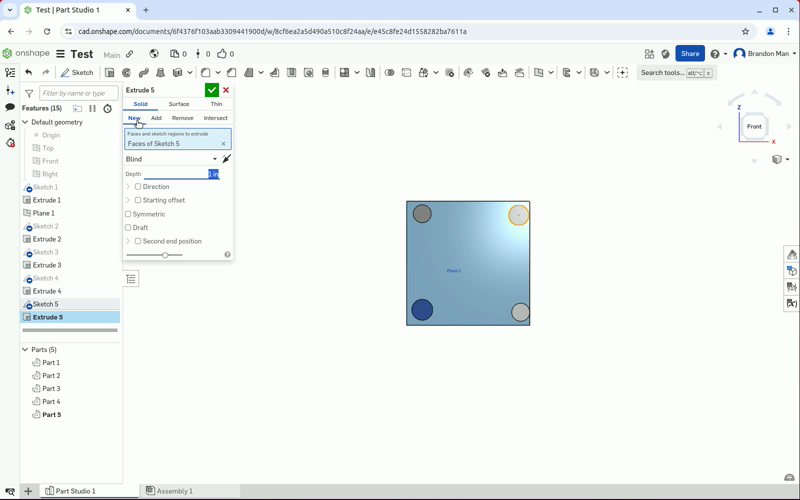
text(9.147)
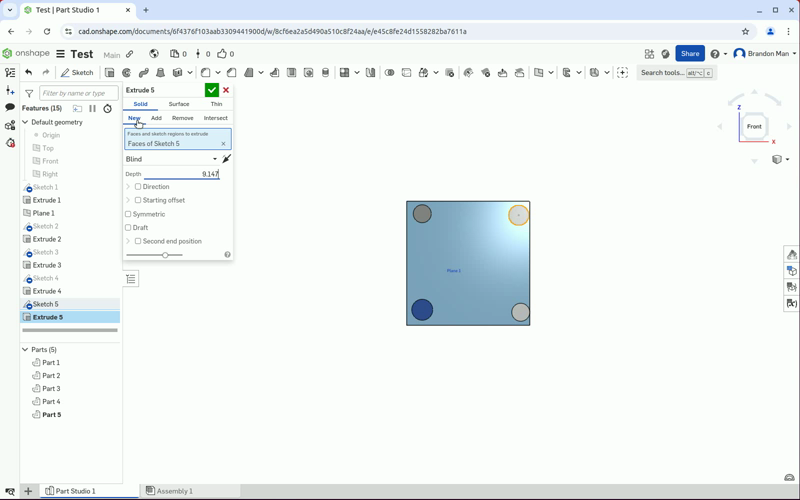
key(enter)
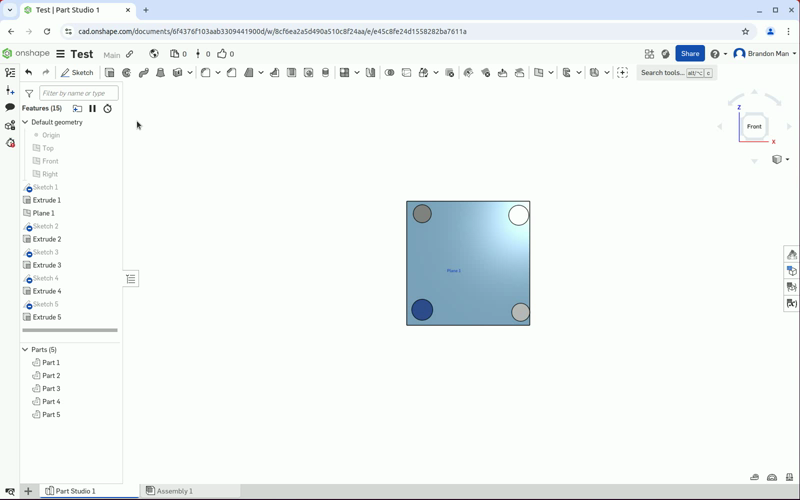
key(shift+h)
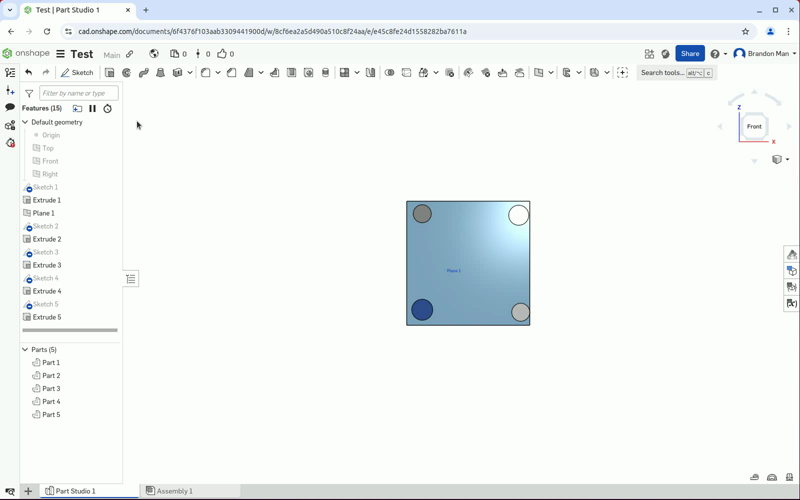
key(shift+h)
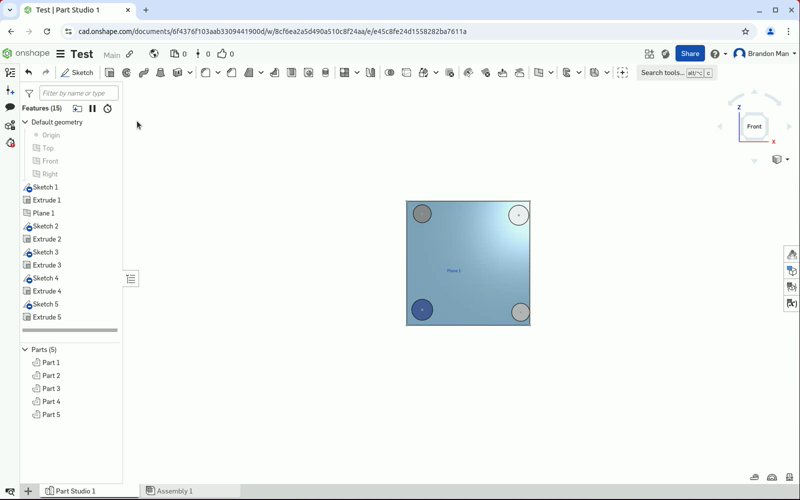
key(shift+7)
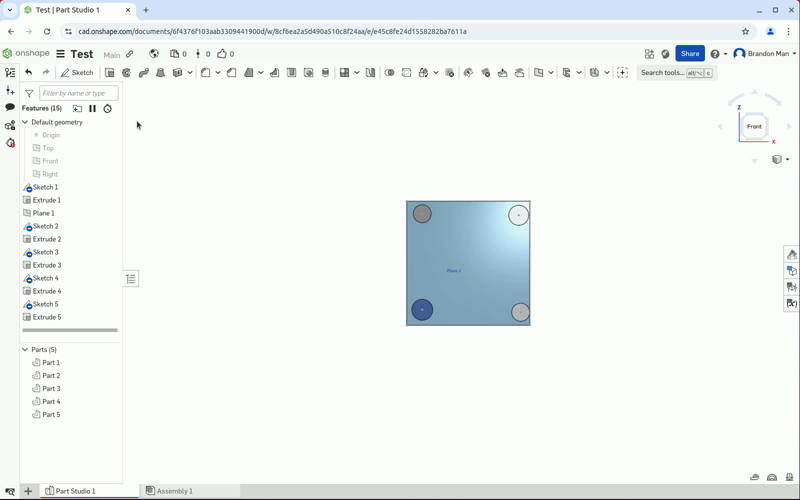
key(left, 2)
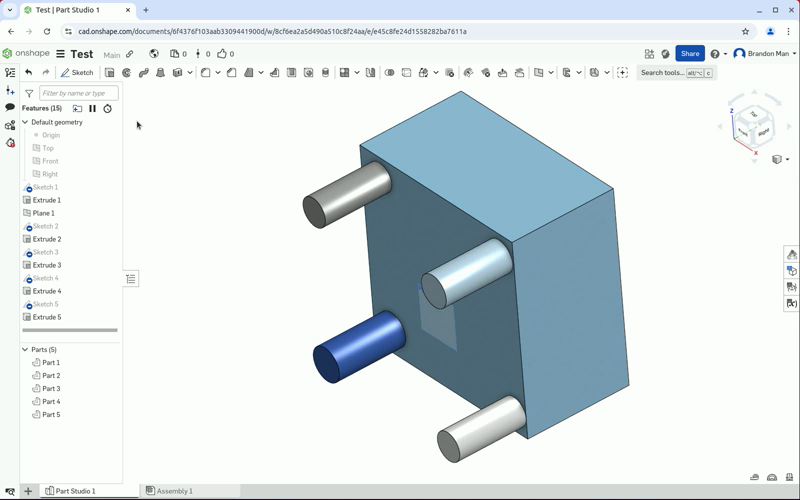
key(down, 2)
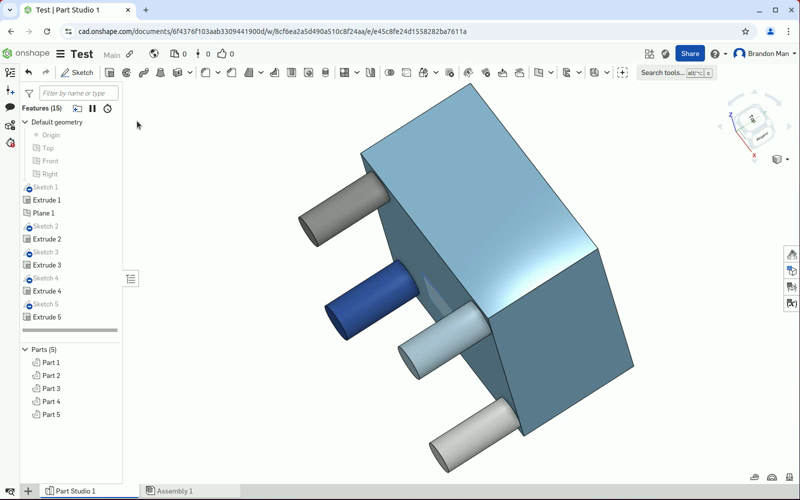
key(up, 2)
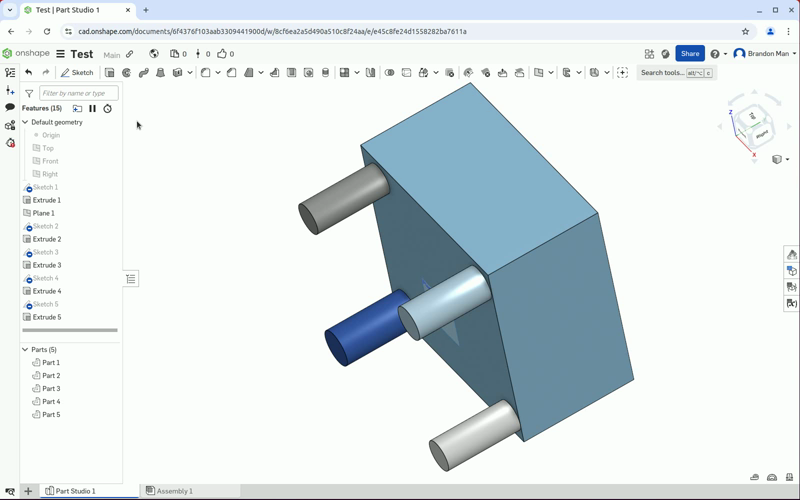
key(right, 2)
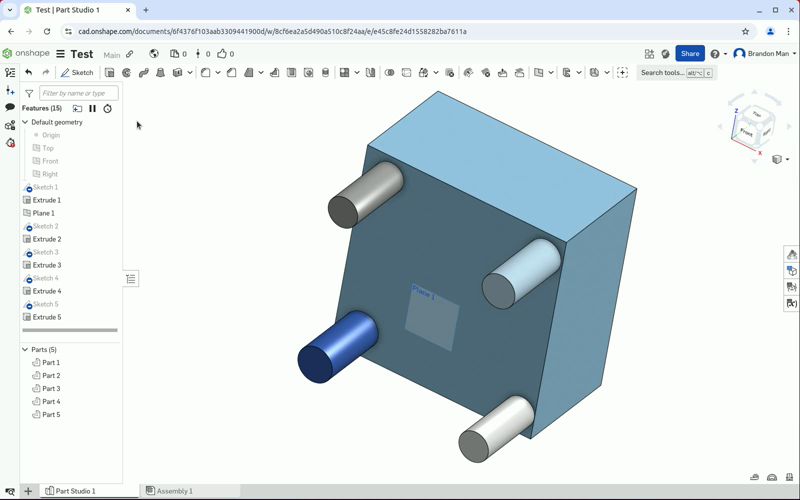
mouse_move(73, 189)
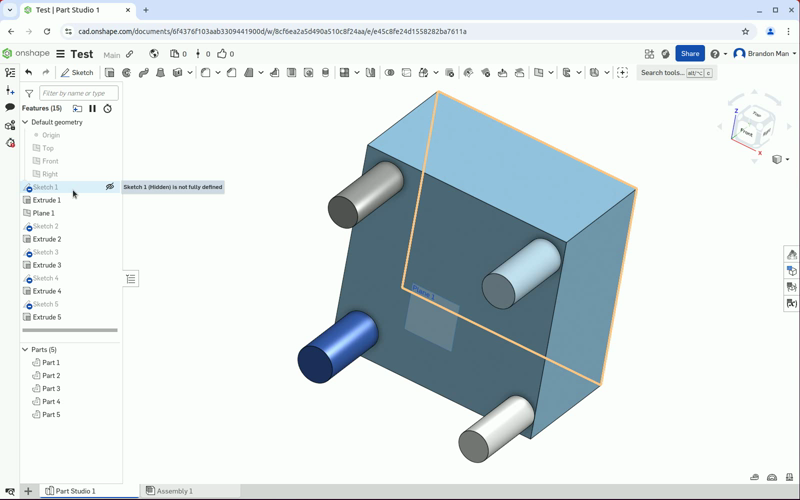
click(73, 189)